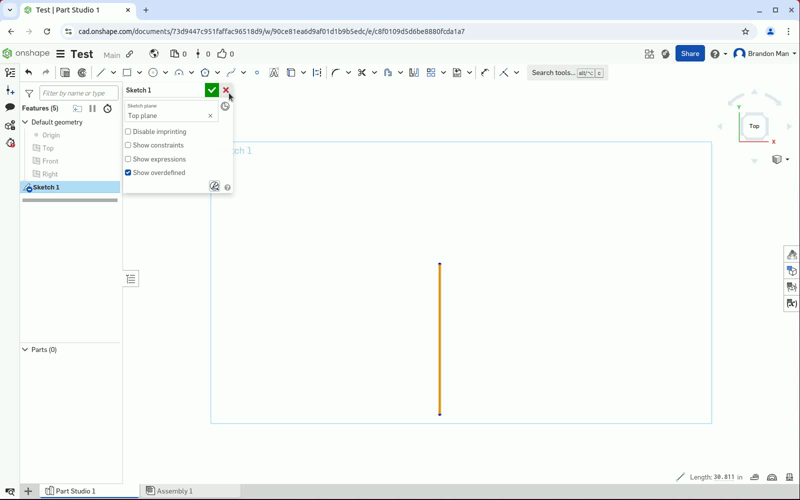
key(shift+h)
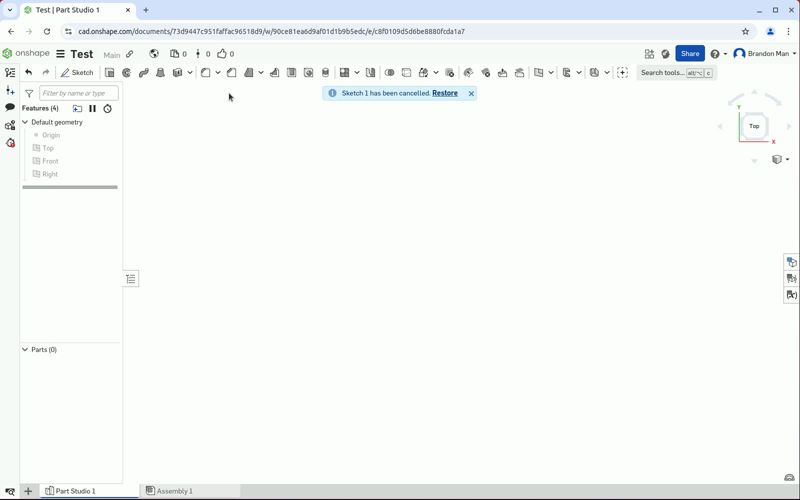
mouse_move(73, 352)
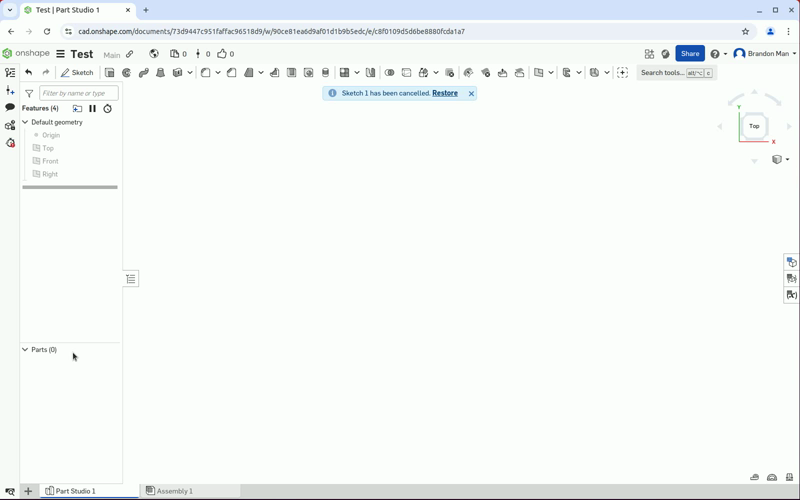
key(y)
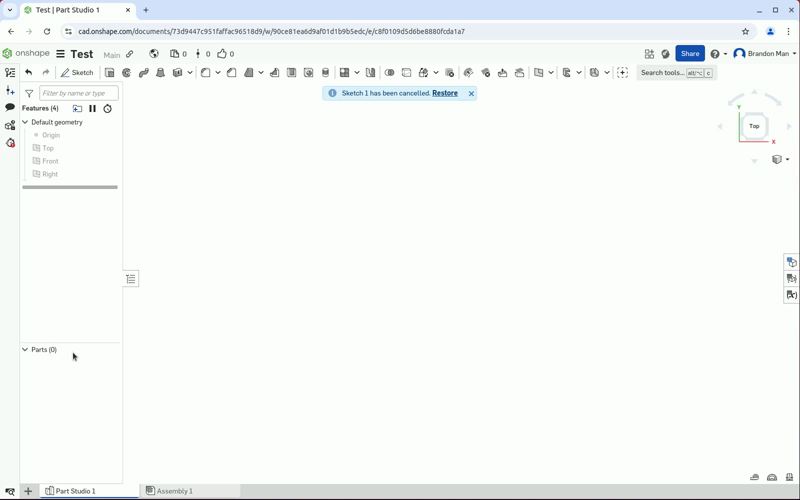
key(shift+p)
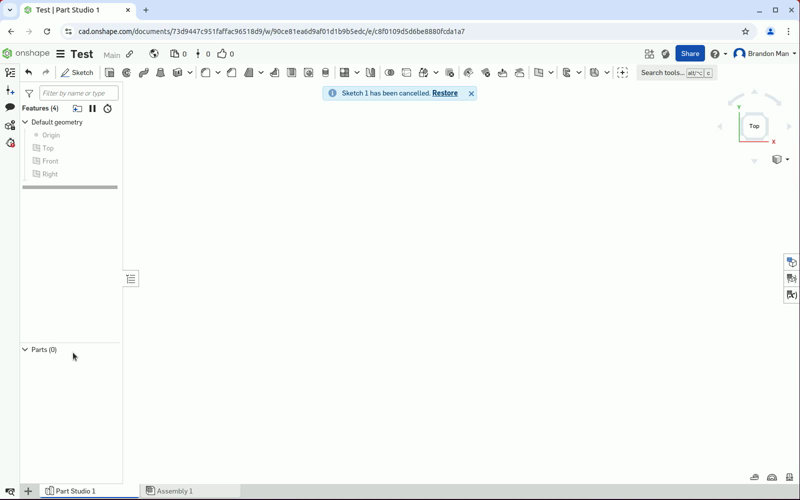
key(space)
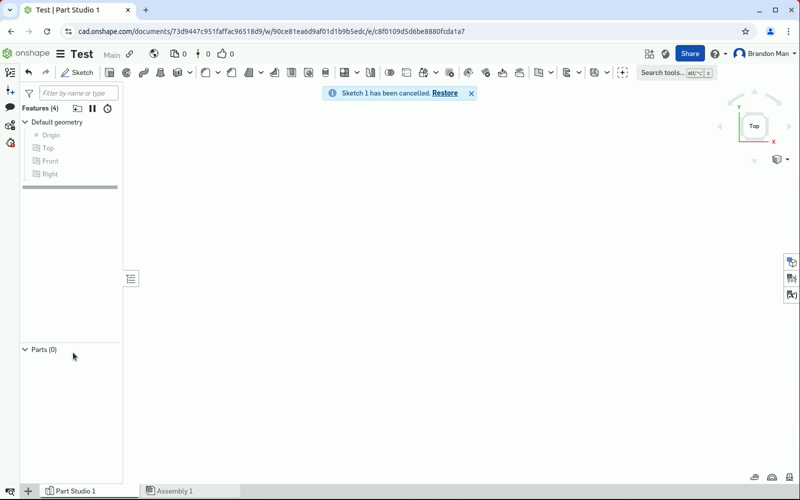
key_down(shift)
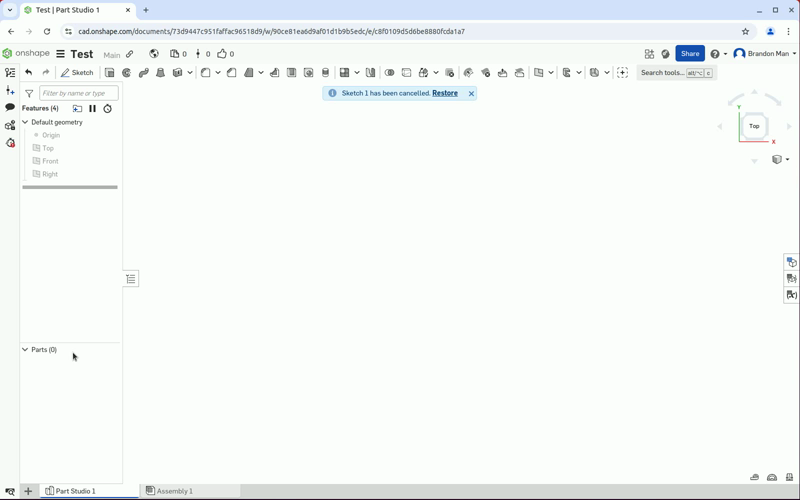
key(up)
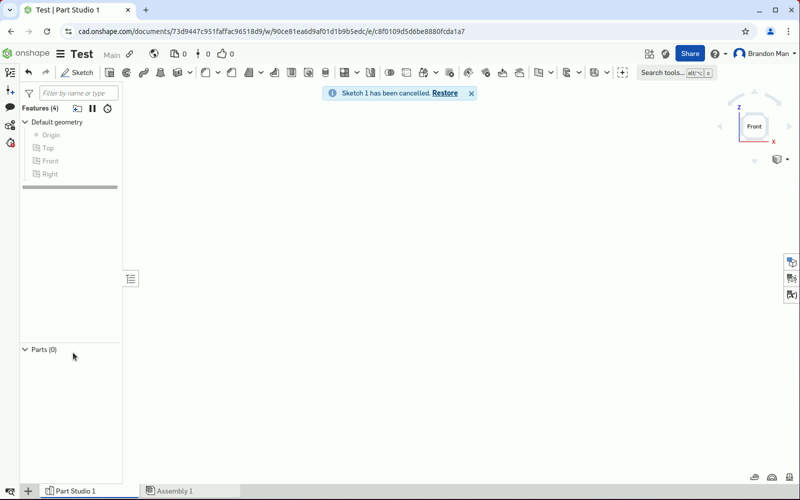
key_up(shift)
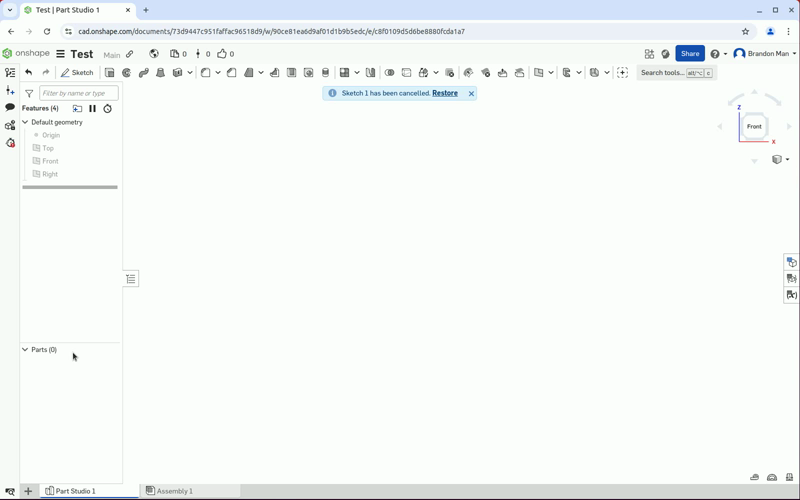
mouse_move(73, 352)
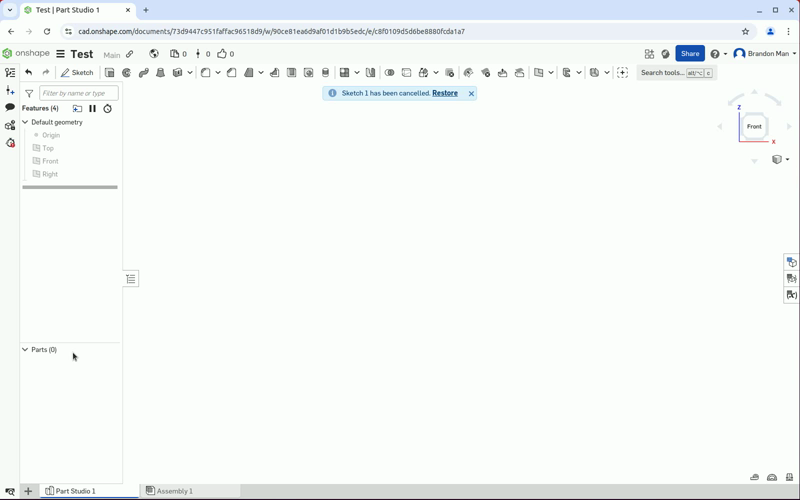
key(shift+y)
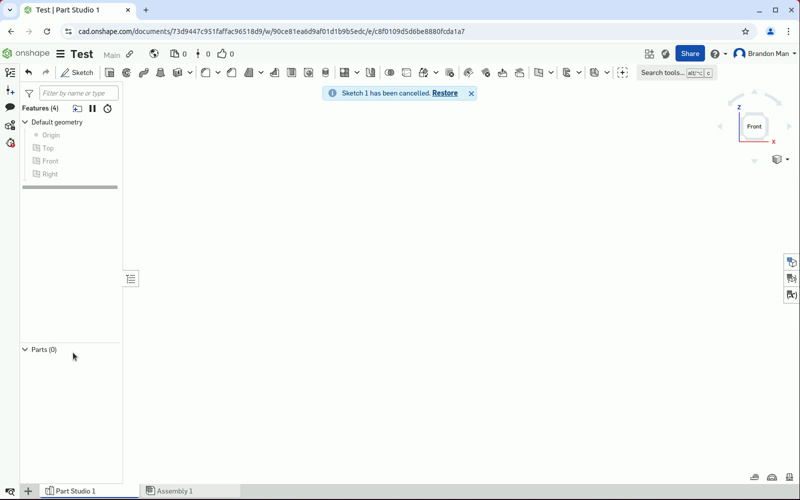
key(shift+s)
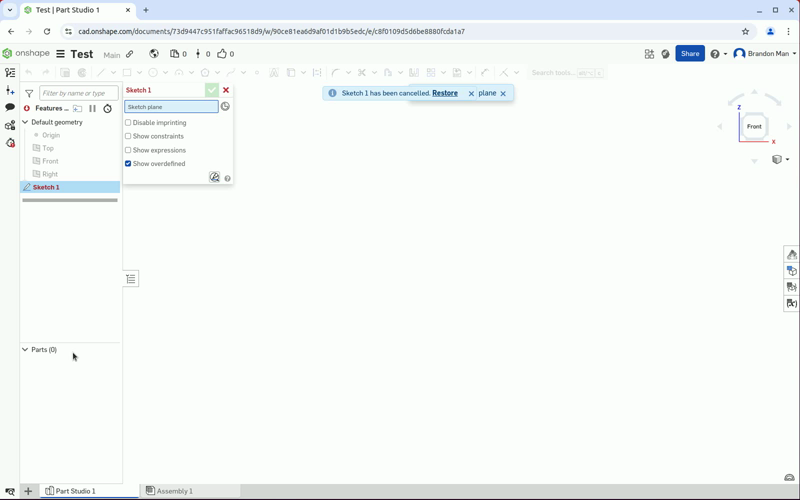
mouse_move(73, 163)
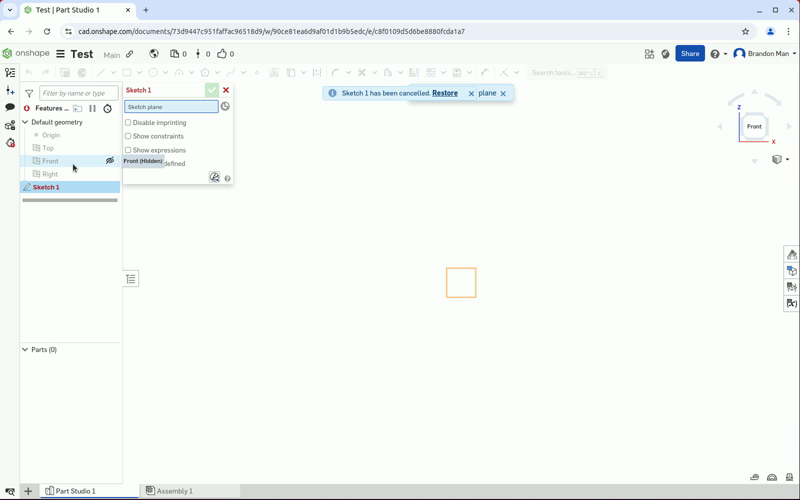
click(73, 163)
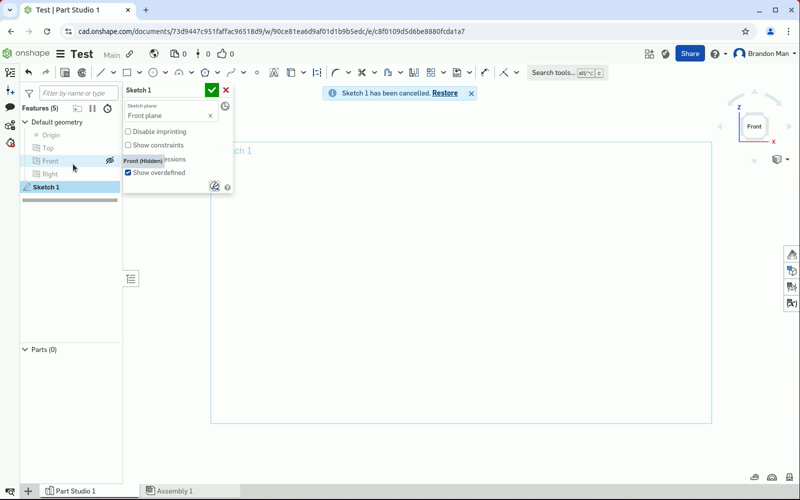
mouse_move(73, 352)
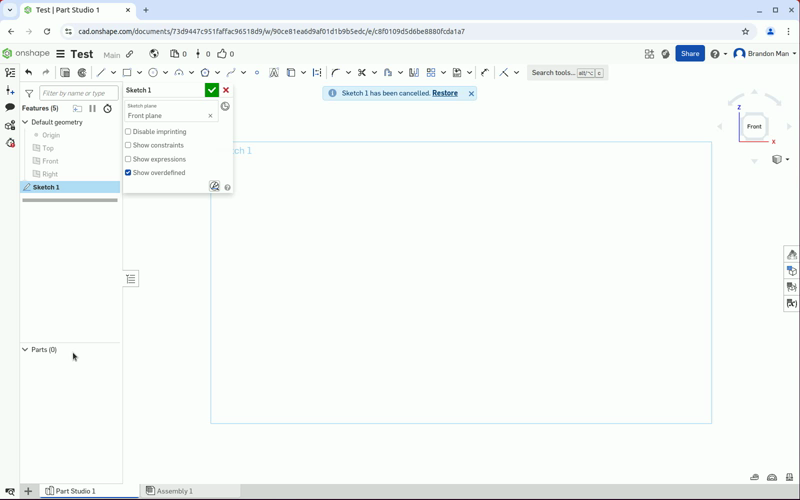
key(y)
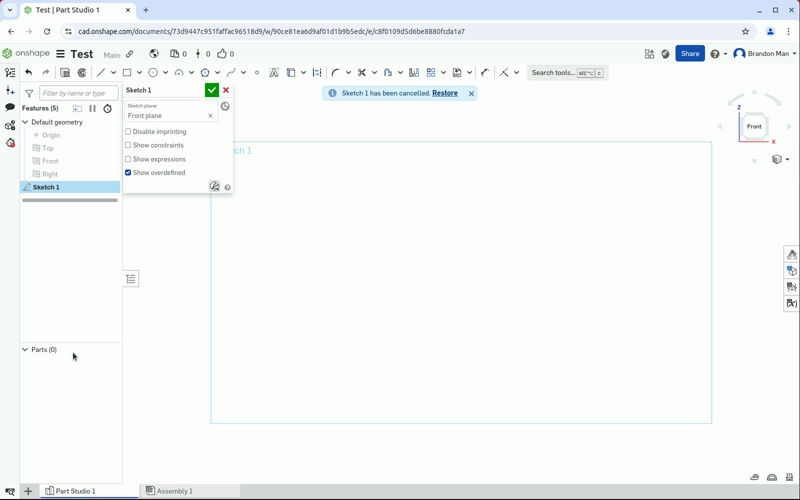
key(l)
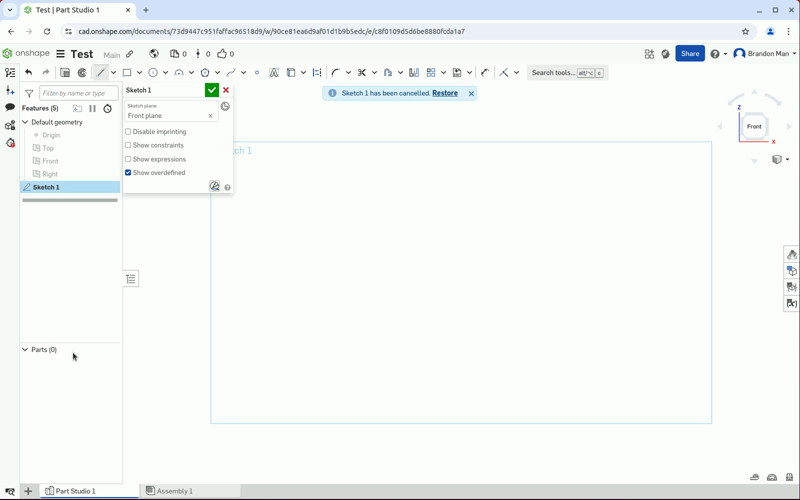
key_down(shift)
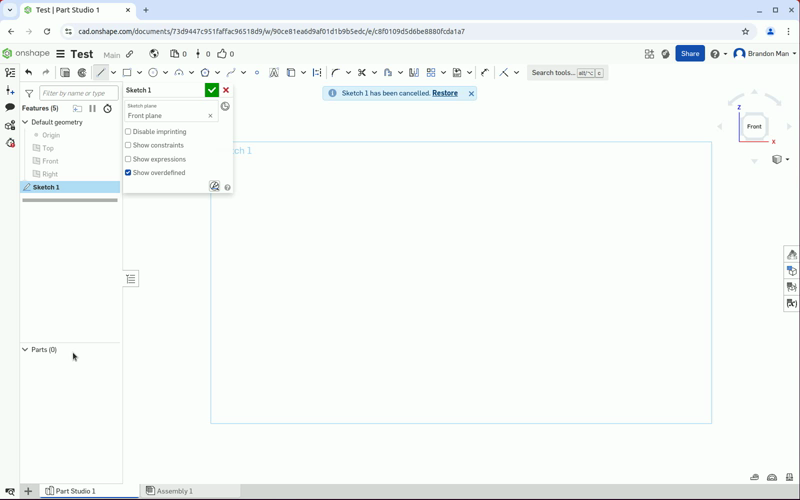
mouse_move(504, 336)
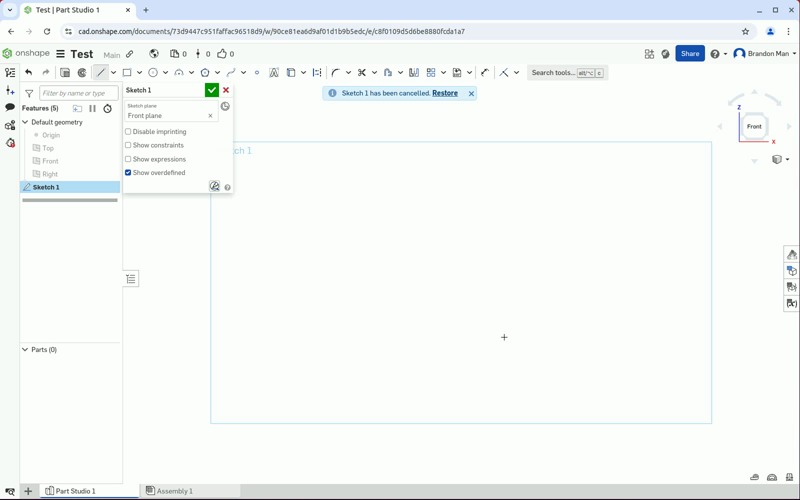
click(504, 336)
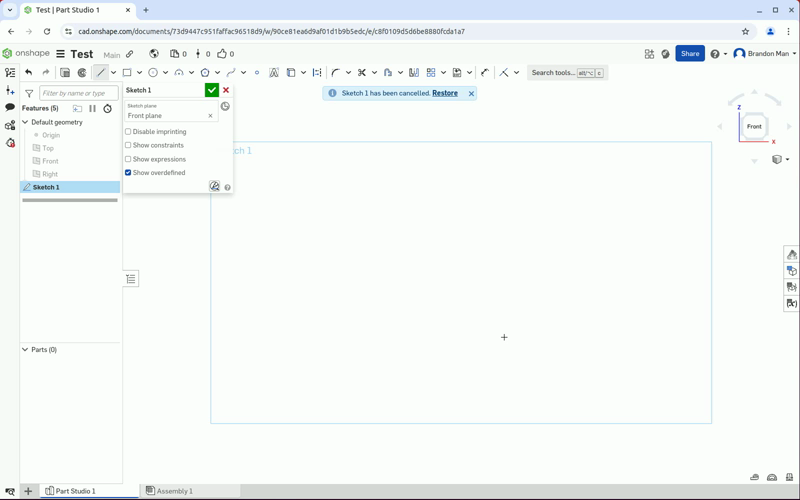
key_up(shift)
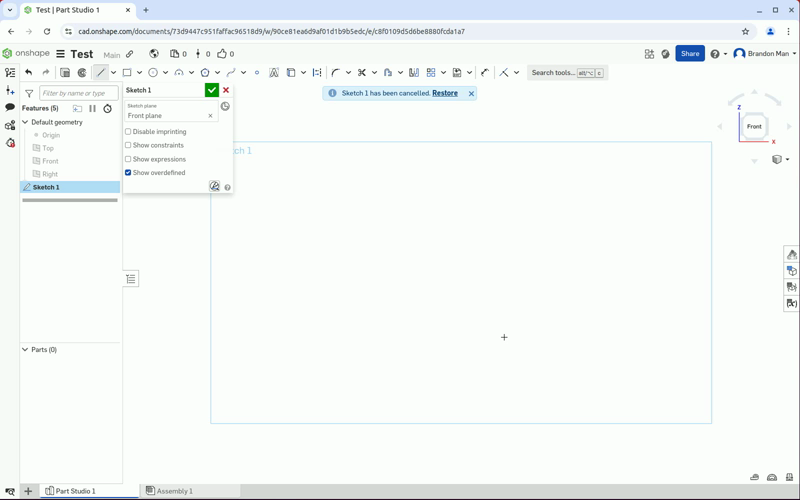
key_down(shift)
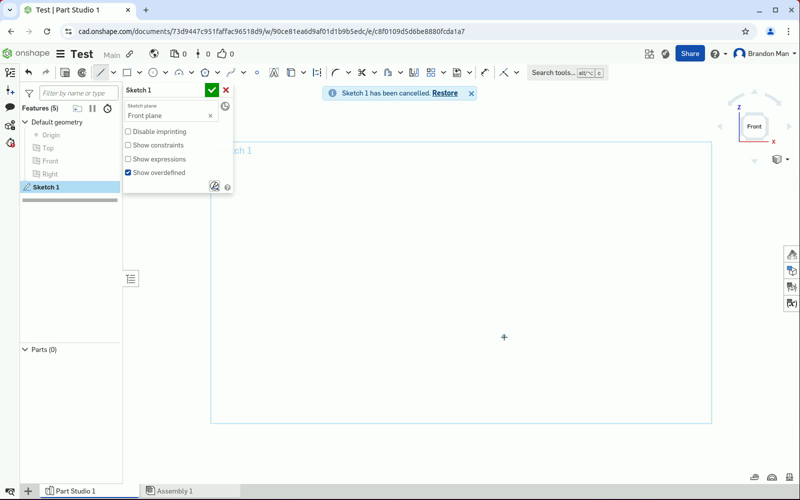
mouse_move(534, 336)
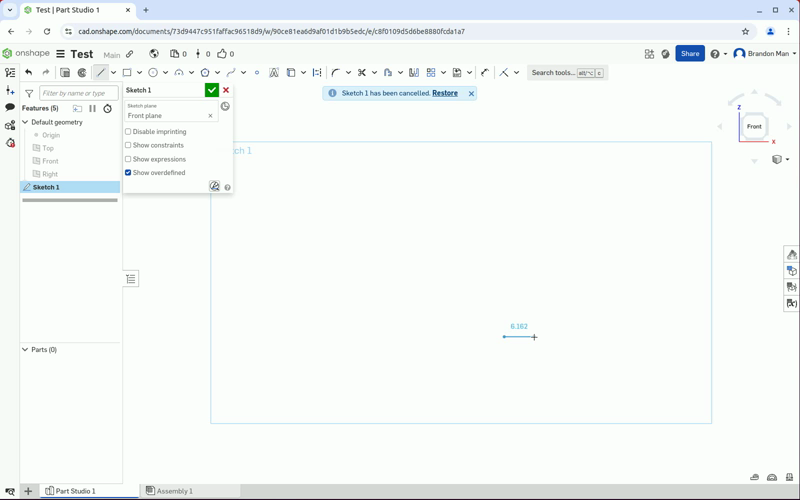
mouse_move(550, 336)
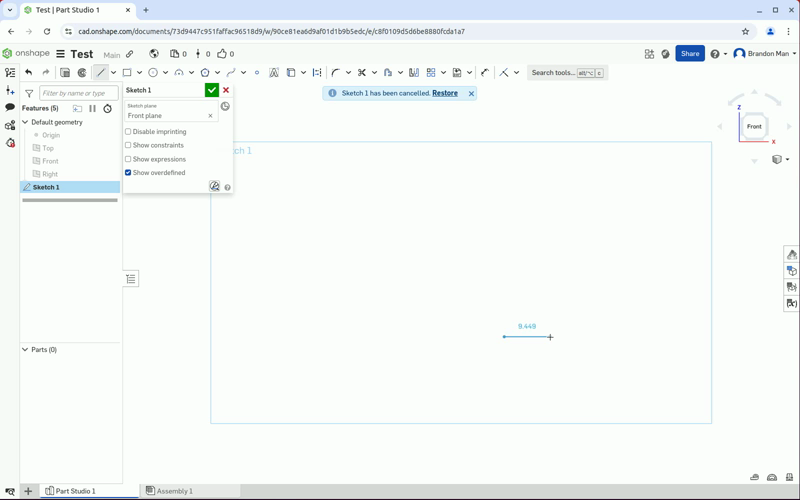
click(550, 336)
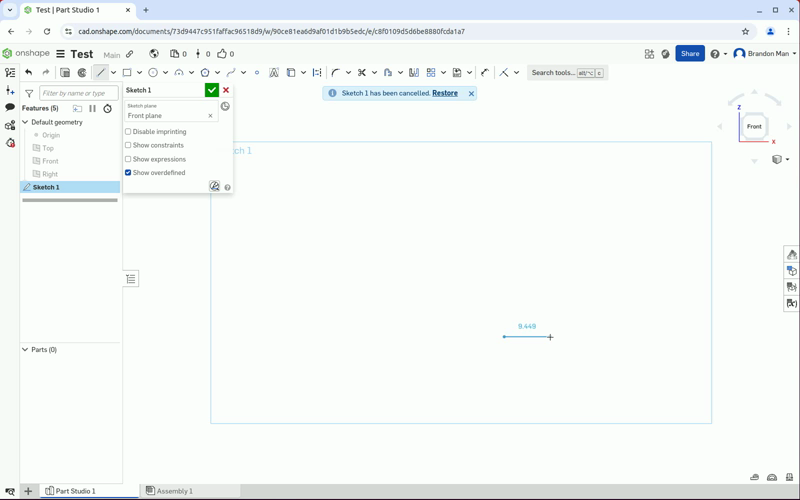
key_up(shift)
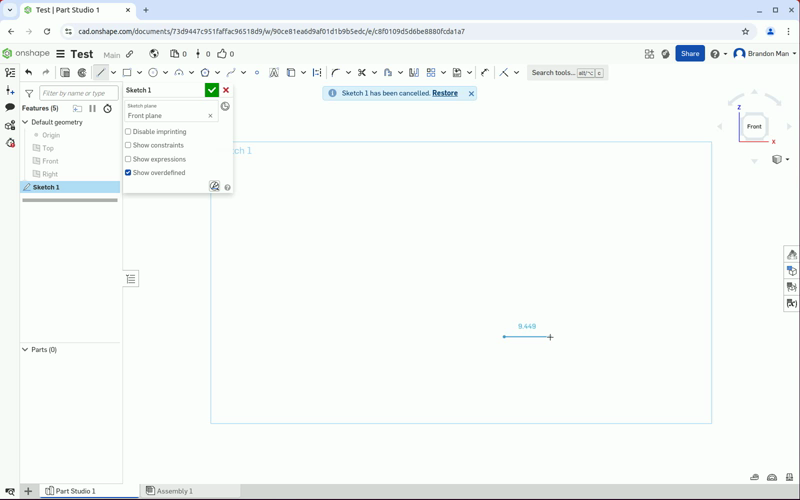
key_down(shift)
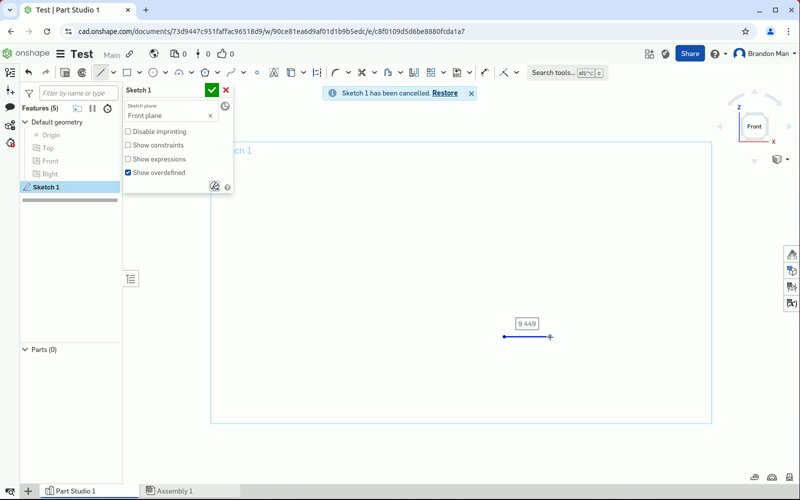
mouse_move(550, 230)
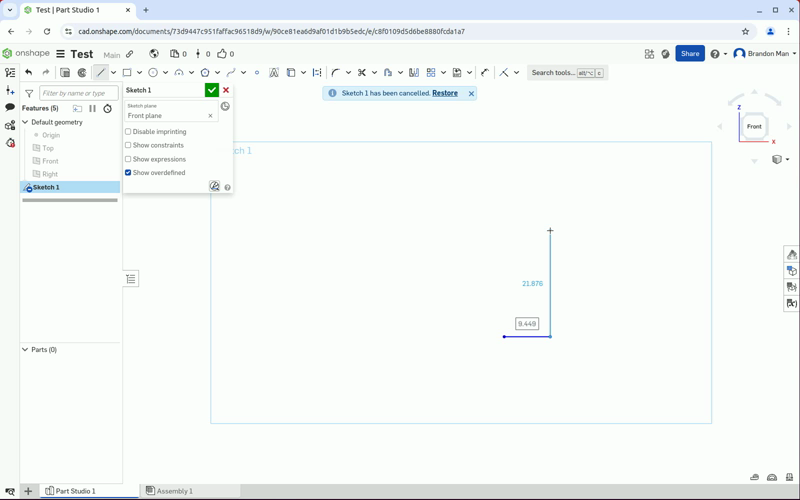
click(550, 230)
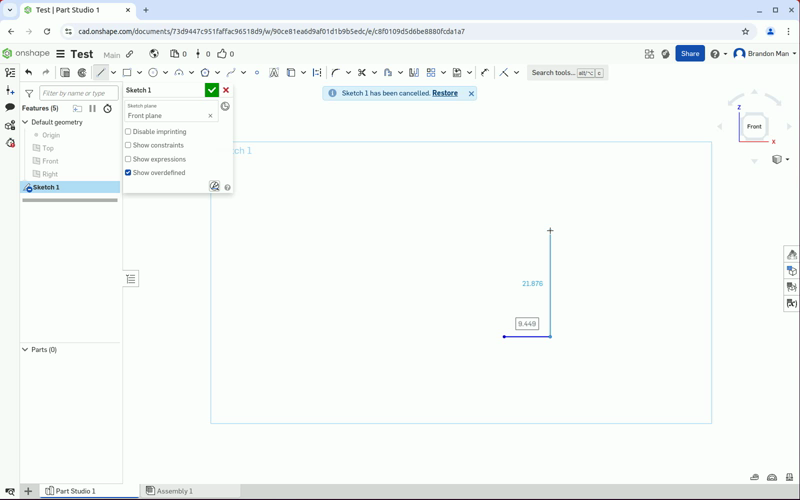
key_up(shift)
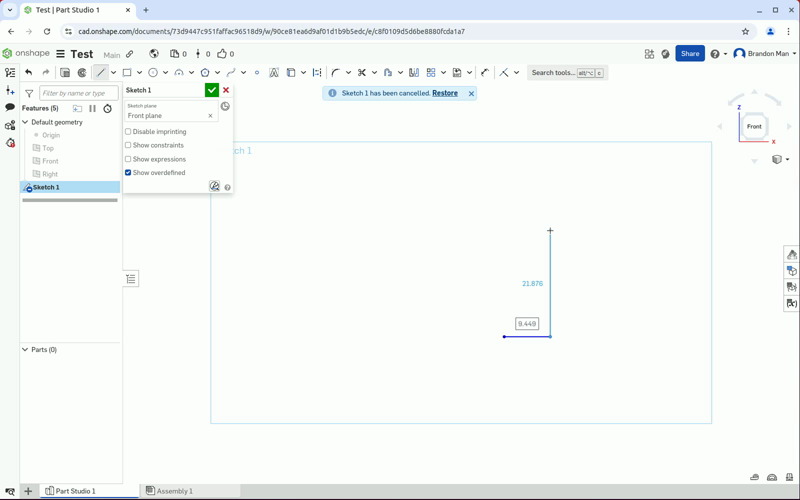
key_down(shift)
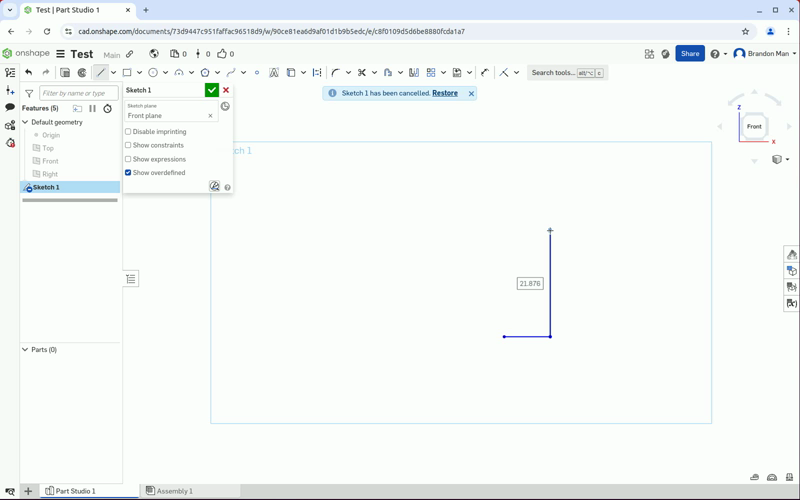
mouse_move(580, 230)
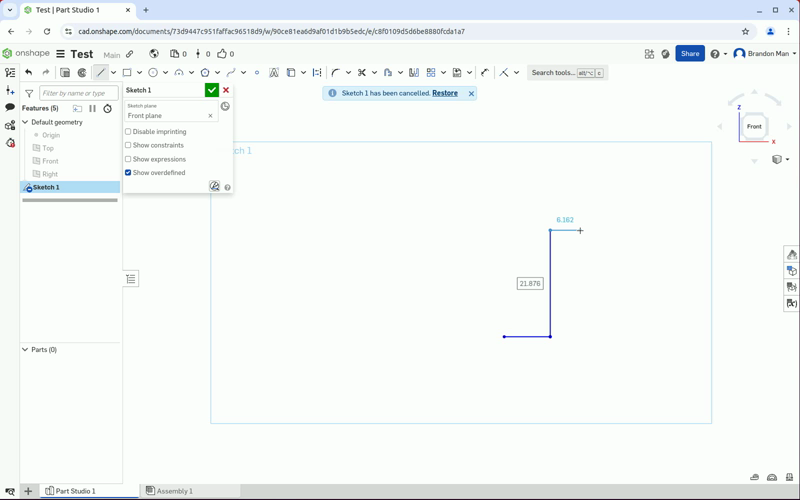
mouse_move(504, 230)
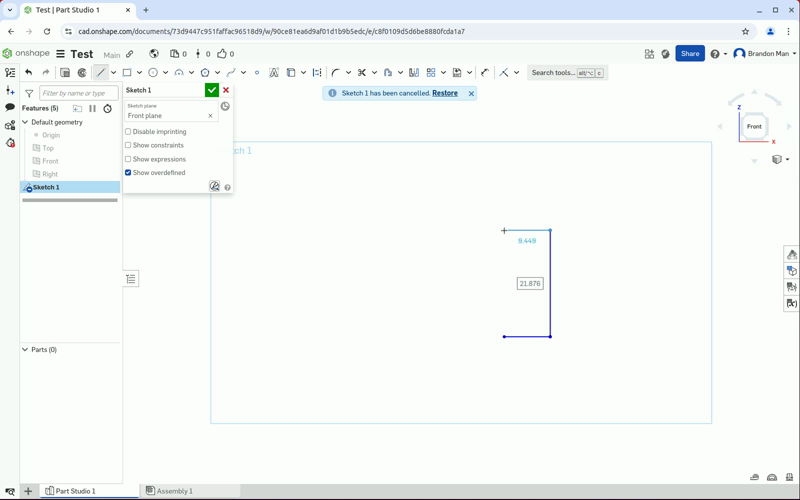
click(504, 230)
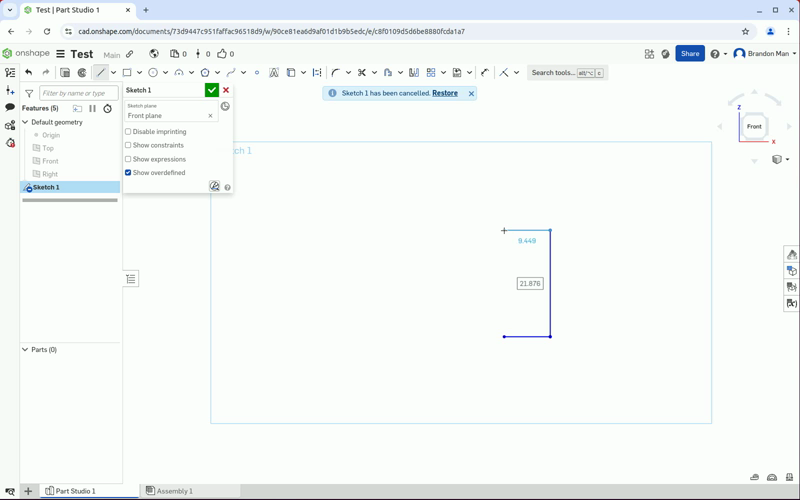
key_up(shift)
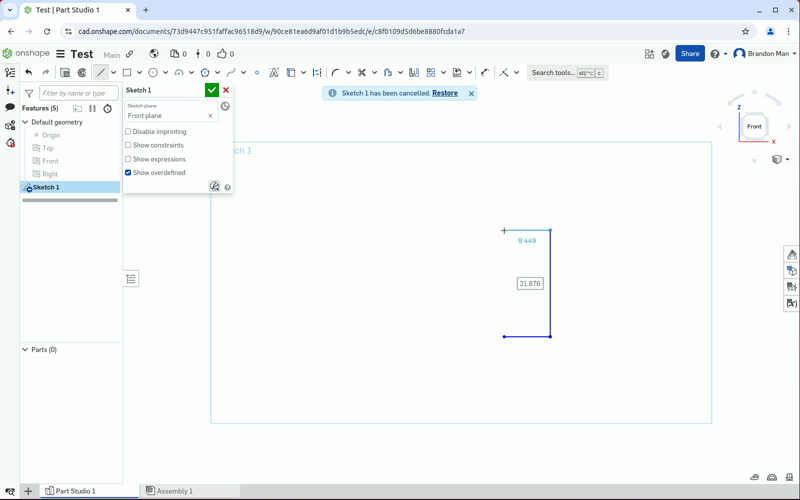
key_down(shift)
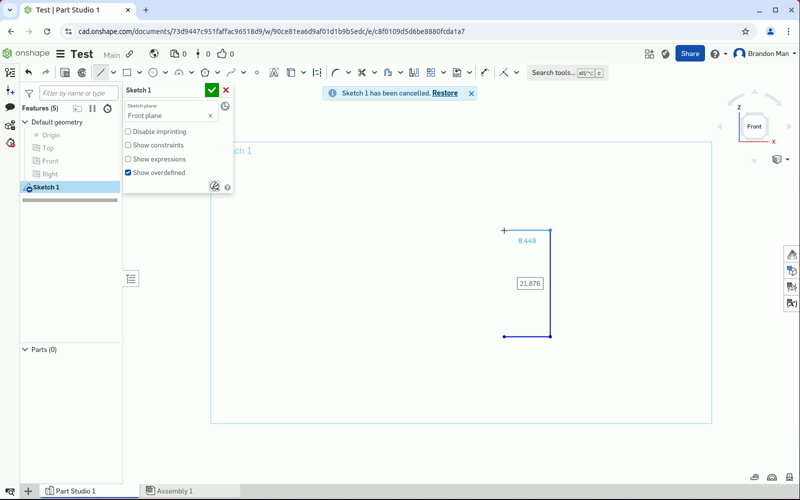
mouse_move(504, 336)
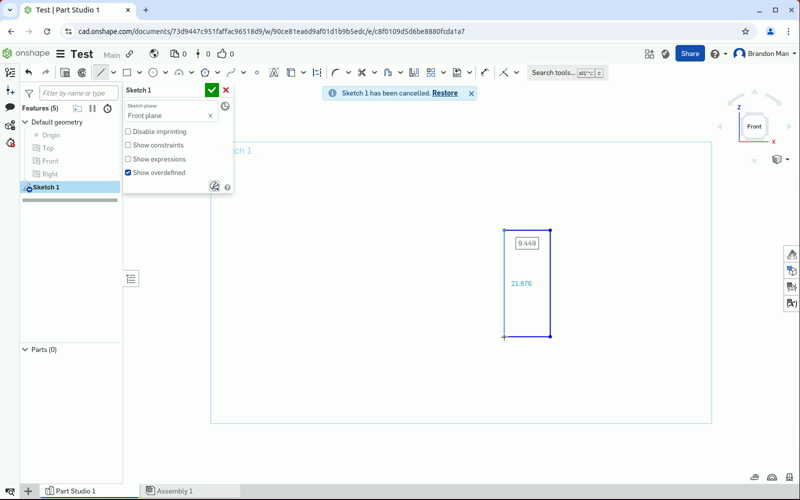
key_up(shift)
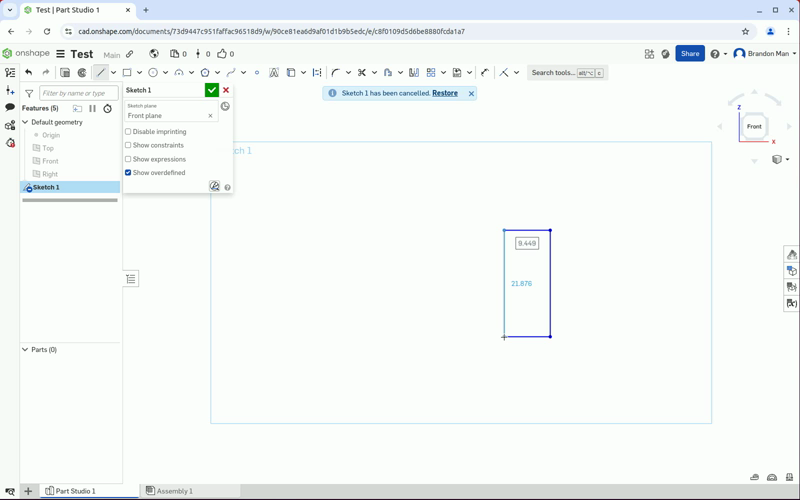
click(504, 336)
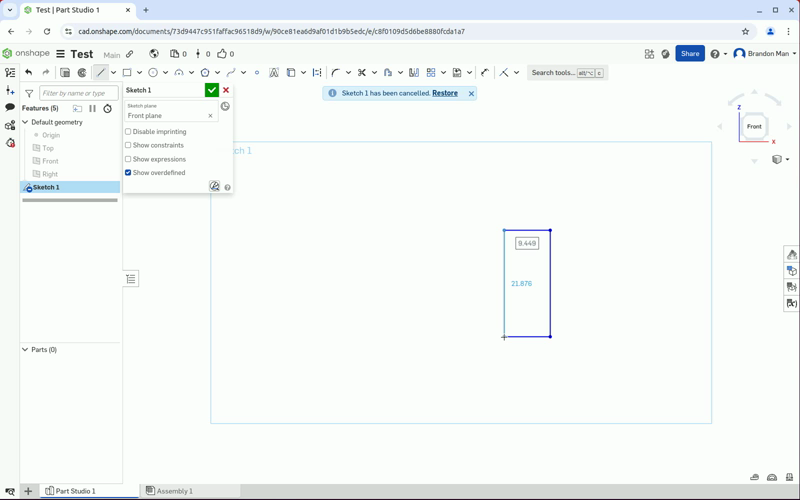
key(esc)
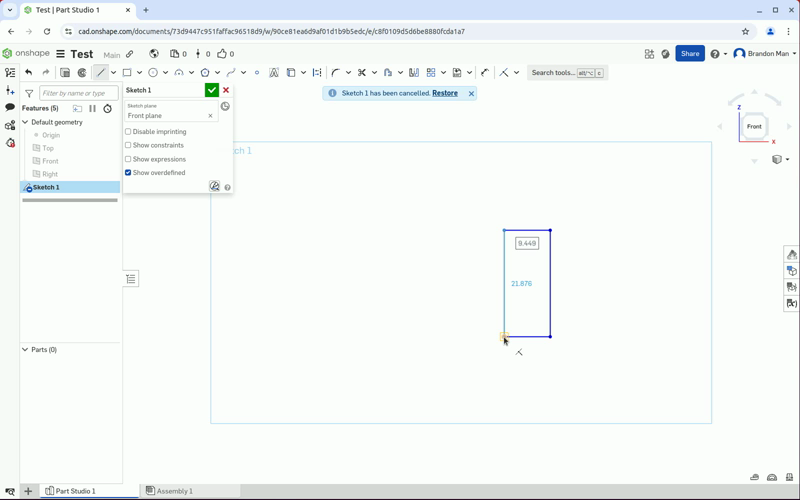
mouse_move(532, 309)
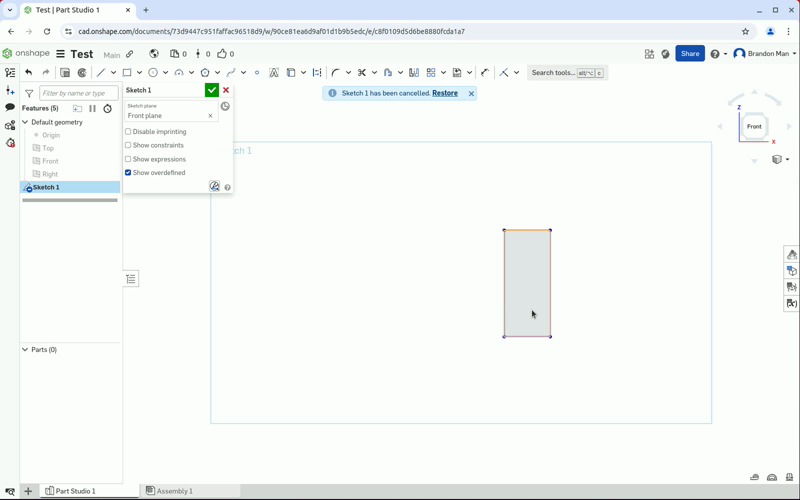
click(532, 309)
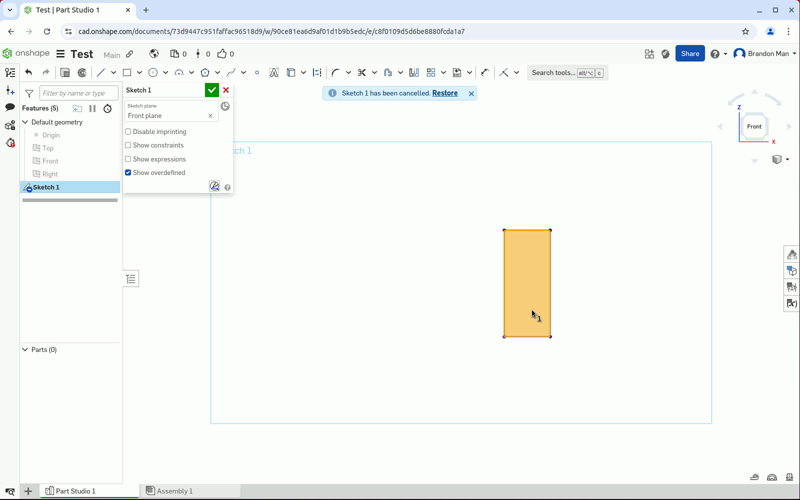
mouse_move(73, 352)
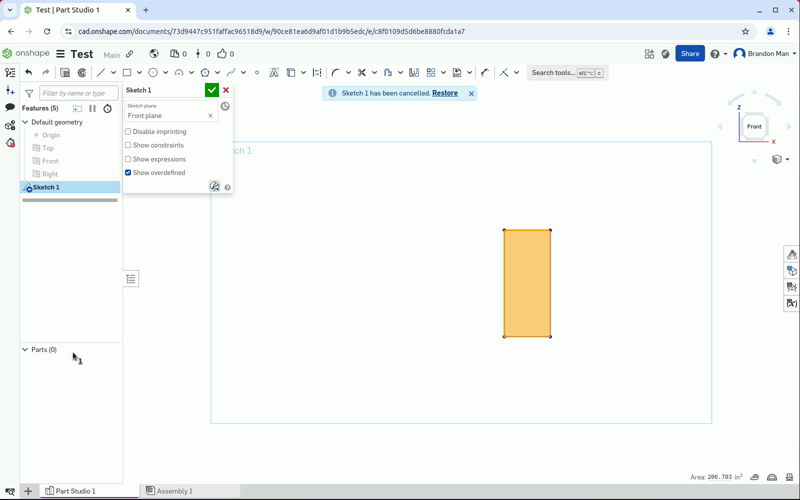
key(shift+y)
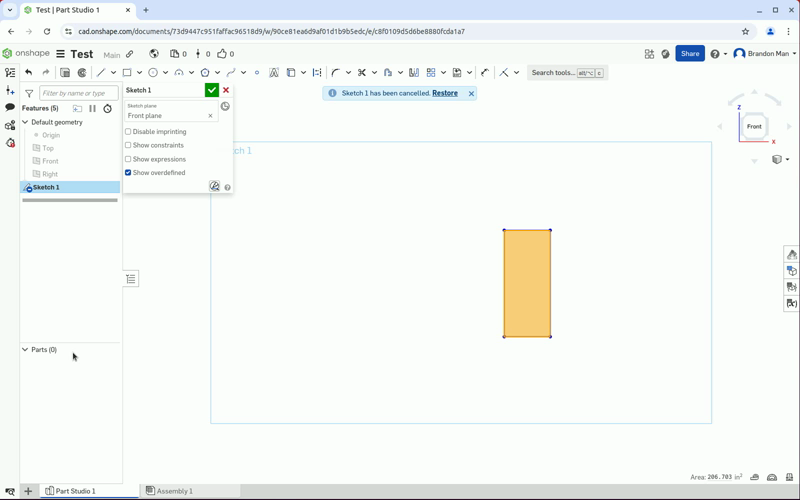
key(shift+e)
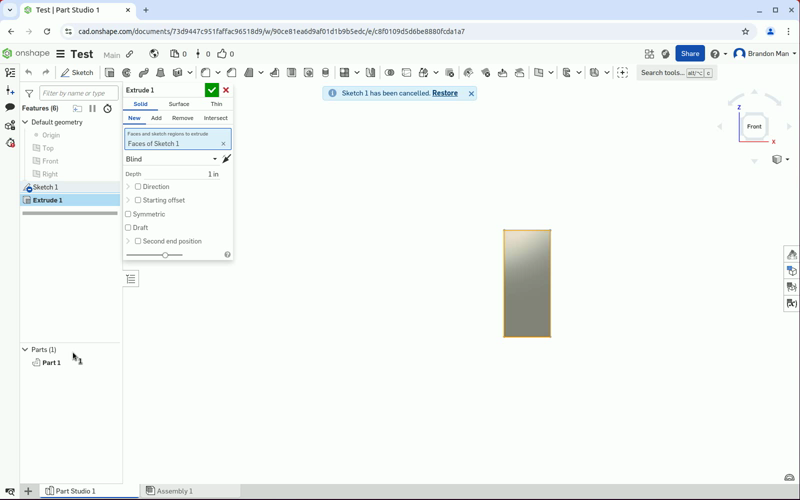
mouse_move(143, 106)
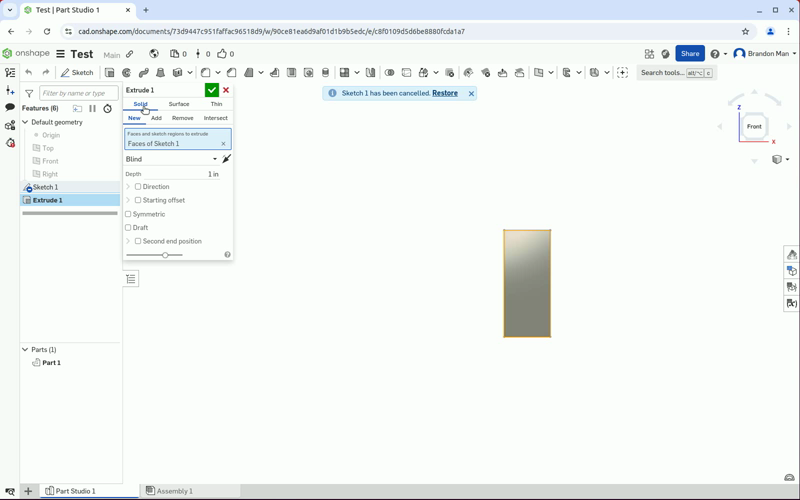
click(143, 106)
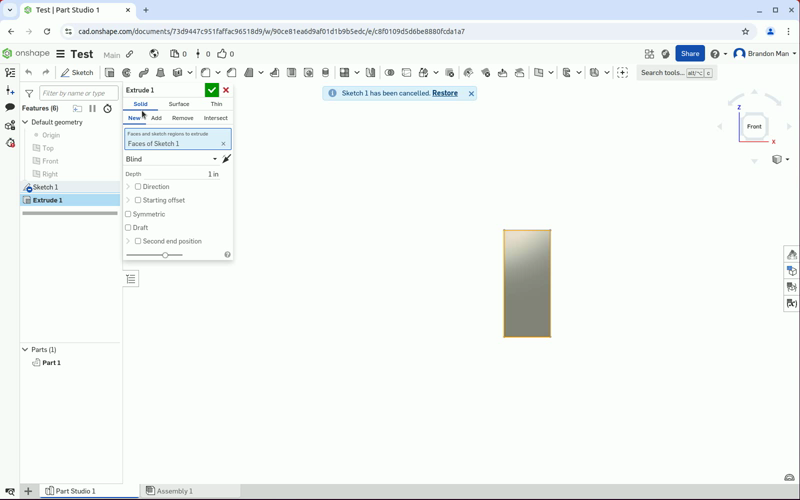
mouse_move(137, 120)
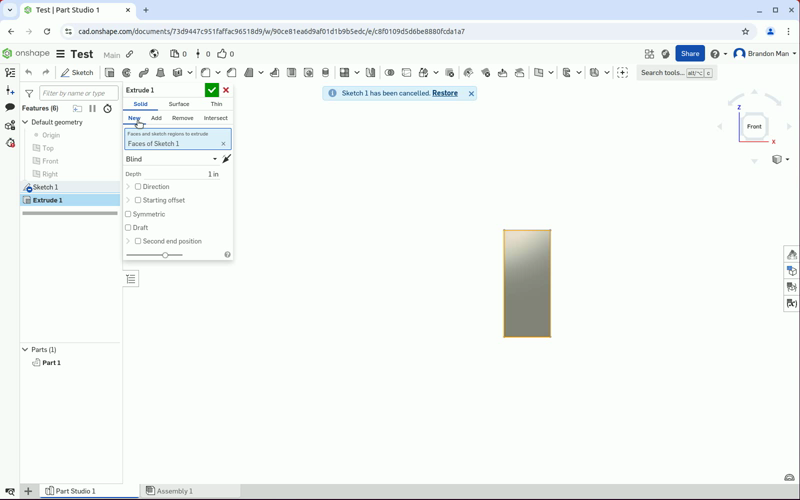
click(137, 120)
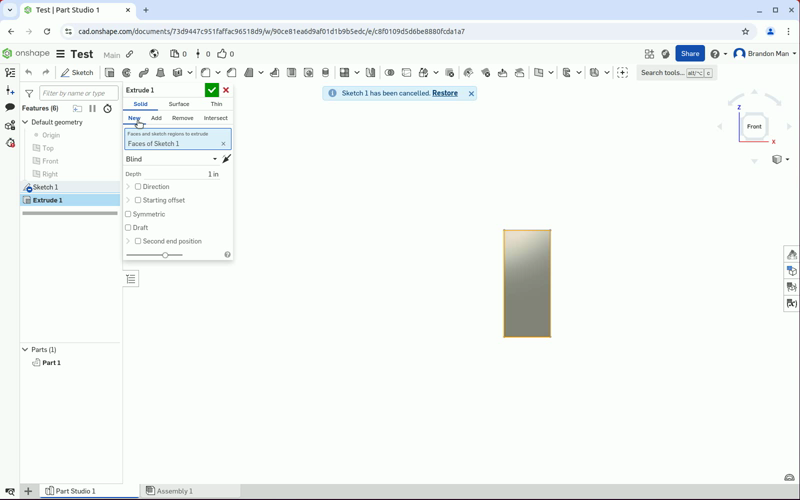
key(tab, 4)
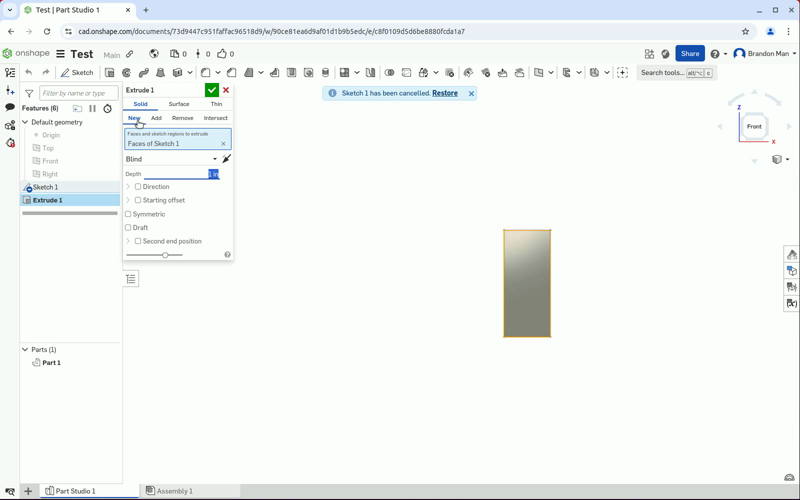
text(18.294)
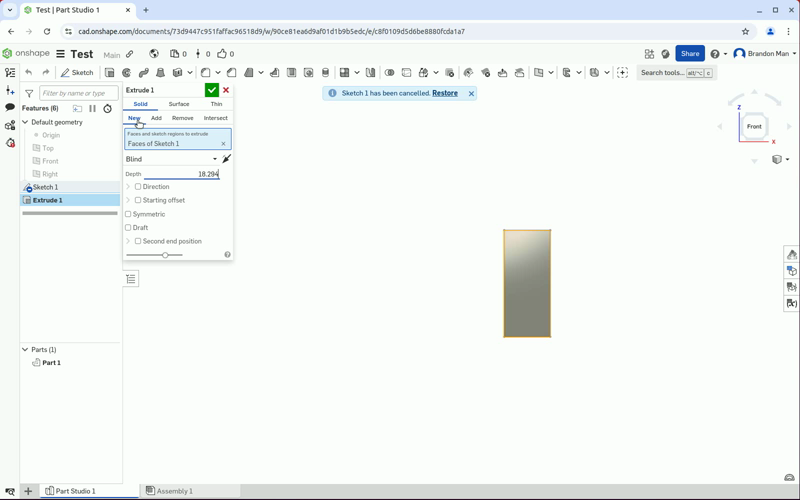
key(enter)
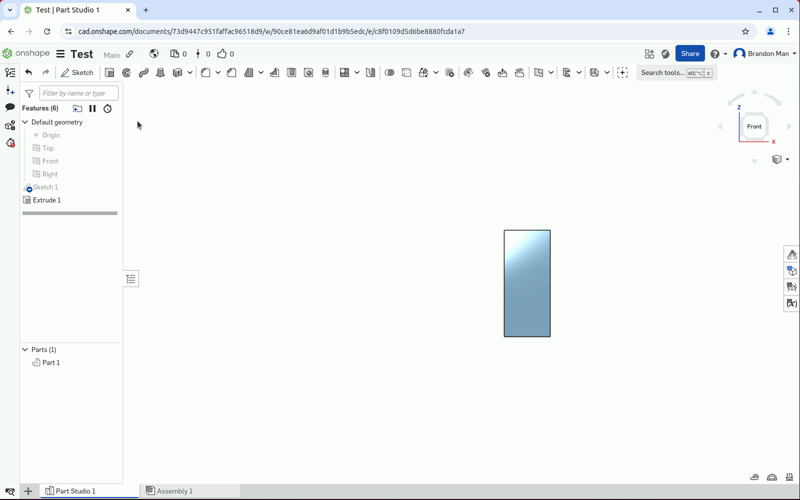
key(shift+h)
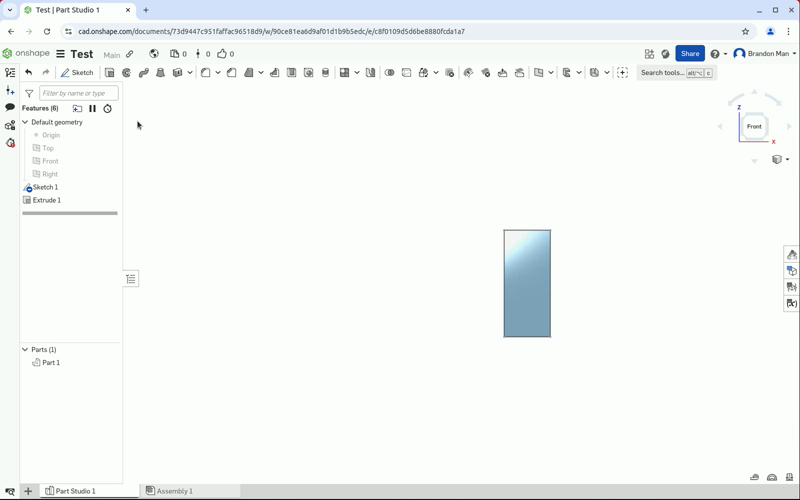
key(shift+h)
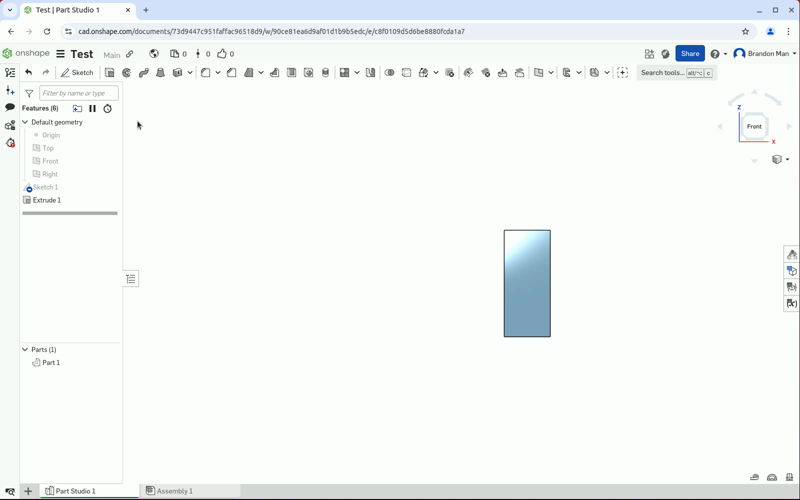
mouse_move(73, 189)
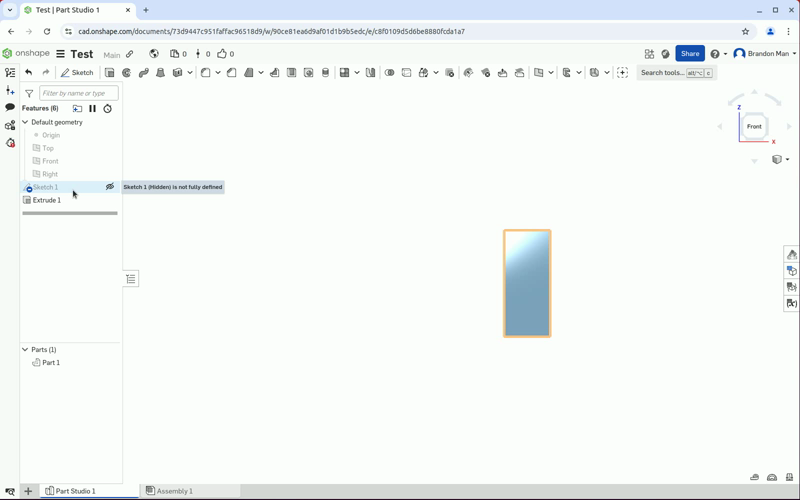
click(73, 189)
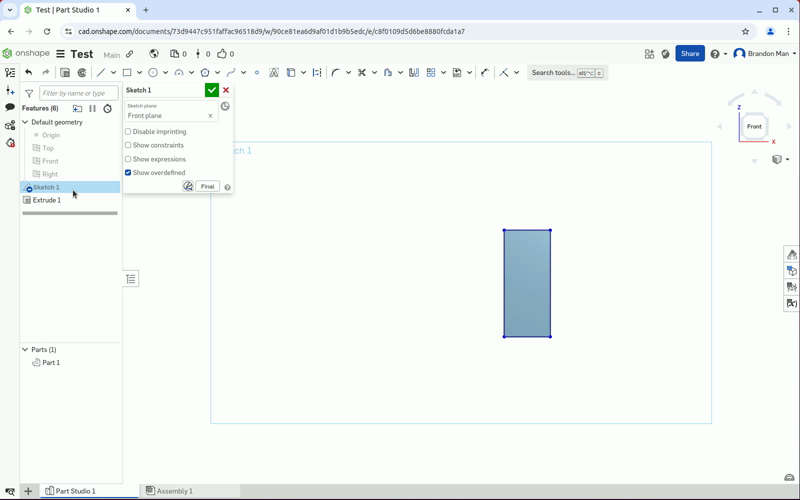
mouse_move(229, 92)
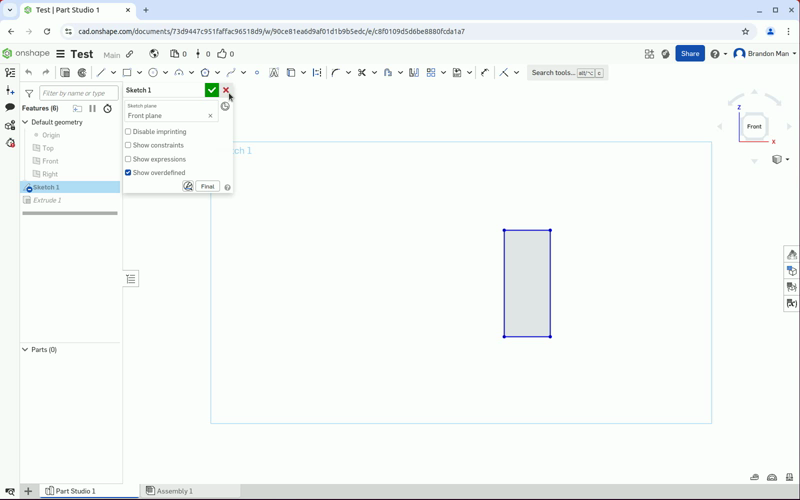
click(229, 92)
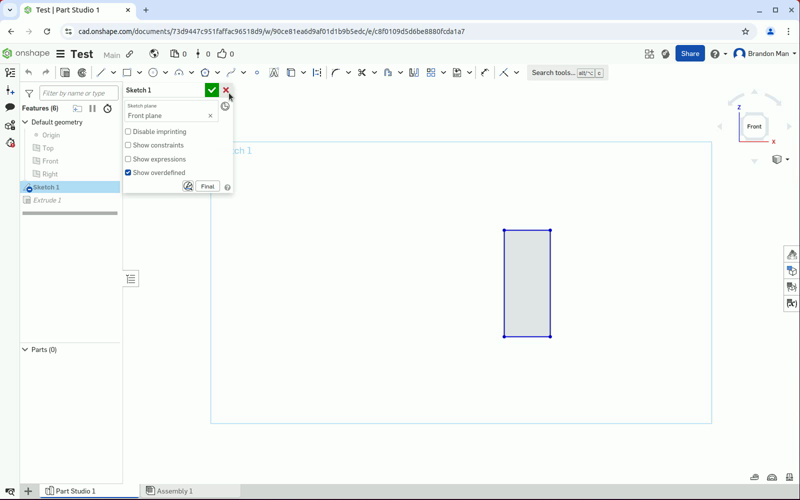
key(shift+s)
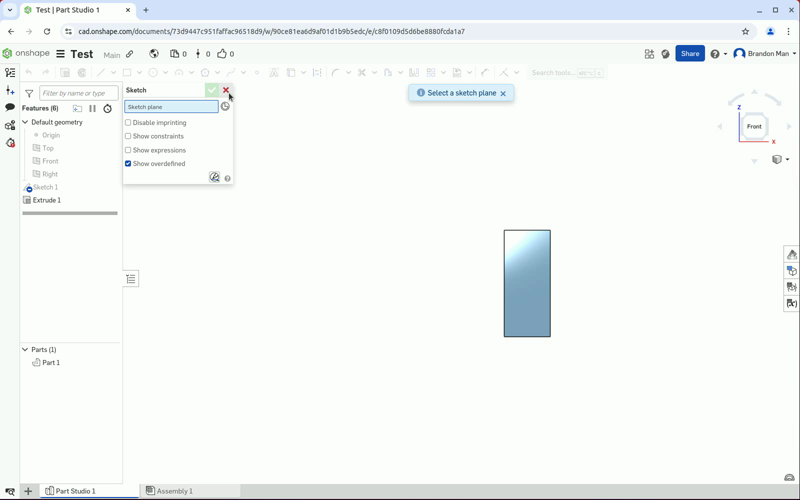
mouse_move(73, 163)
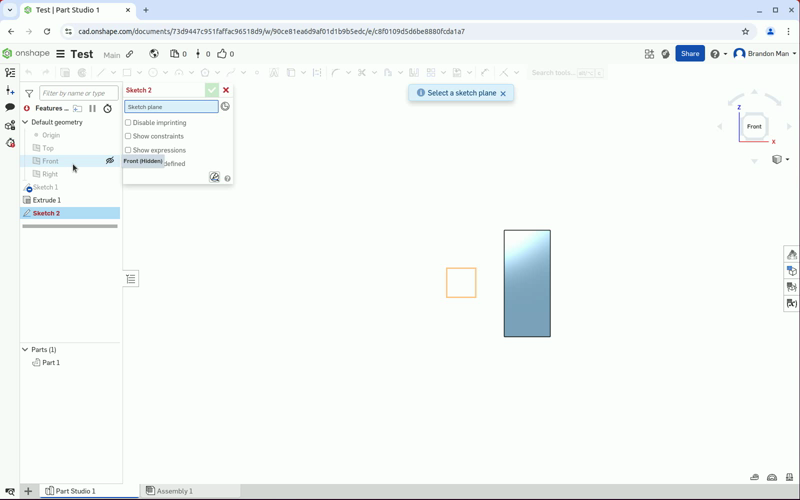
click(73, 163)
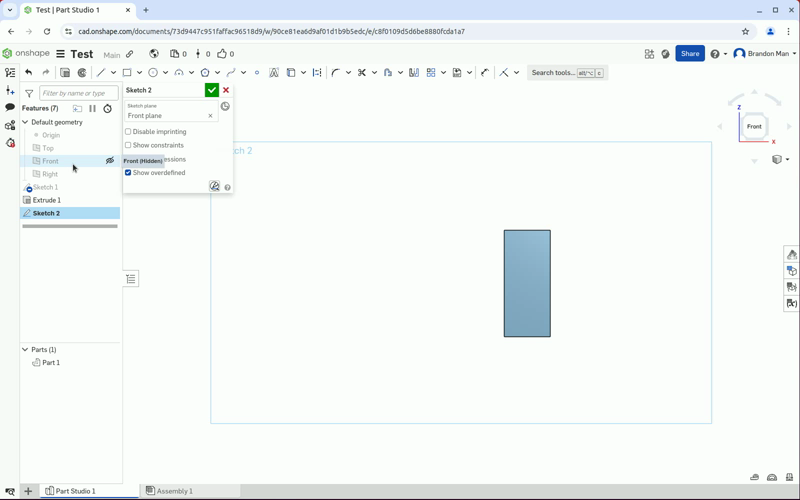
mouse_move(73, 352)
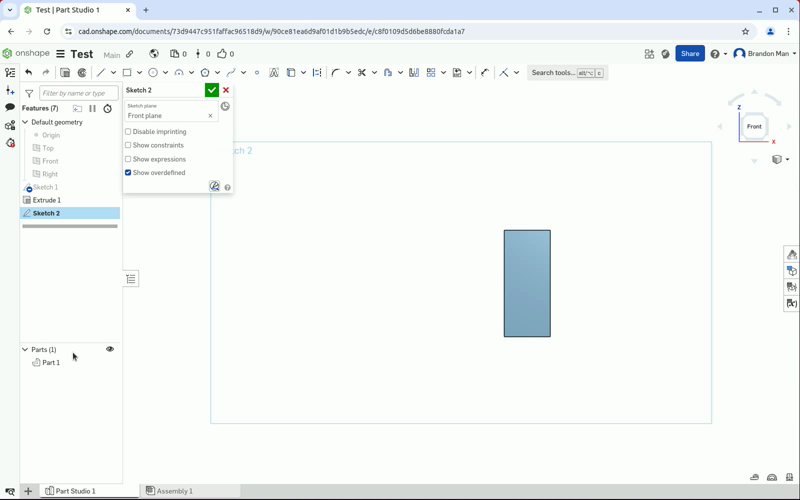
key(y)
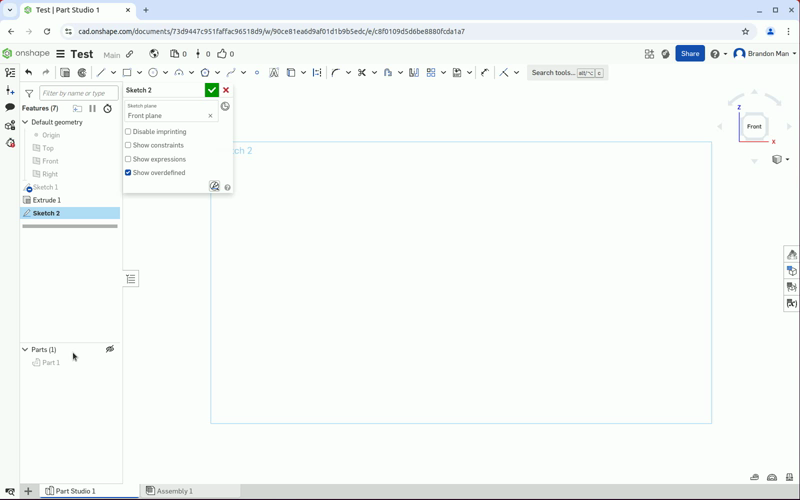
key(l)
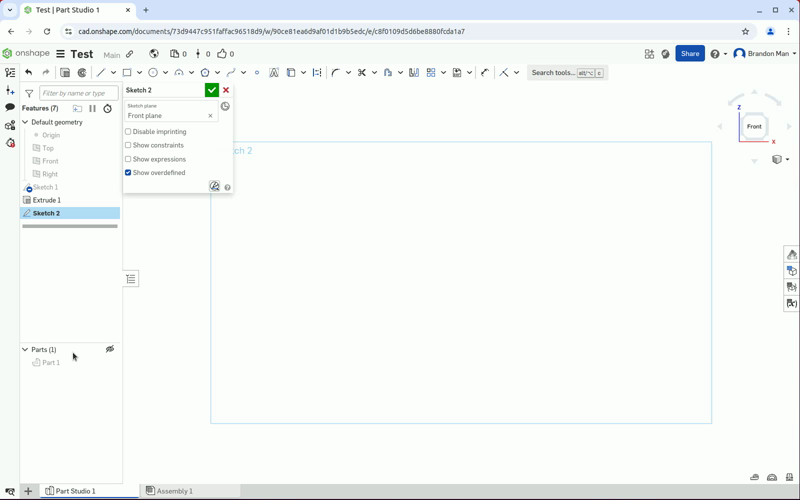
key_down(shift)
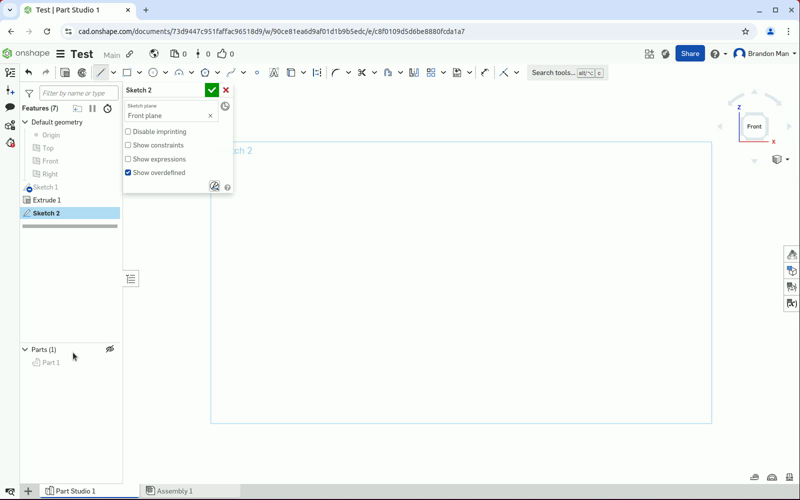
mouse_move(371, 336)
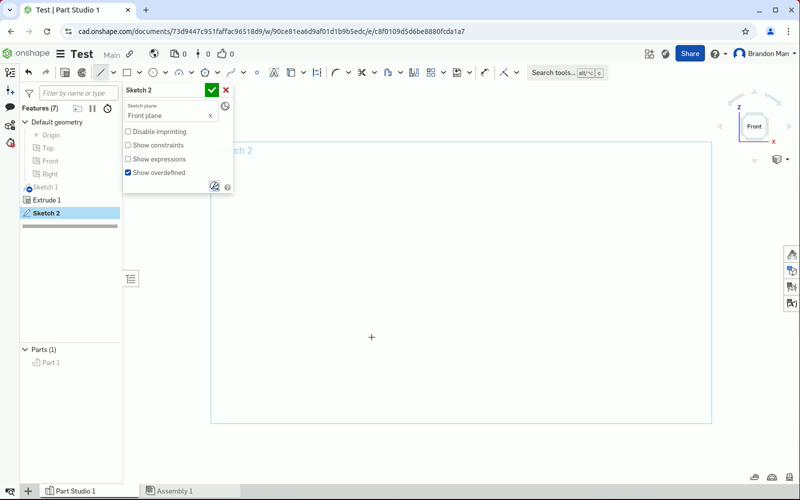
click(371, 336)
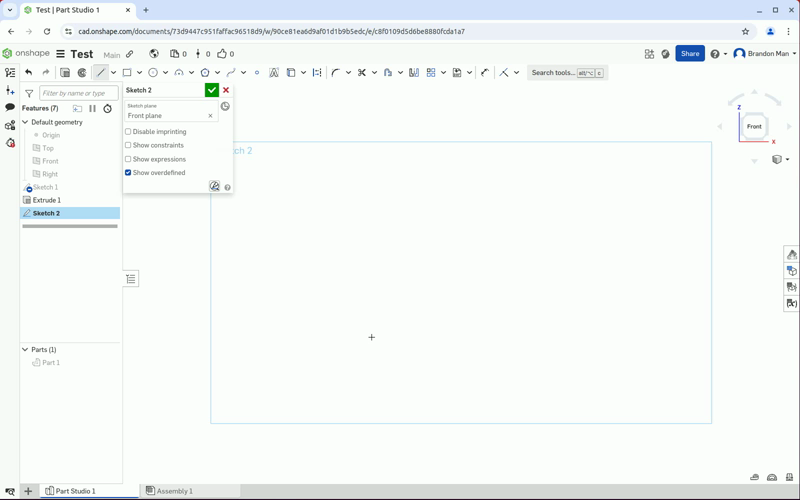
key_up(shift)
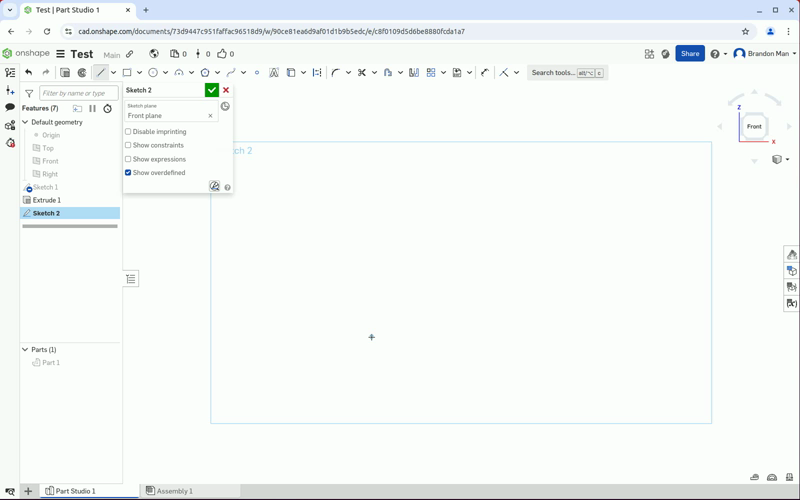
key_down(shift)
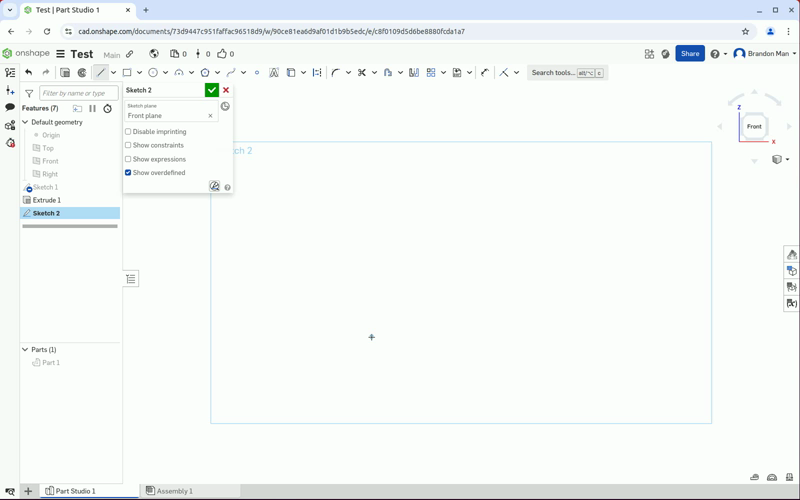
mouse_move(401, 336)
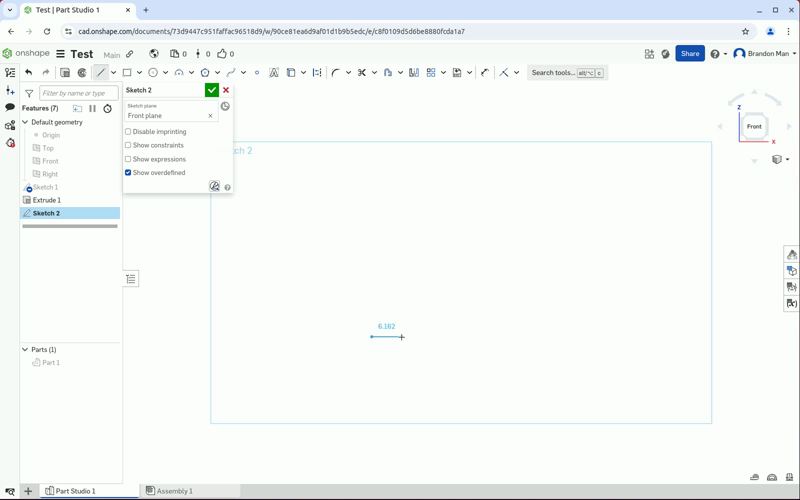
mouse_move(417, 336)
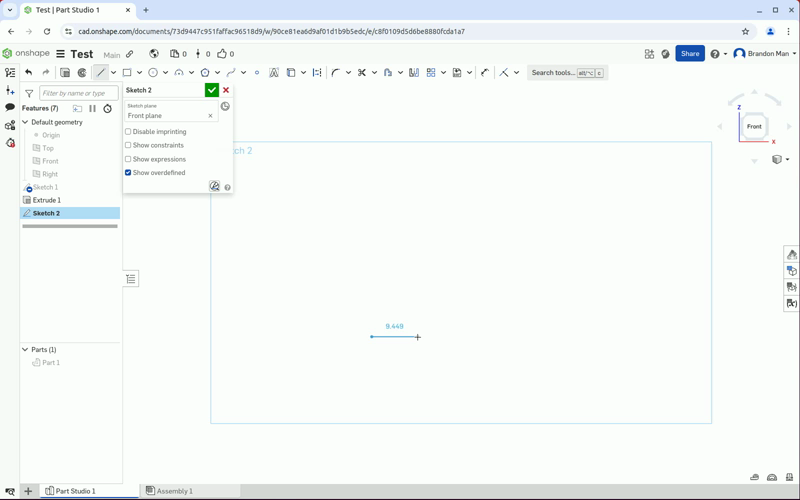
click(417, 336)
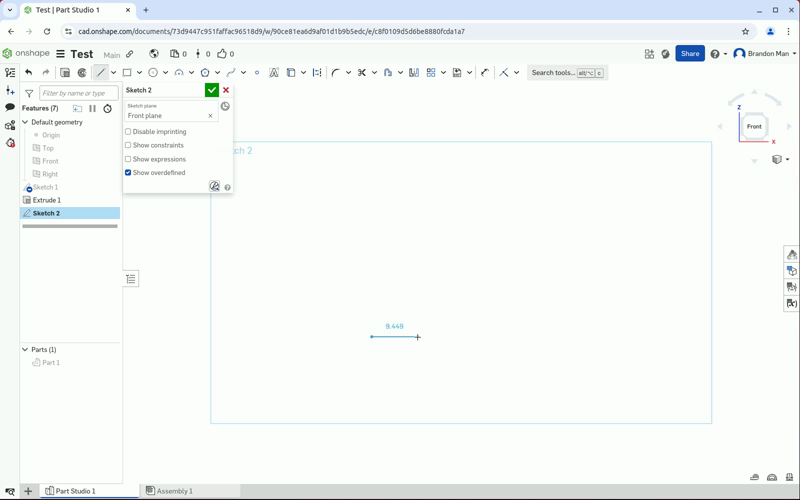
key_up(shift)
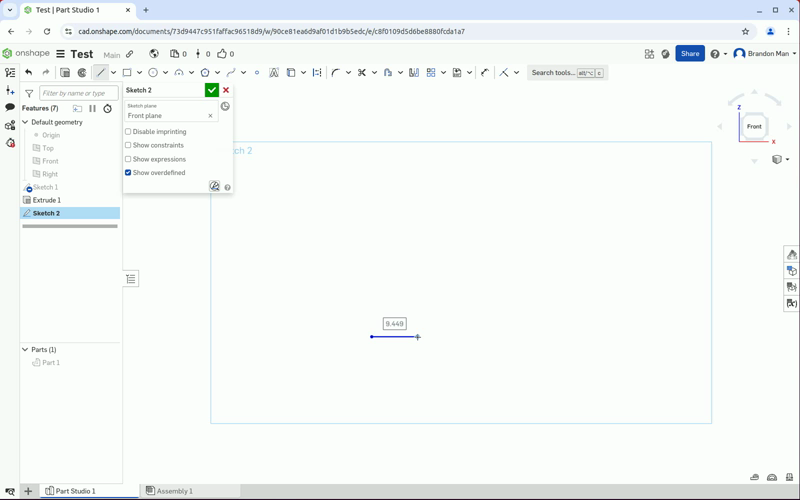
key_down(shift)
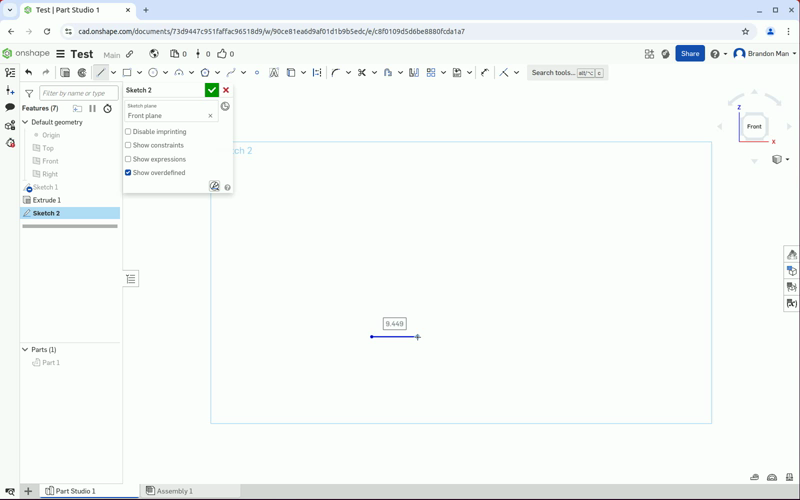
mouse_move(417, 230)
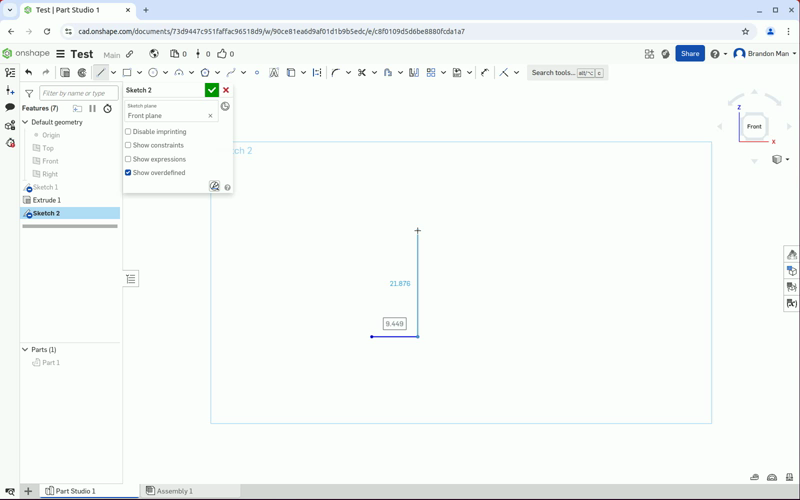
click(417, 230)
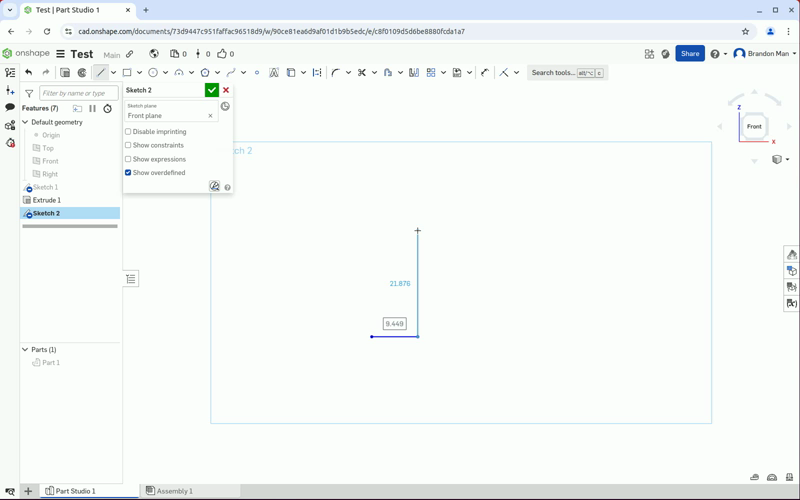
key_up(shift)
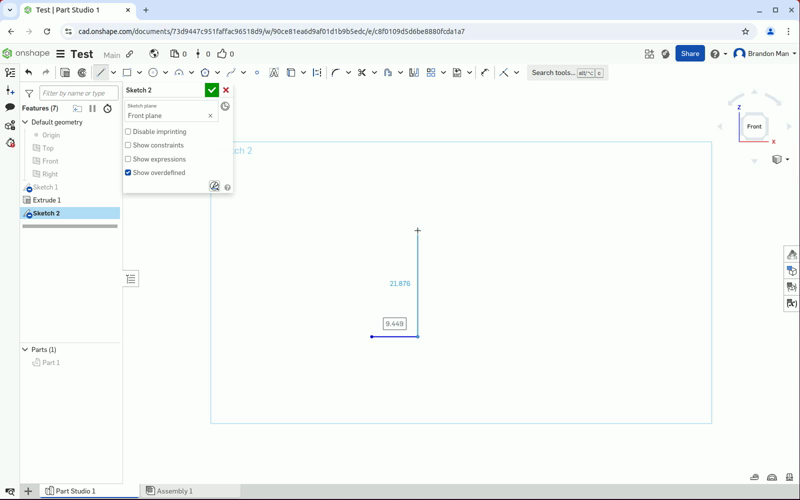
key_down(shift)
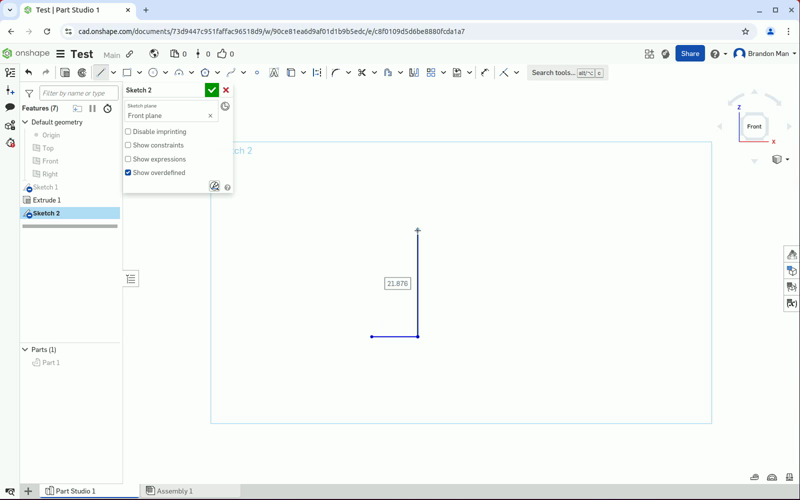
mouse_move(447, 230)
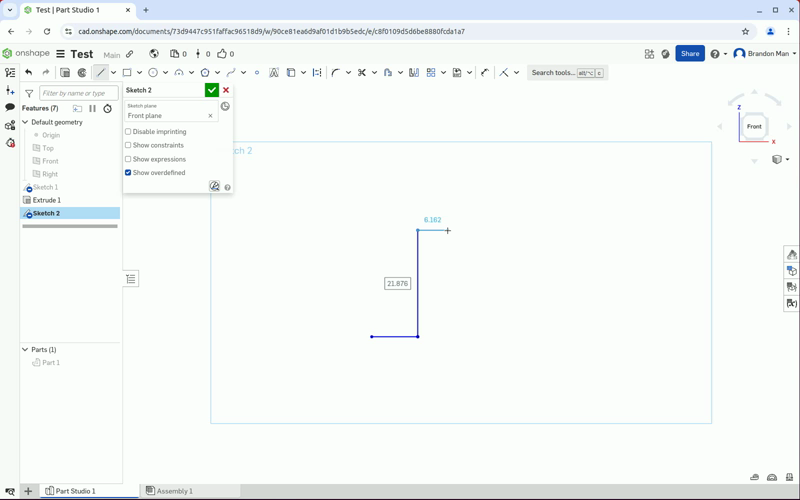
mouse_move(371, 230)
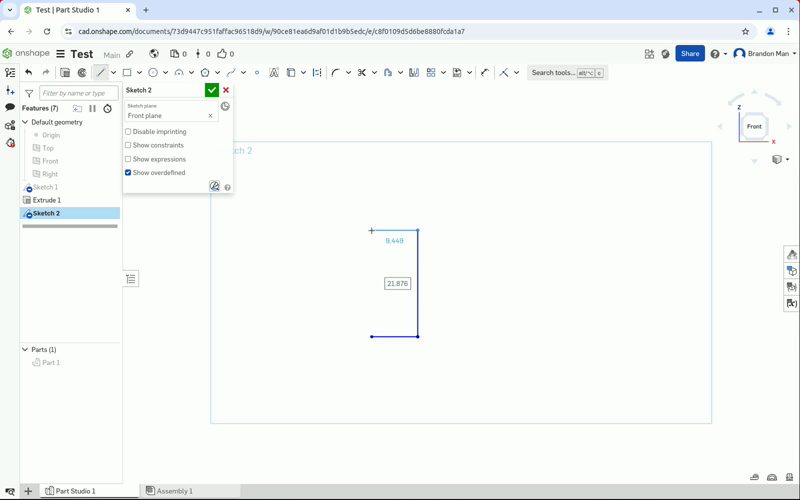
click(371, 230)
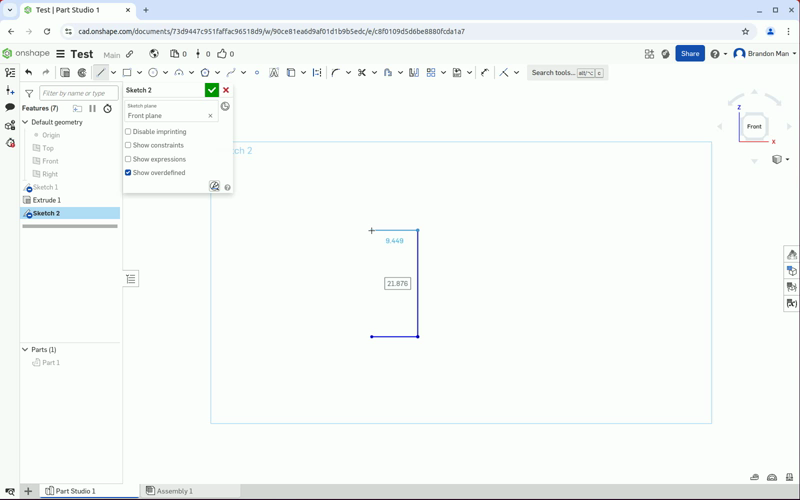
key_up(shift)
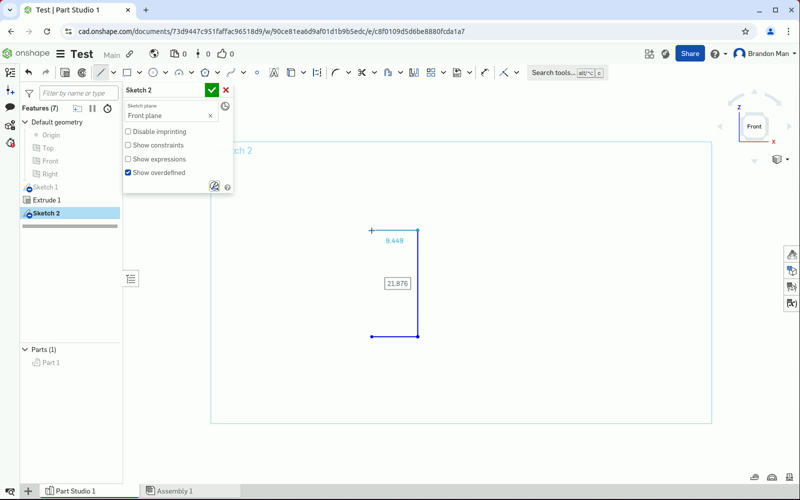
key_down(shift)
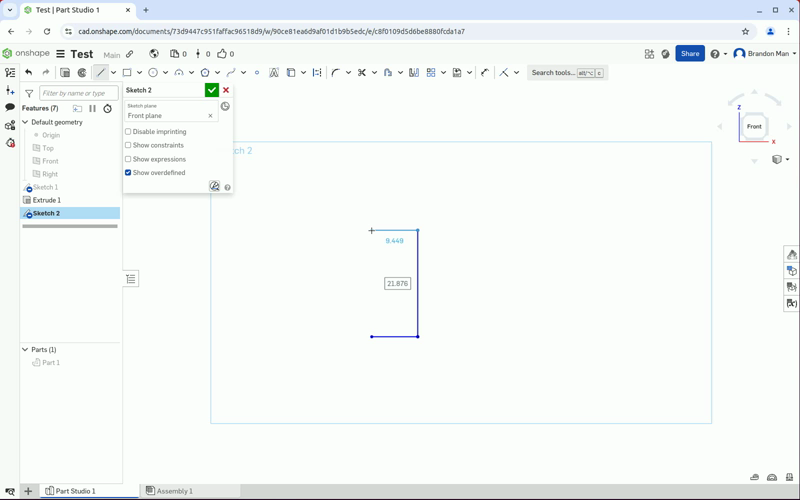
mouse_move(371, 336)
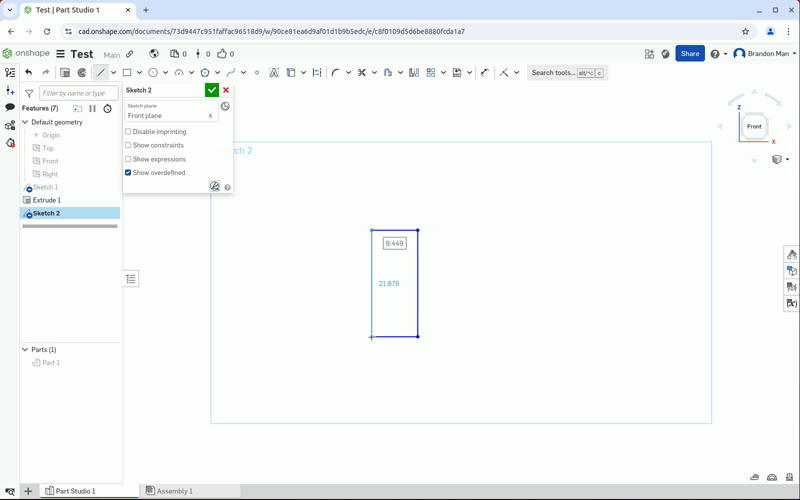
key_up(shift)
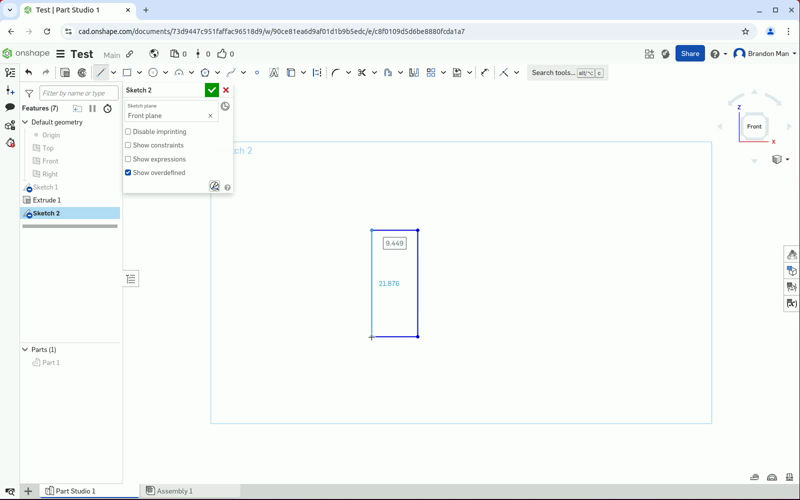
click(371, 336)
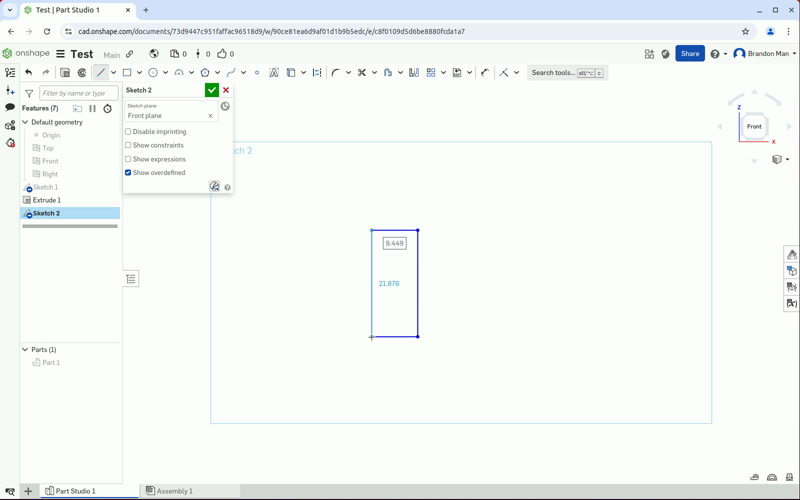
key(esc)
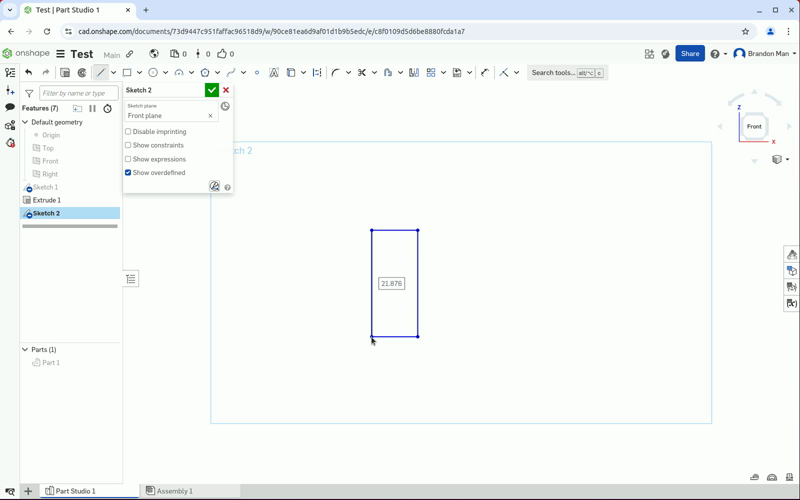
mouse_move(406, 251)
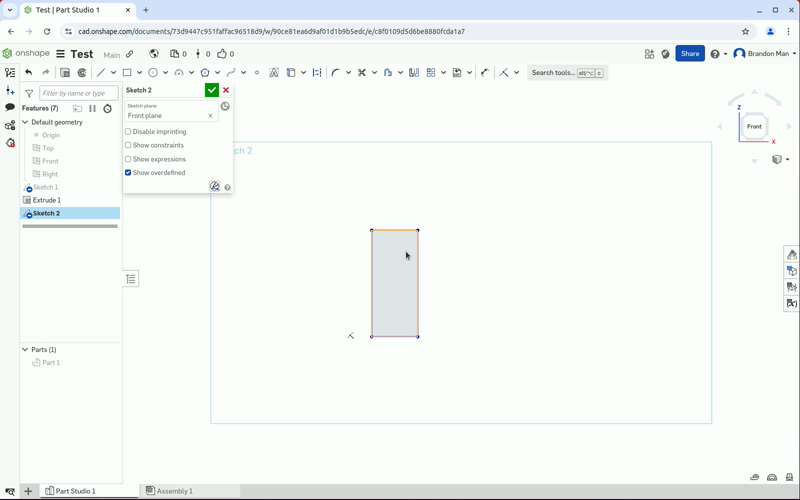
click(406, 251)
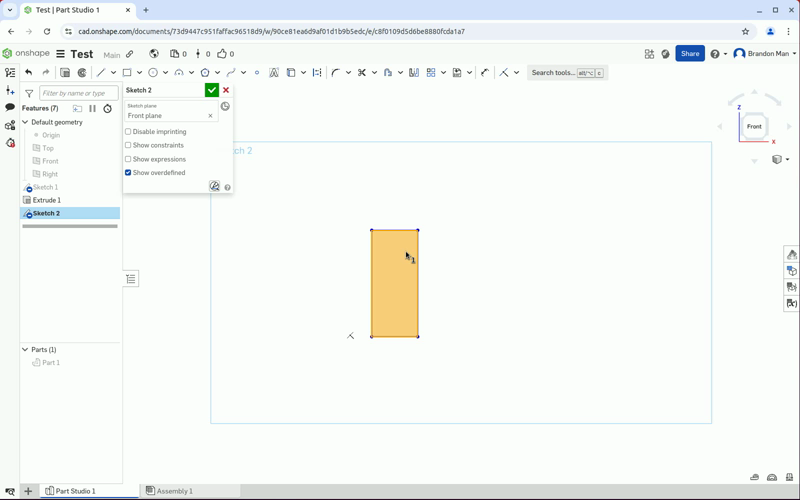
mouse_move(73, 352)
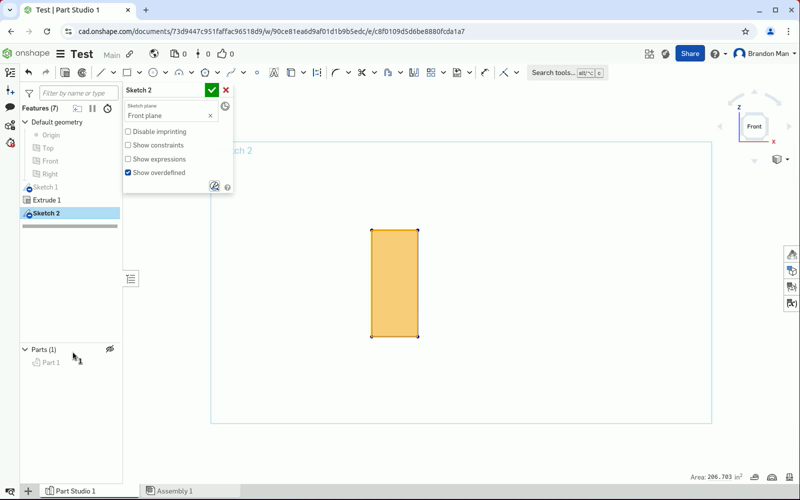
key(shift+y)
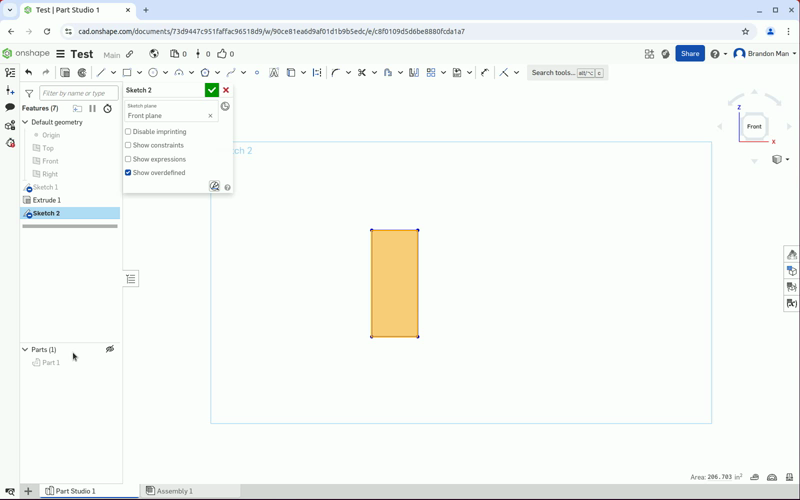
key(shift+e)
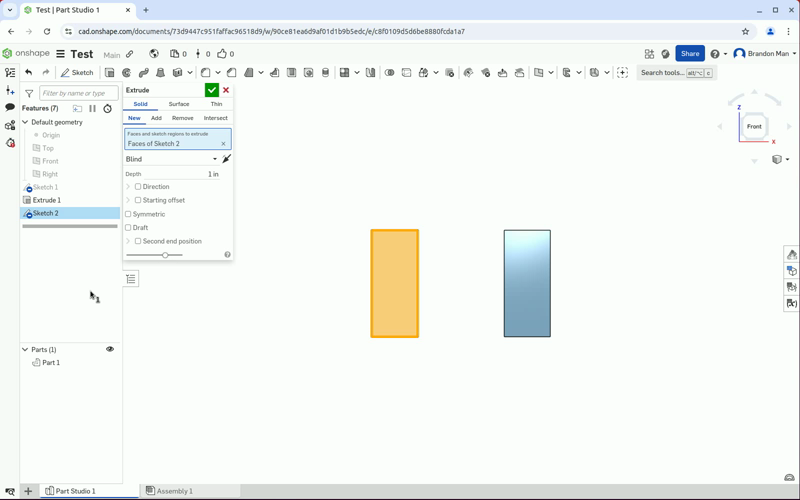
mouse_move(143, 106)
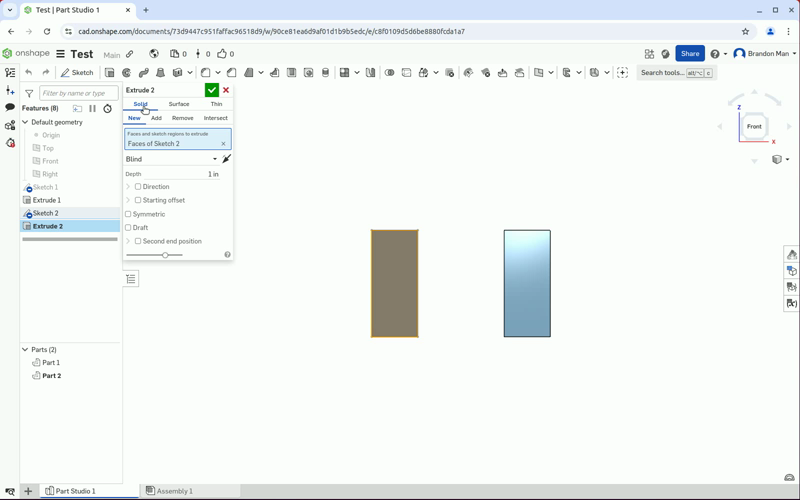
click(143, 106)
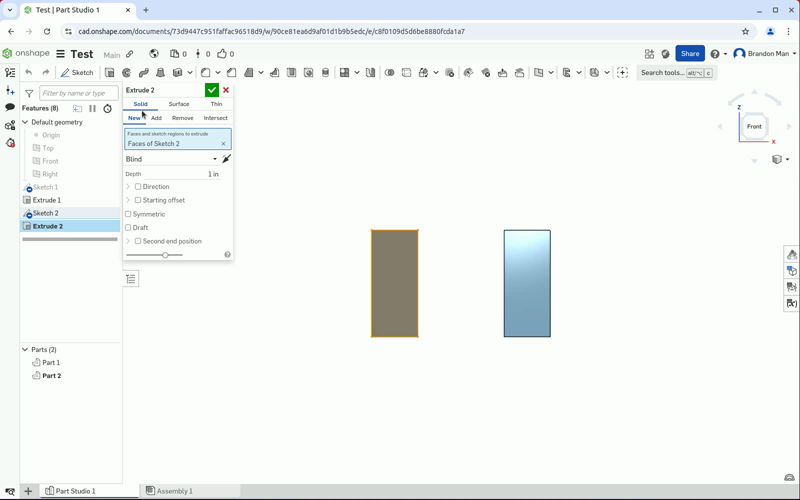
mouse_move(137, 120)
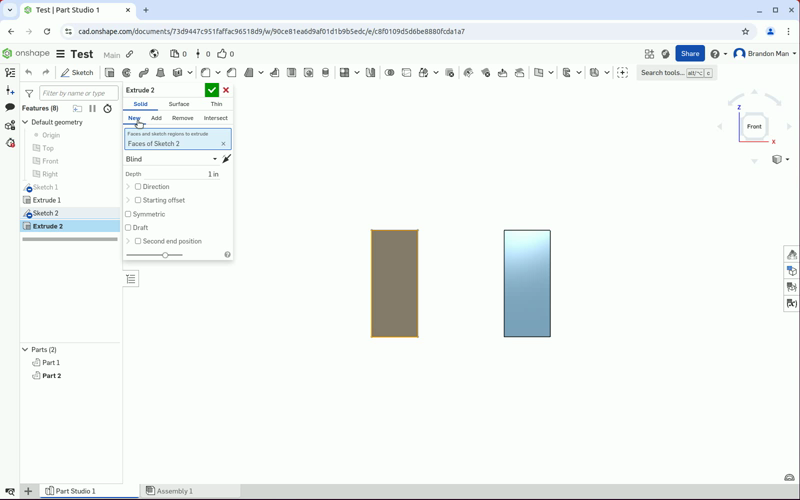
click(137, 120)
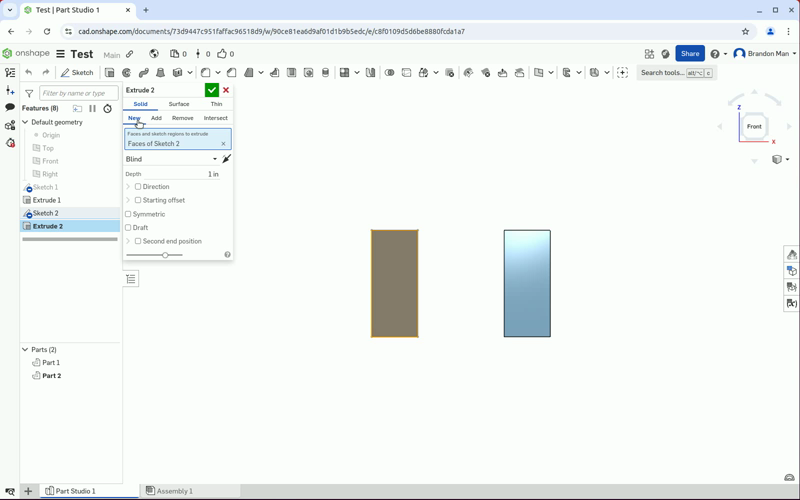
key(tab, 4)
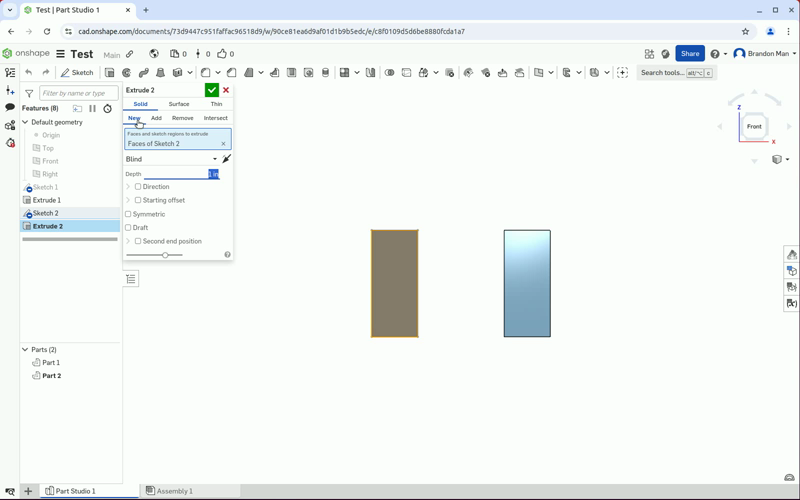
text(18.294)
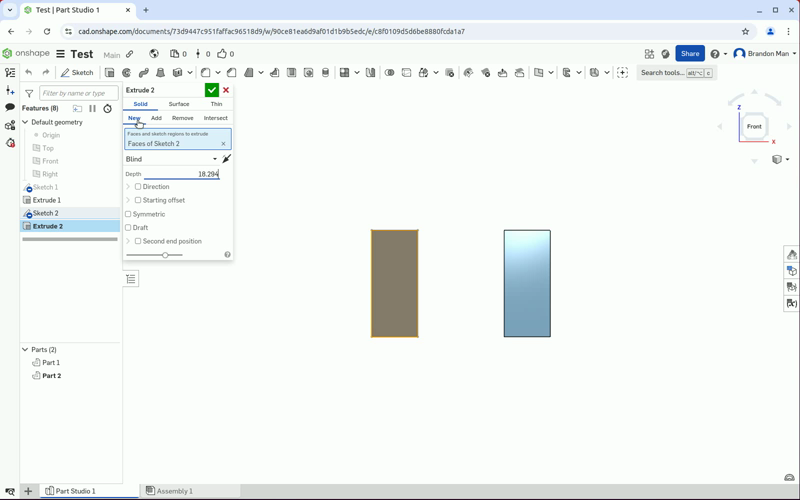
key(enter)
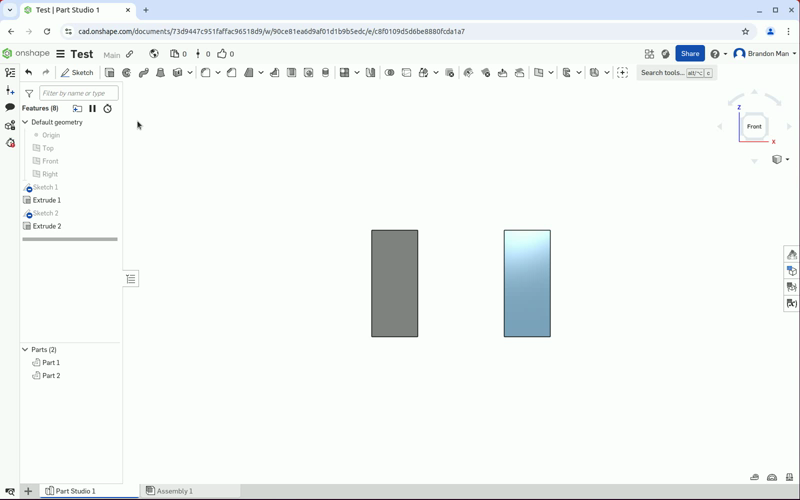
key(shift+h)
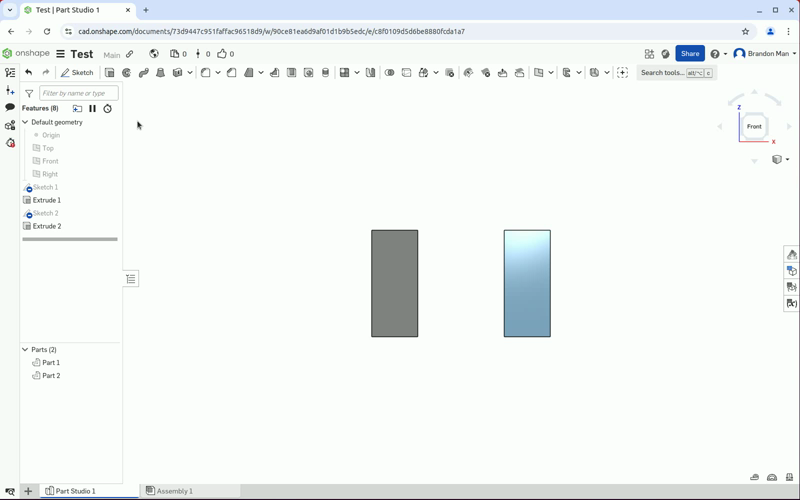
key(shift+h)
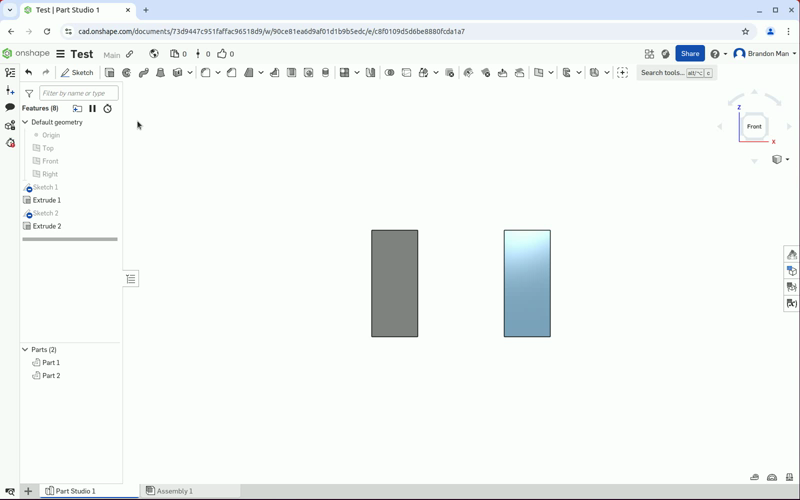
mouse_move(73, 189)
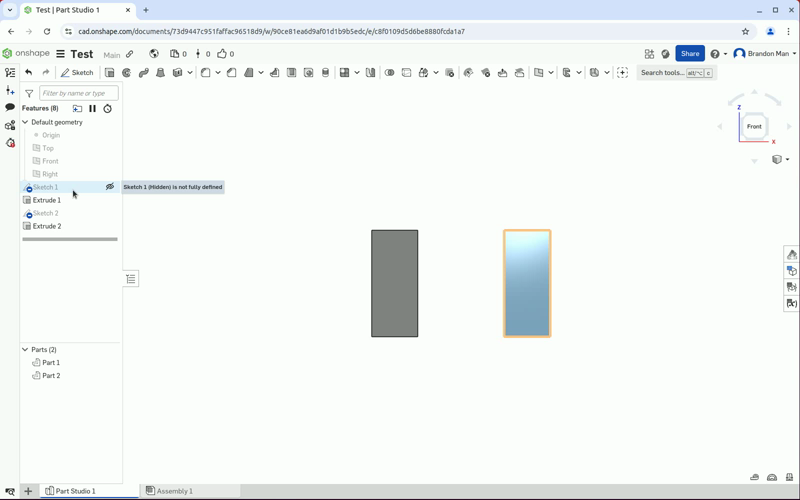
click(73, 189)
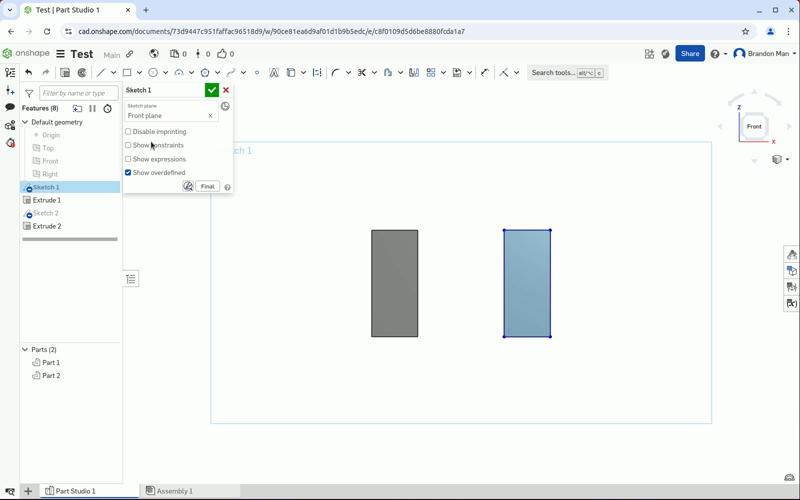
mouse_move(229, 92)
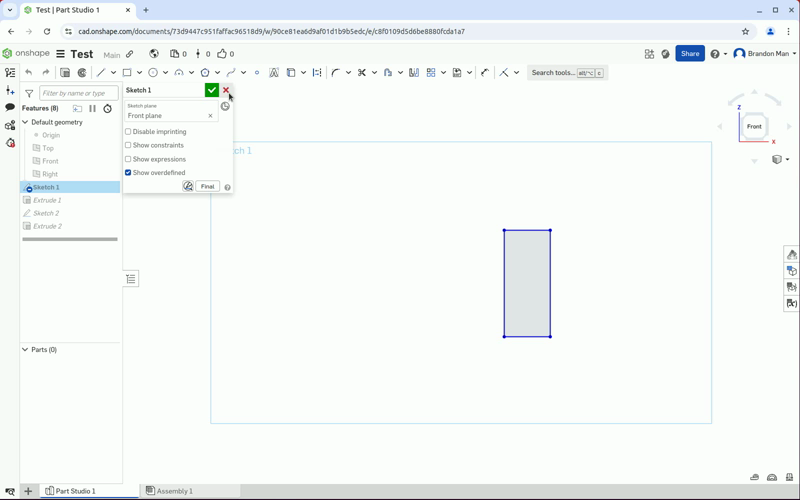
click(229, 92)
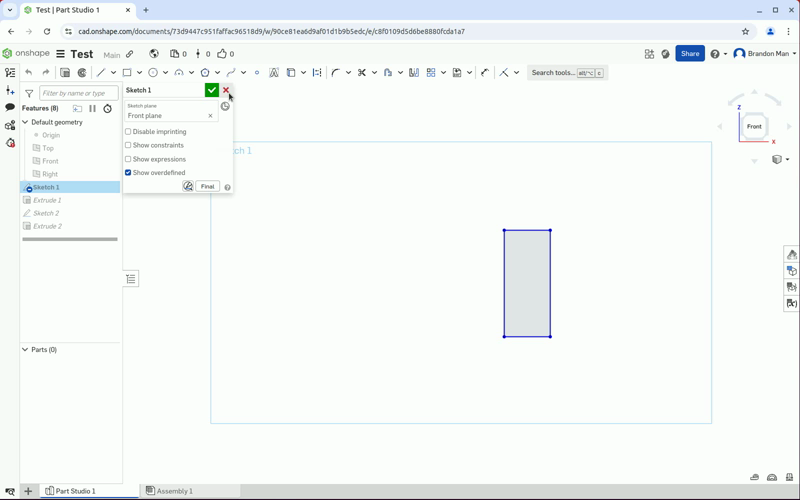
key(shift+s)
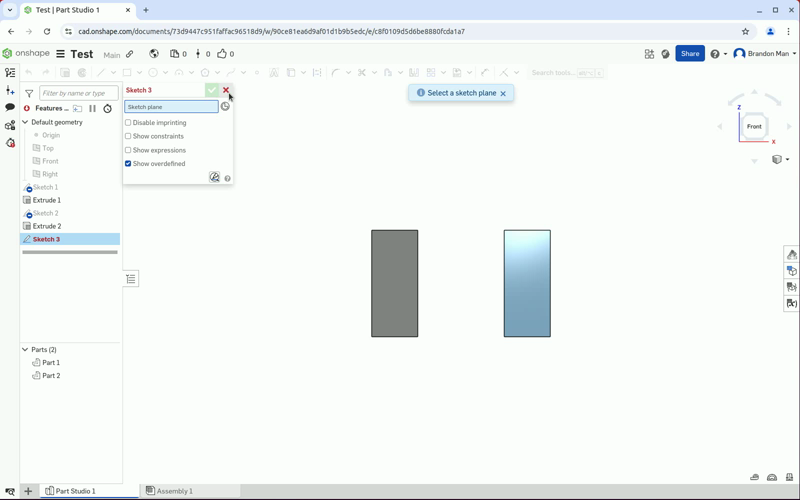
mouse_move(73, 163)
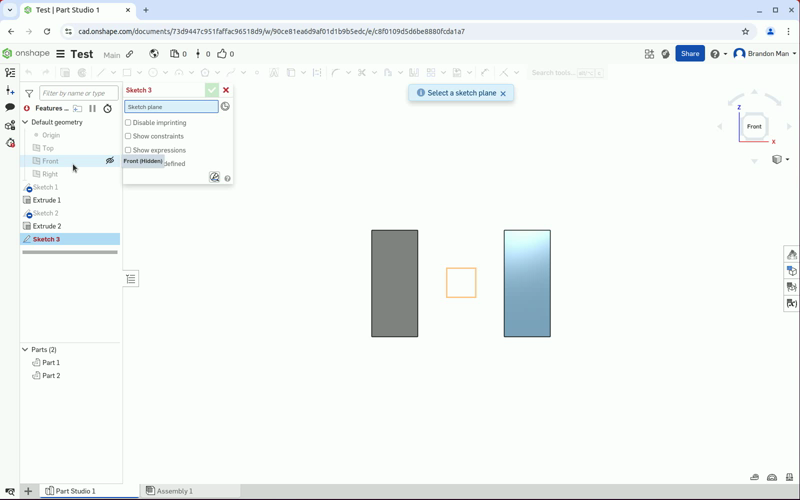
click(73, 163)
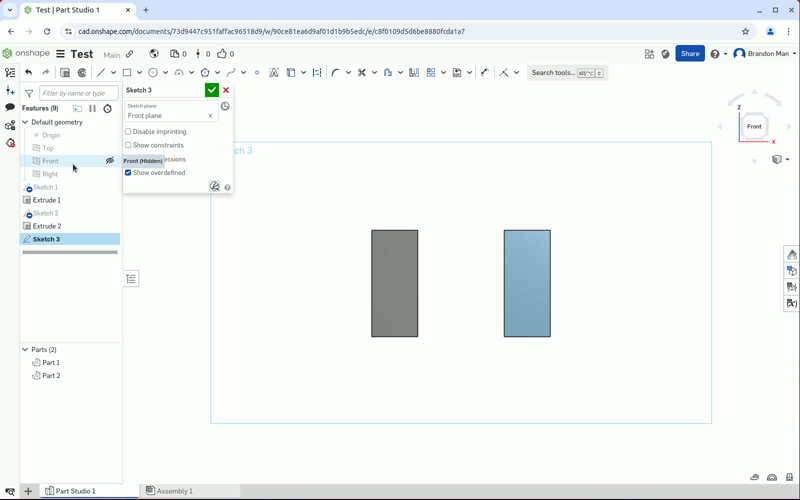
mouse_move(73, 352)
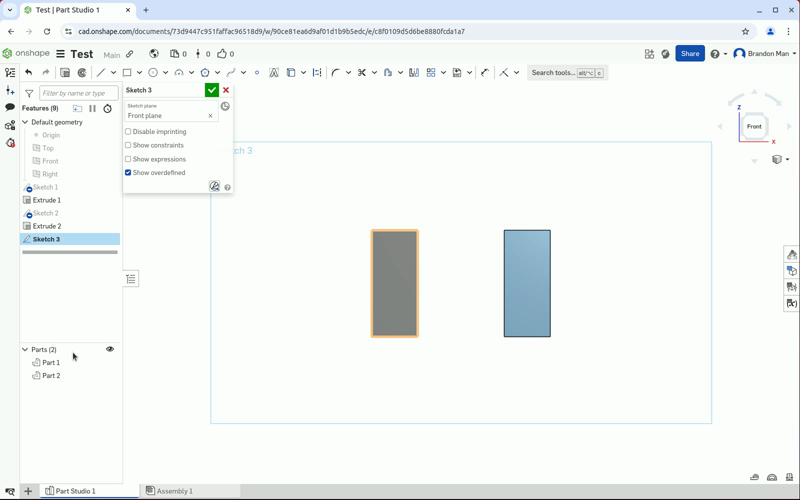
key(y)
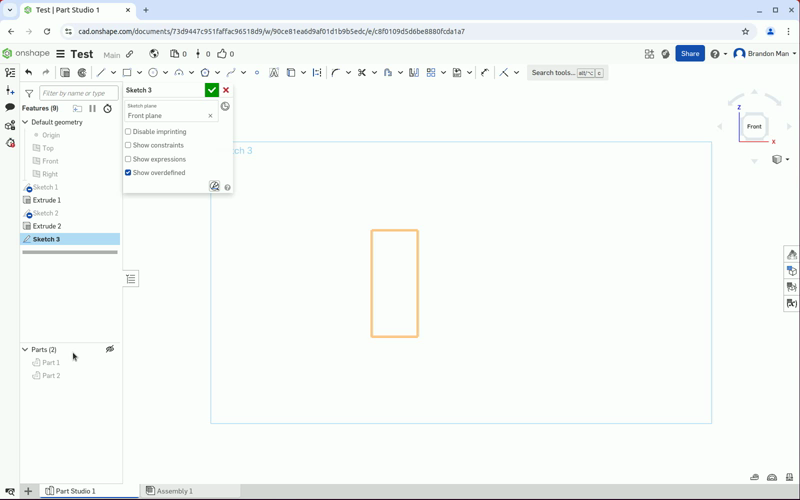
key(l)
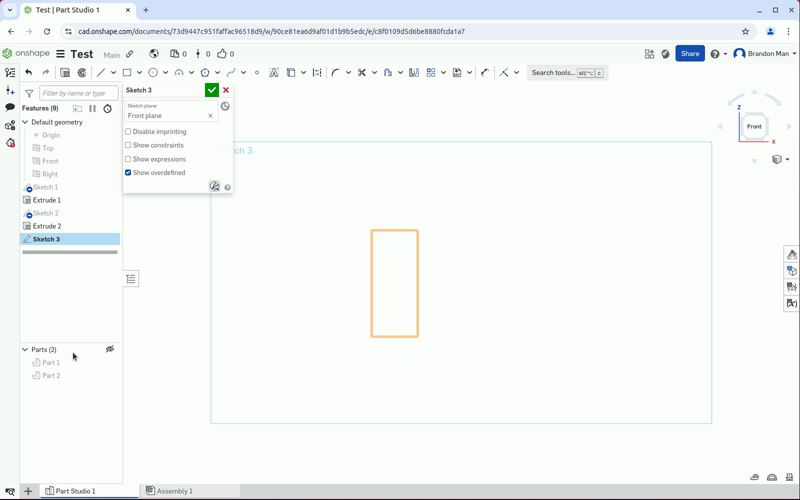
key_down(shift)
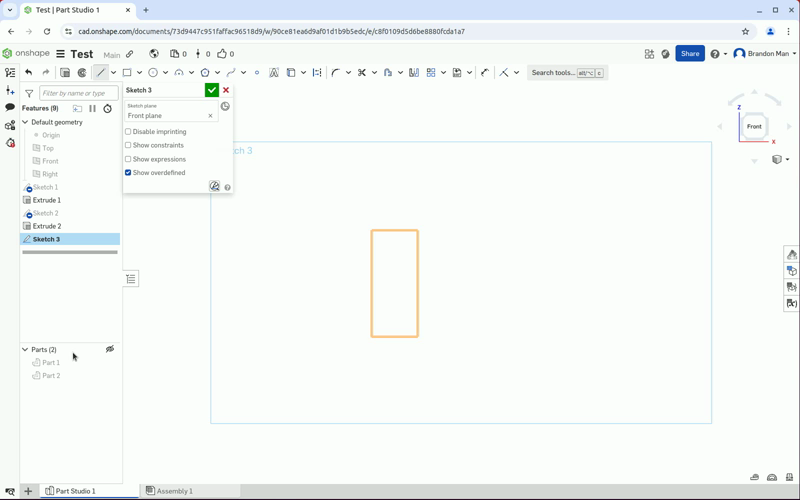
mouse_move(371, 372)
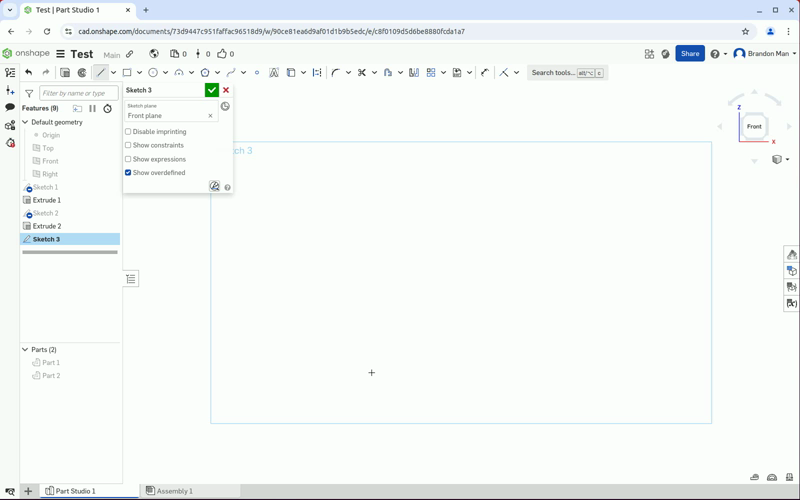
click(371, 372)
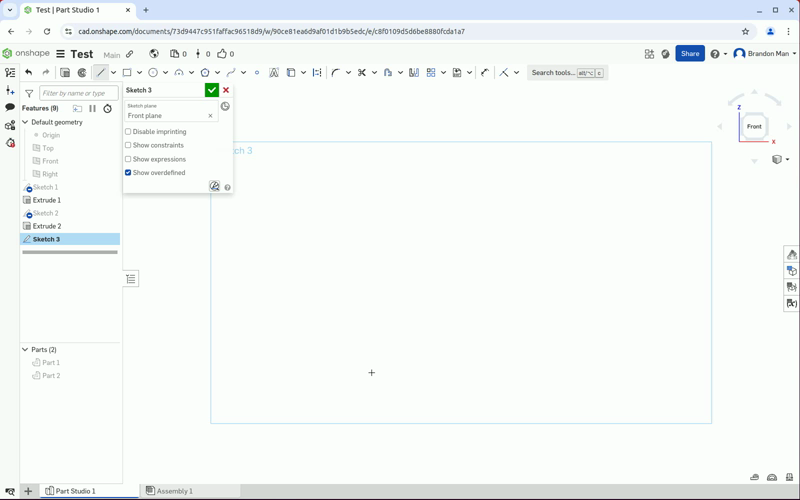
key_up(shift)
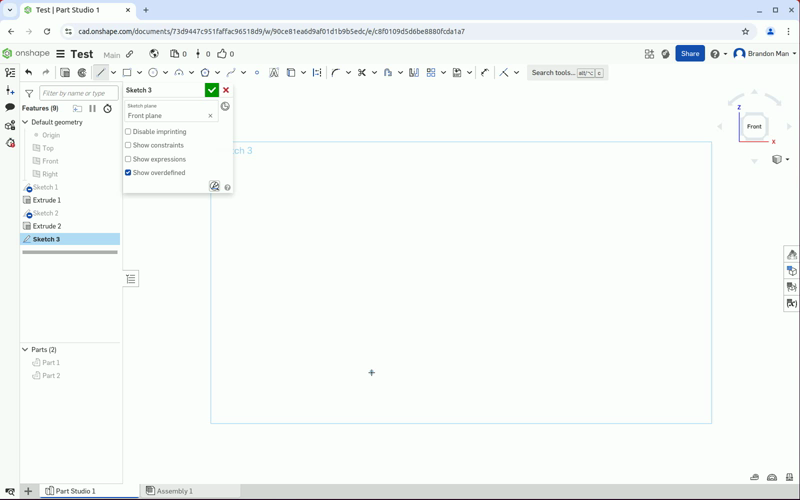
key_down(shift)
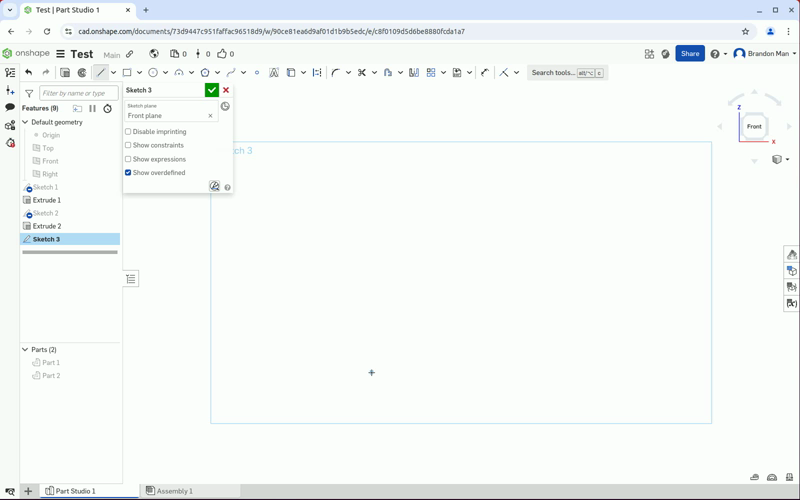
mouse_move(549, 372)
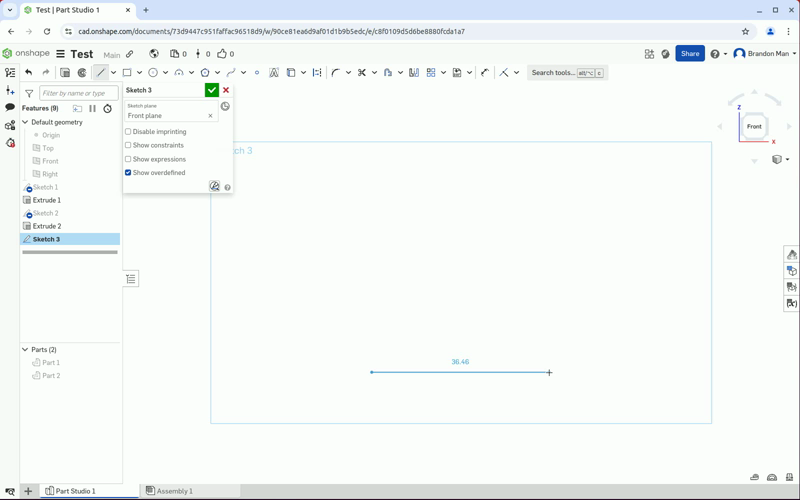
click(549, 372)
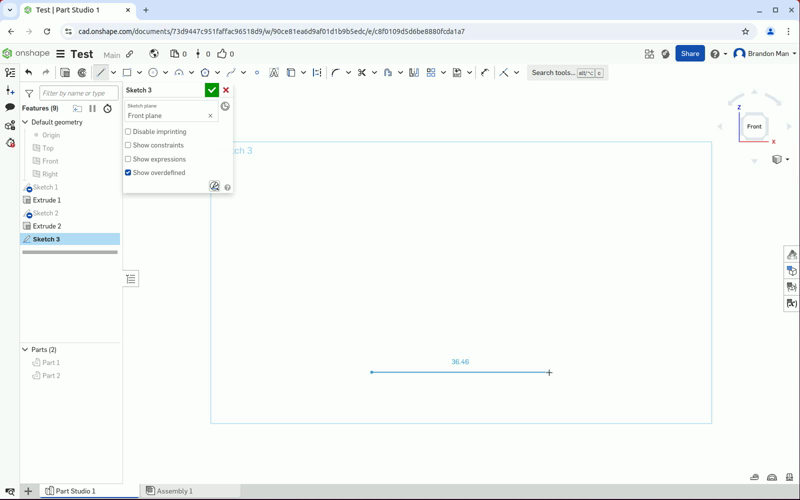
key_up(shift)
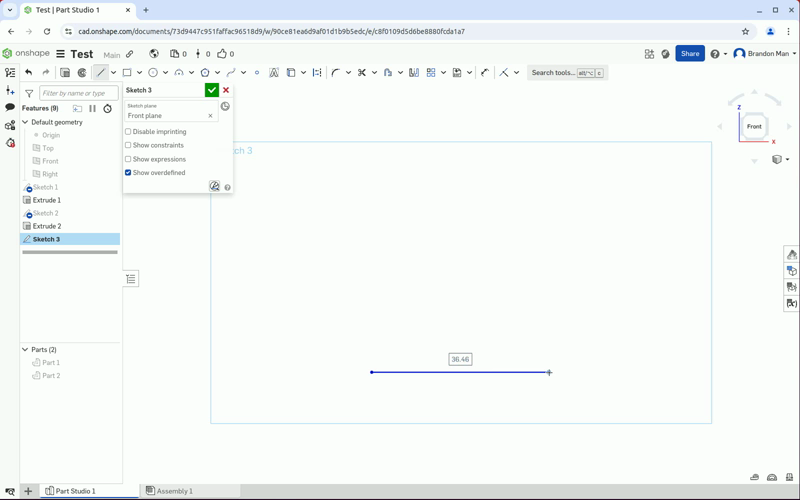
key_down(shift)
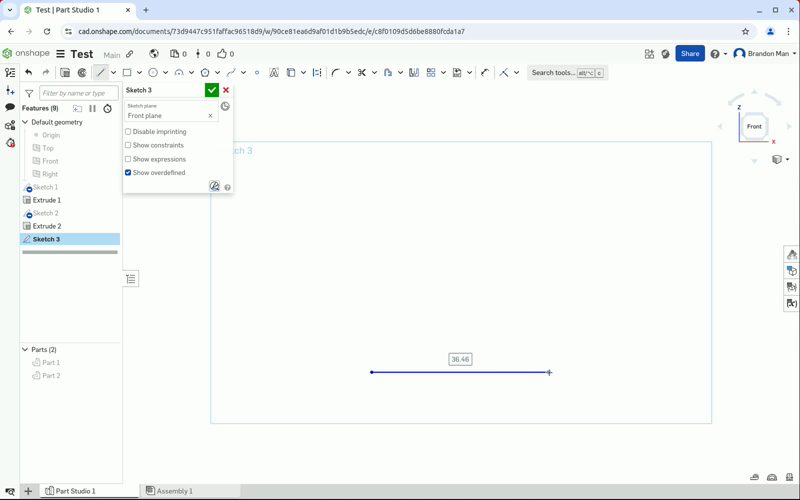
mouse_move(579, 372)
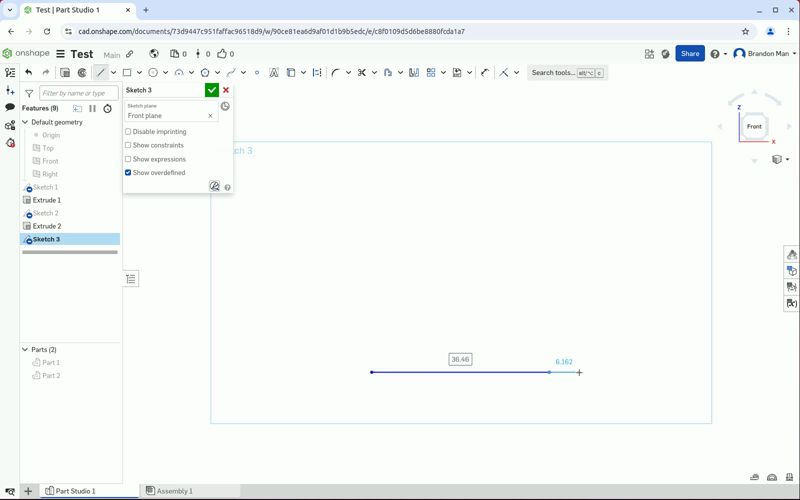
mouse_move(549, 336)
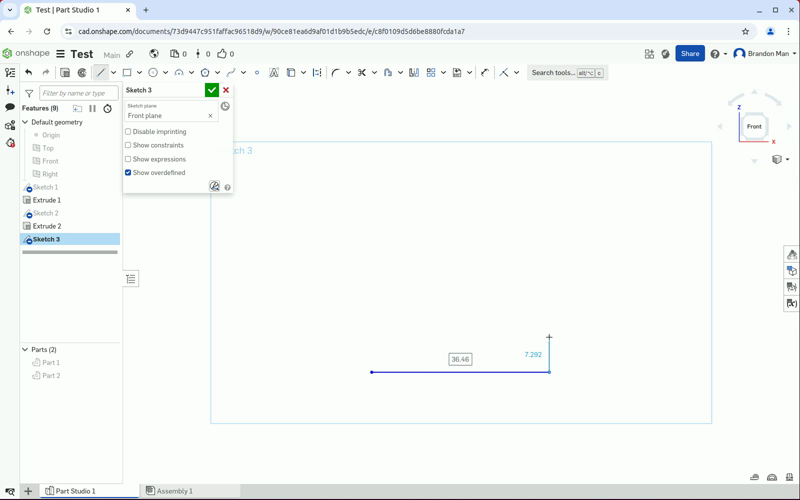
click(549, 336)
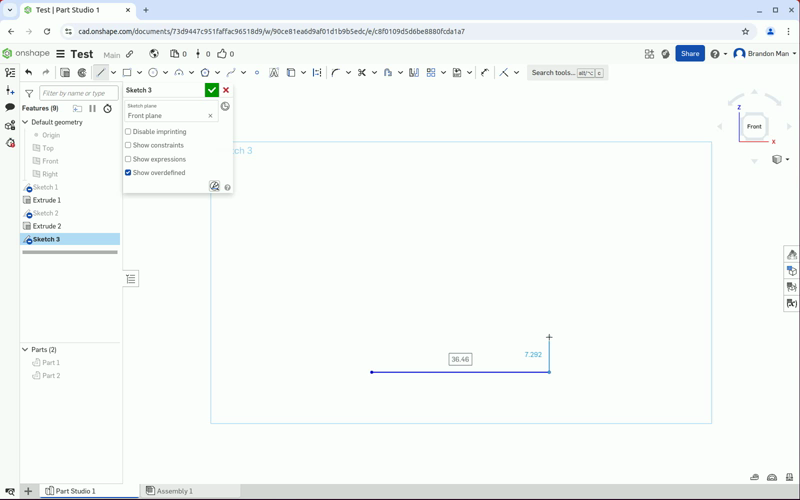
key_up(shift)
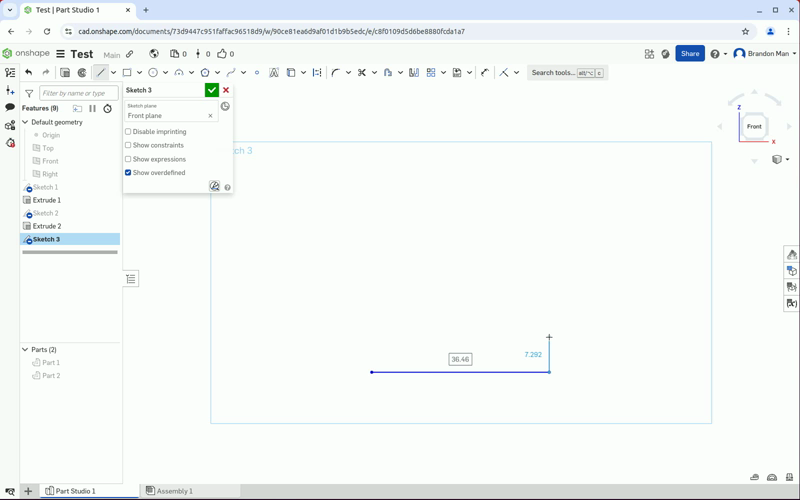
key_down(shift)
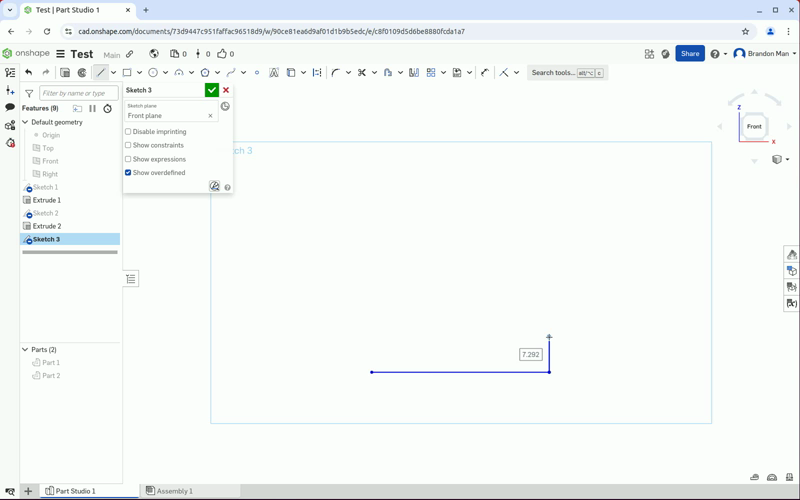
mouse_move(579, 336)
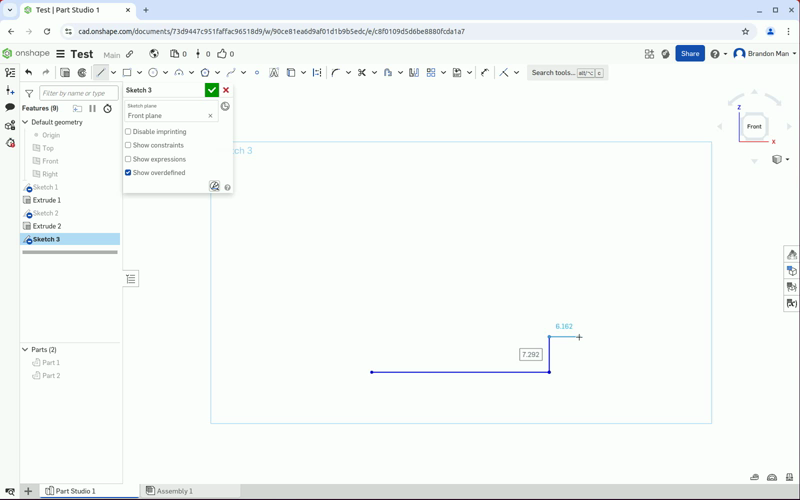
mouse_move(502, 336)
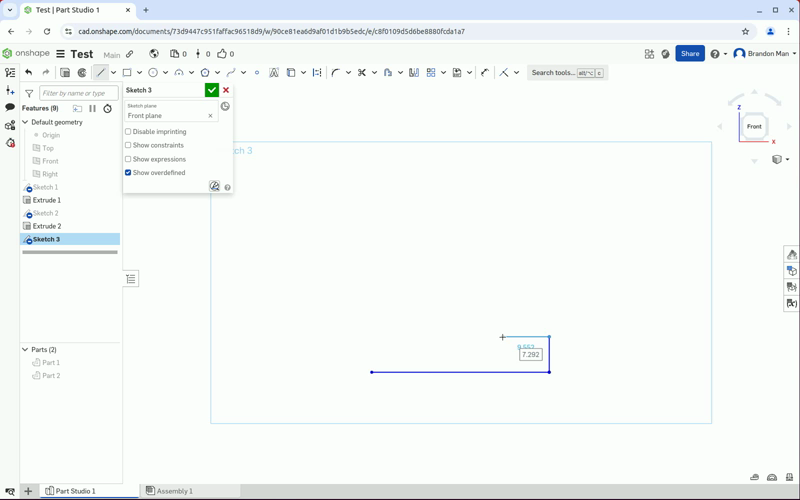
click(502, 336)
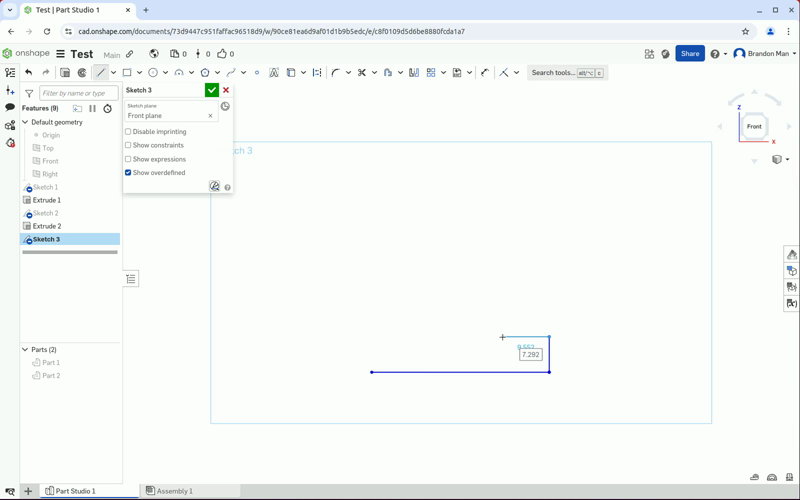
key_up(shift)
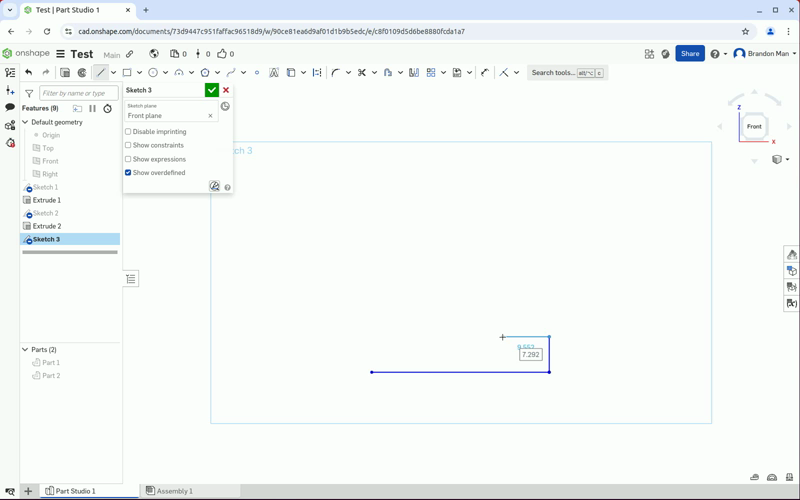
key_down(shift)
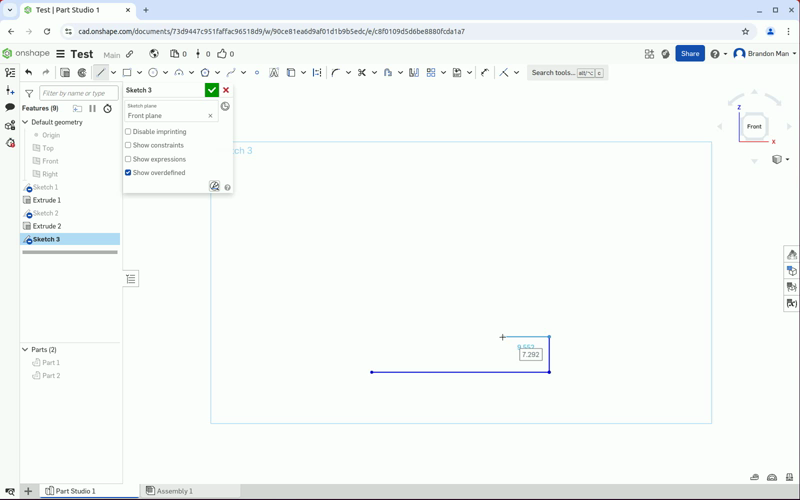
mouse_move(502, 230)
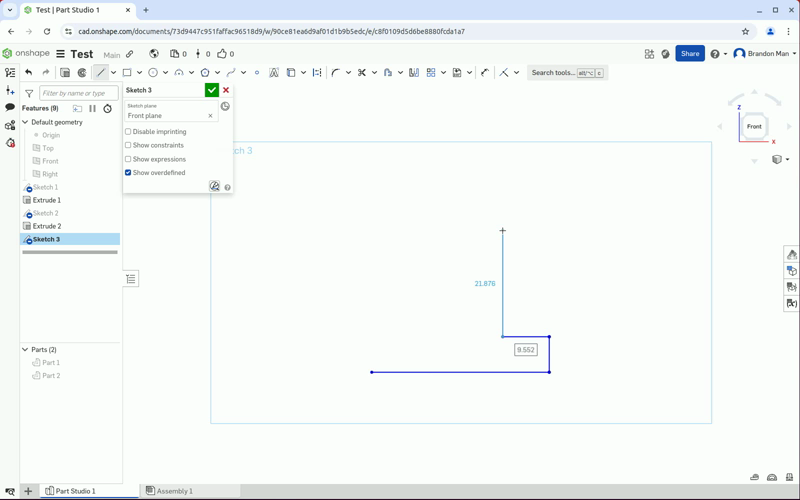
click(502, 230)
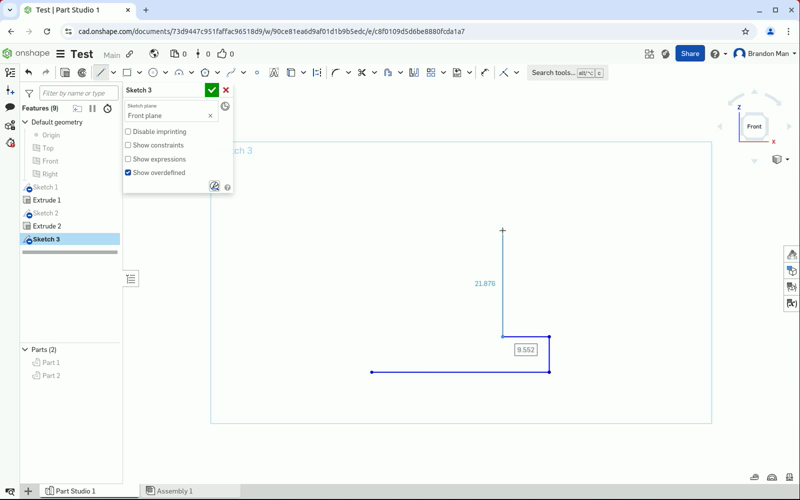
key_up(shift)
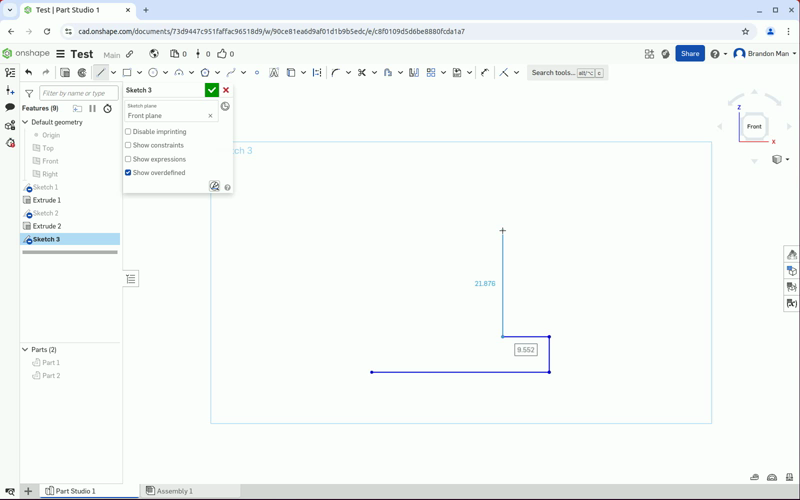
key_down(shift)
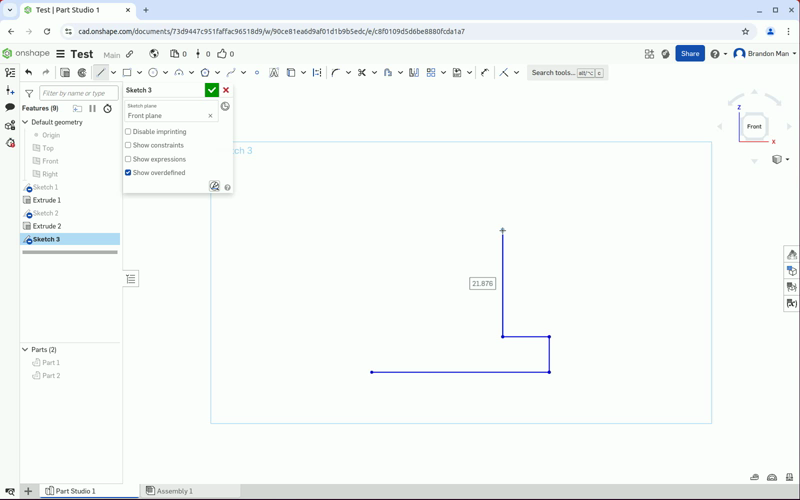
mouse_move(532, 230)
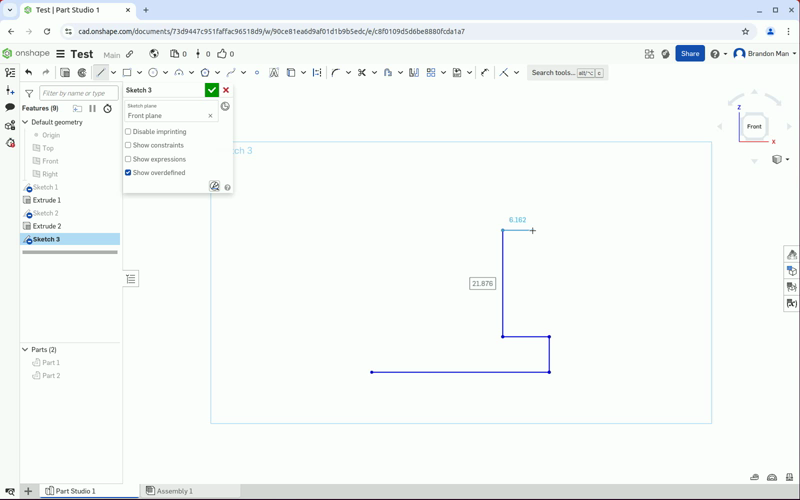
mouse_move(549, 230)
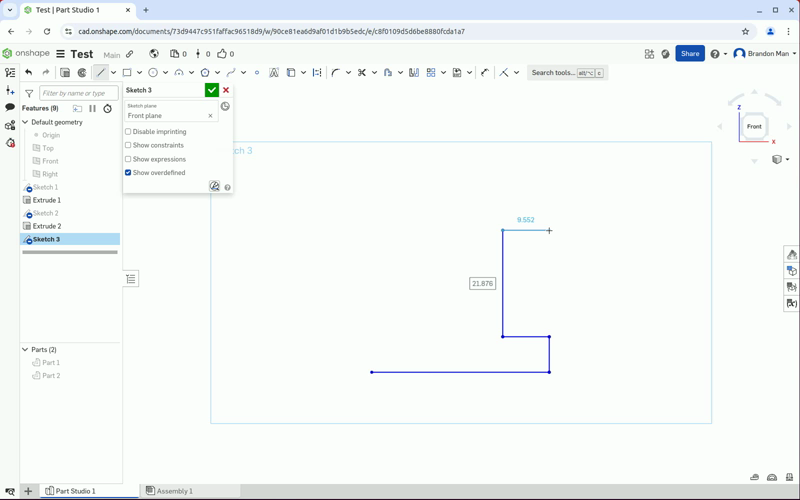
click(549, 230)
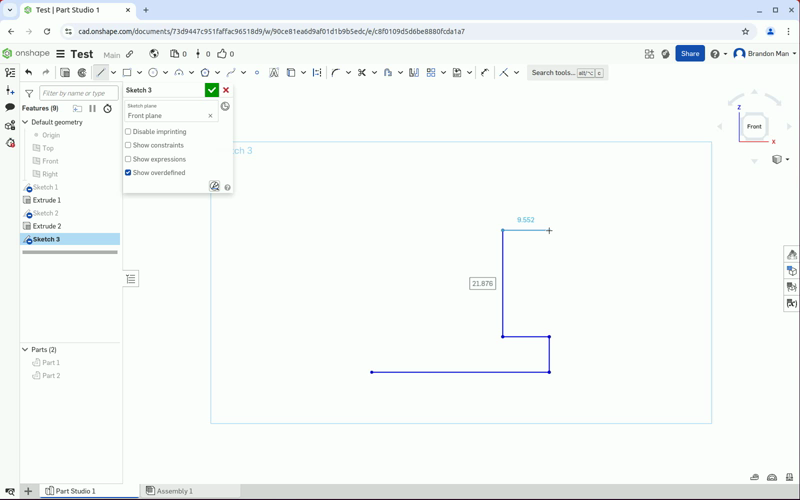
key_up(shift)
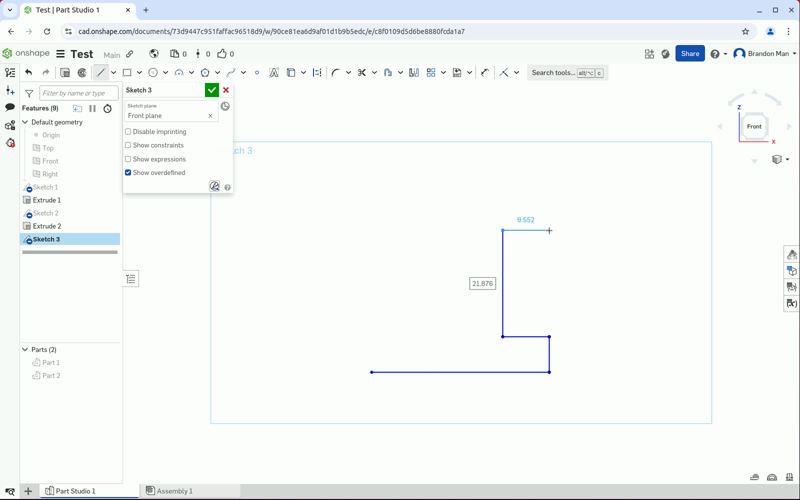
key_down(shift)
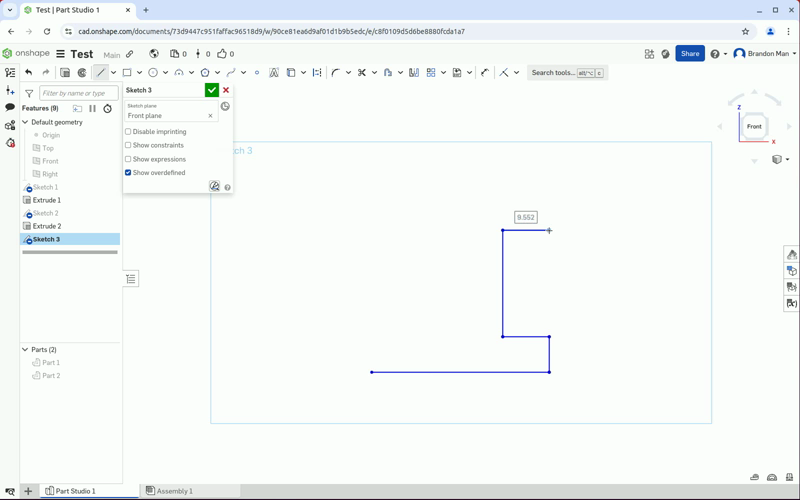
mouse_move(579, 230)
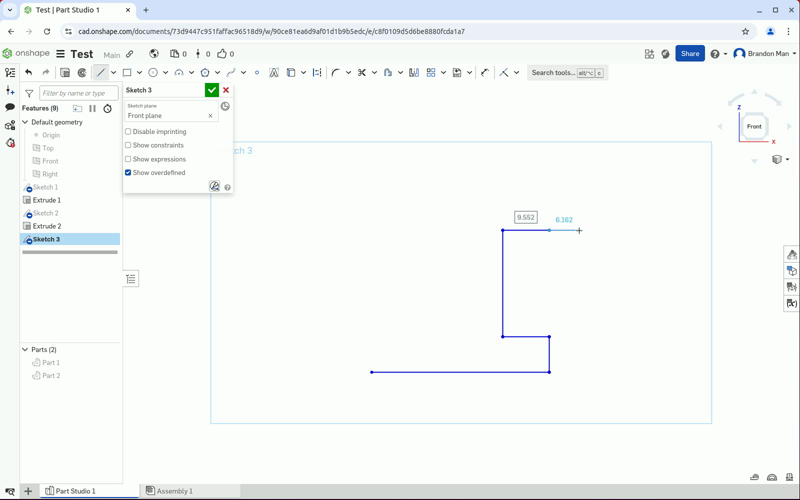
mouse_move(549, 194)
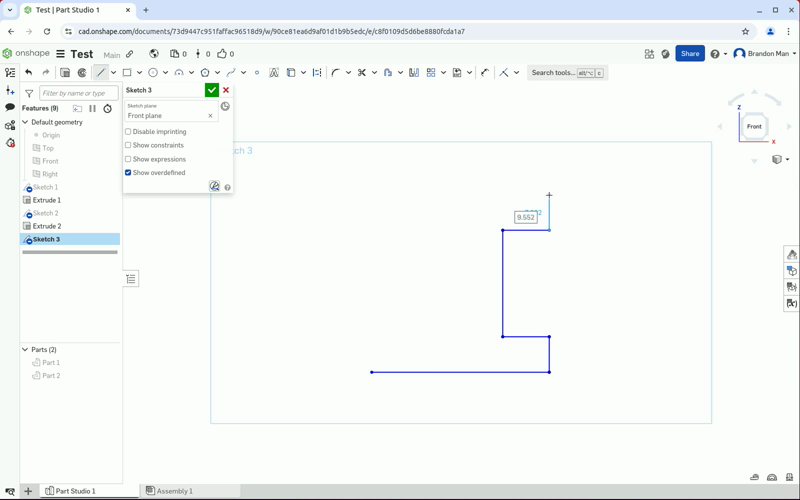
click(549, 194)
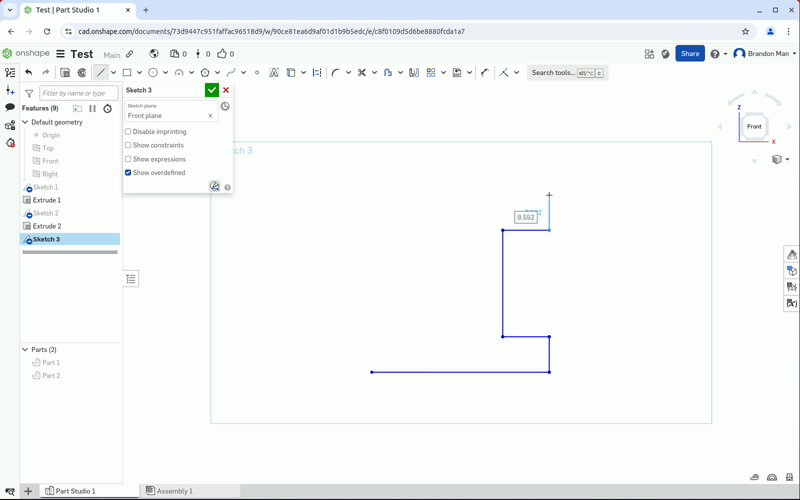
key_up(shift)
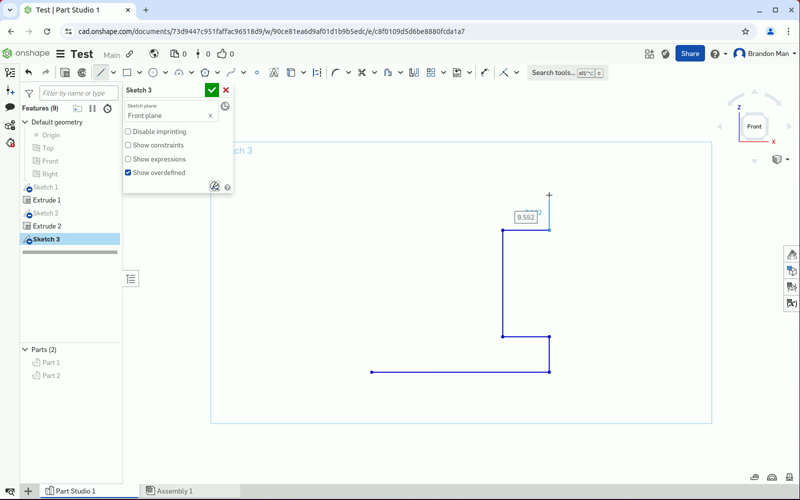
key_down(shift)
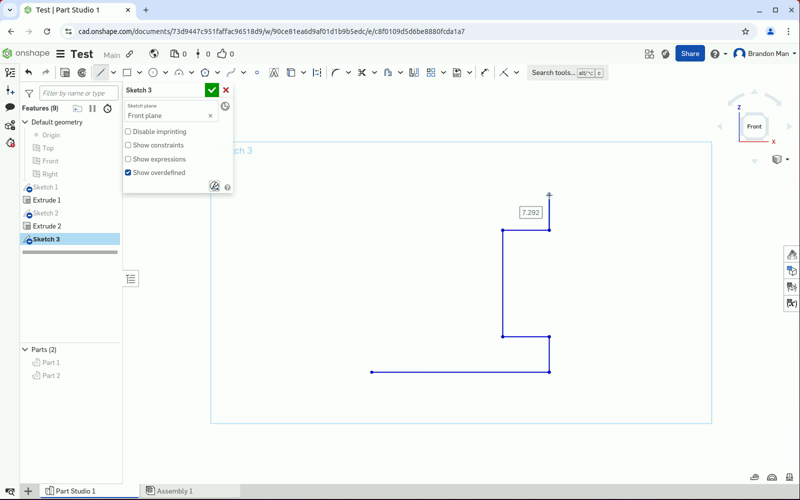
mouse_move(371, 194)
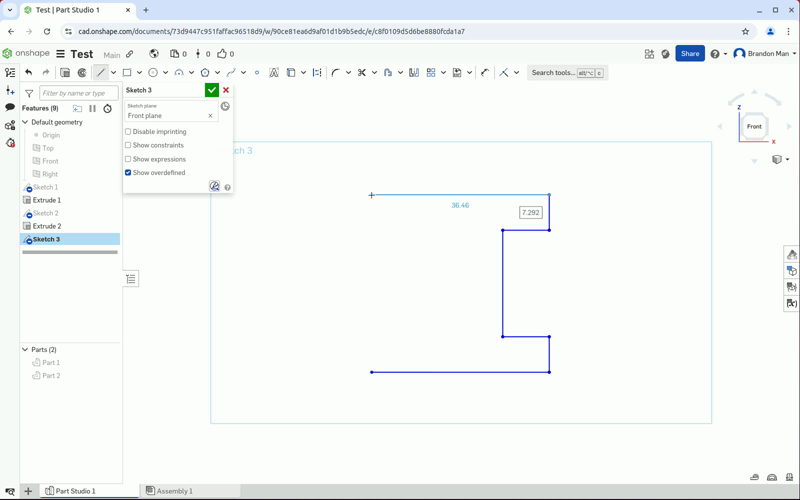
click(371, 194)
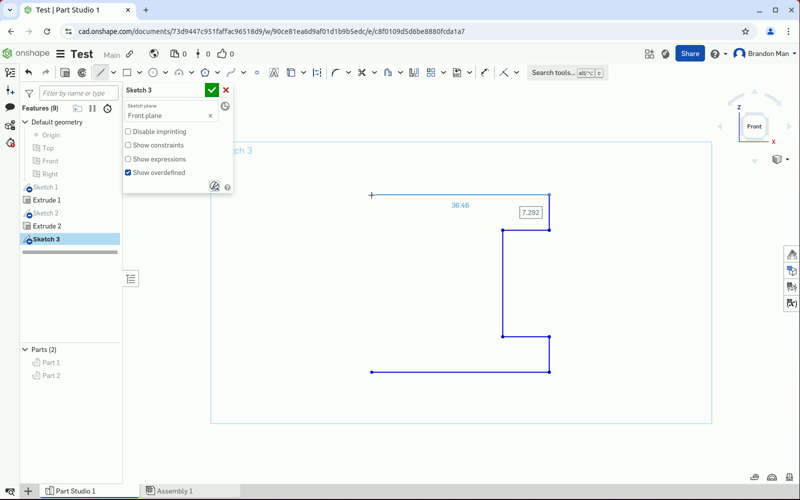
key_up(shift)
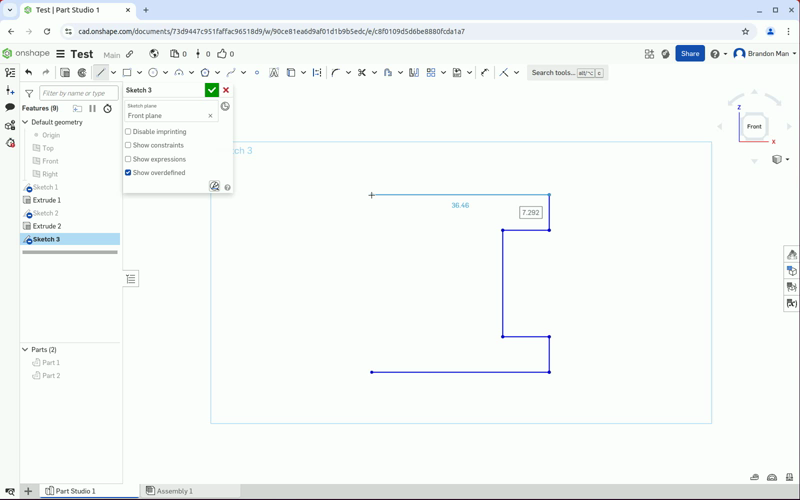
key_down(shift)
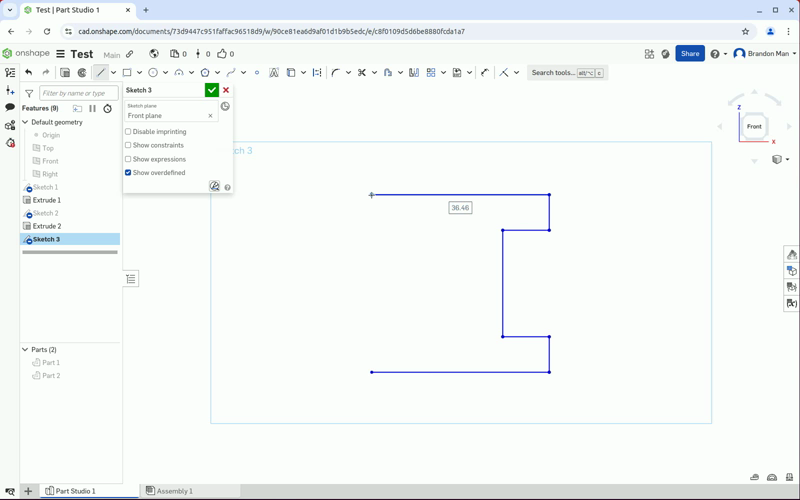
mouse_move(401, 194)
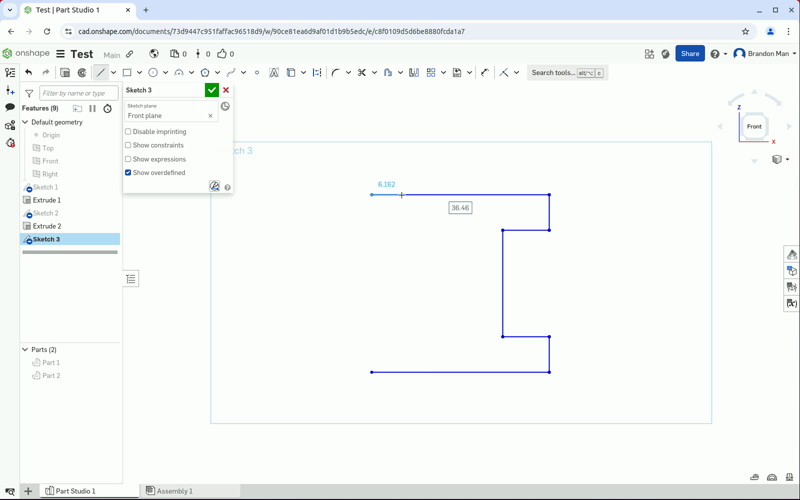
mouse_move(371, 230)
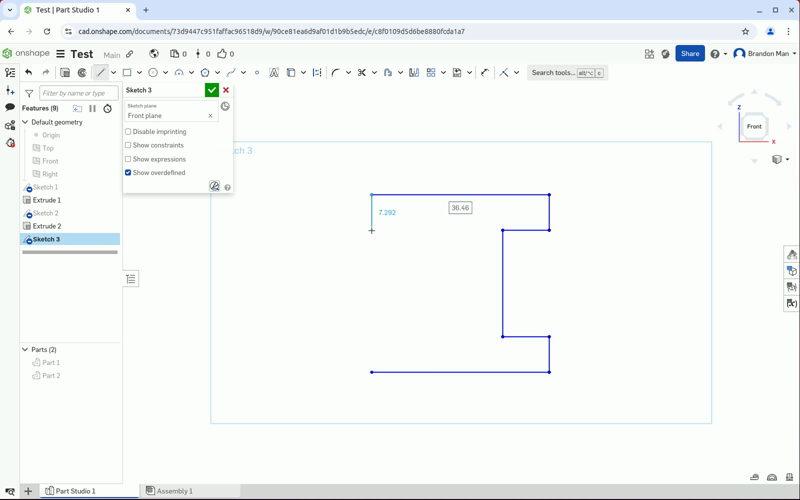
click(371, 230)
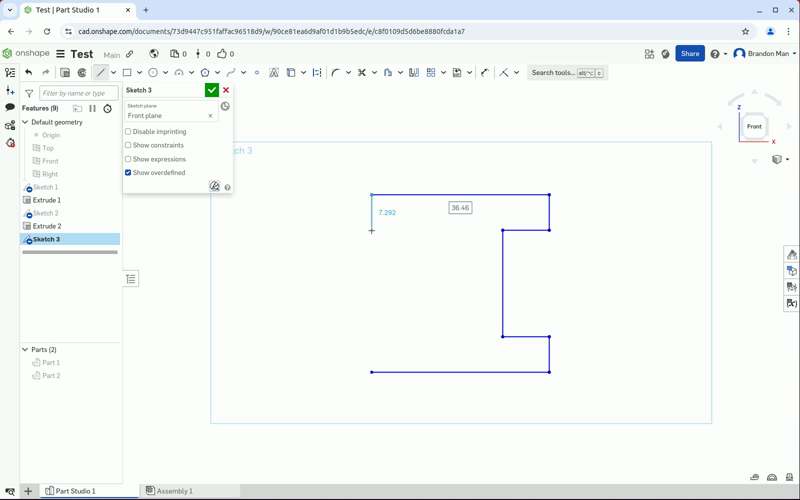
key_up(shift)
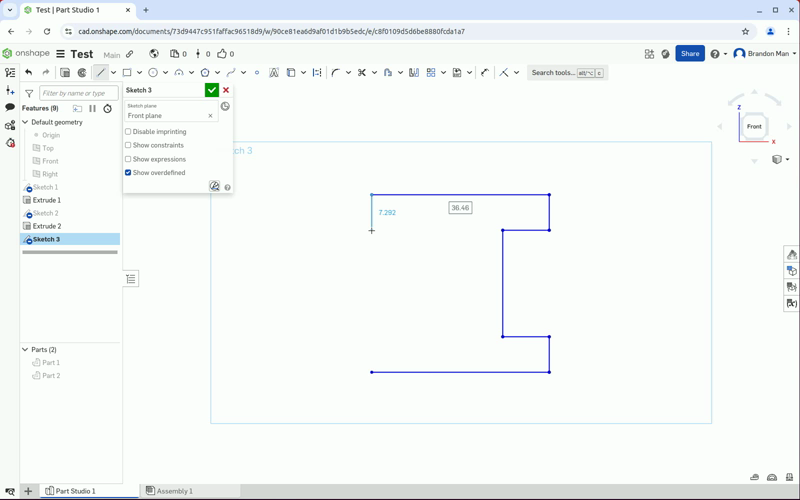
key_down(shift)
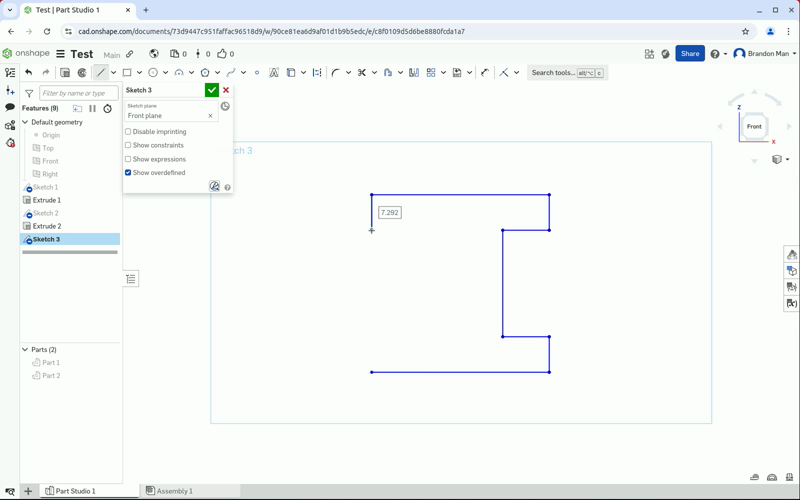
mouse_move(401, 230)
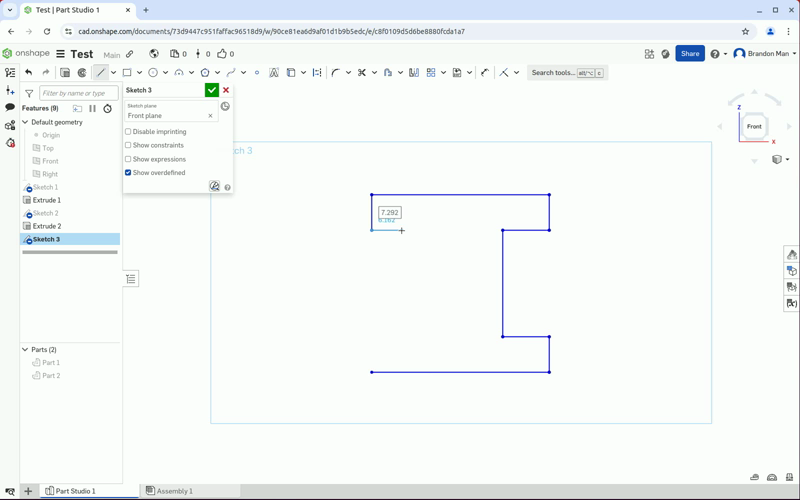
mouse_move(418, 230)
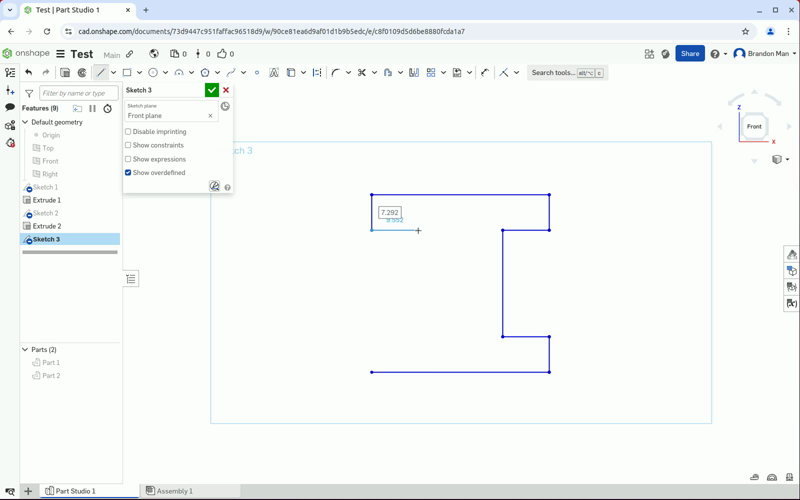
click(418, 230)
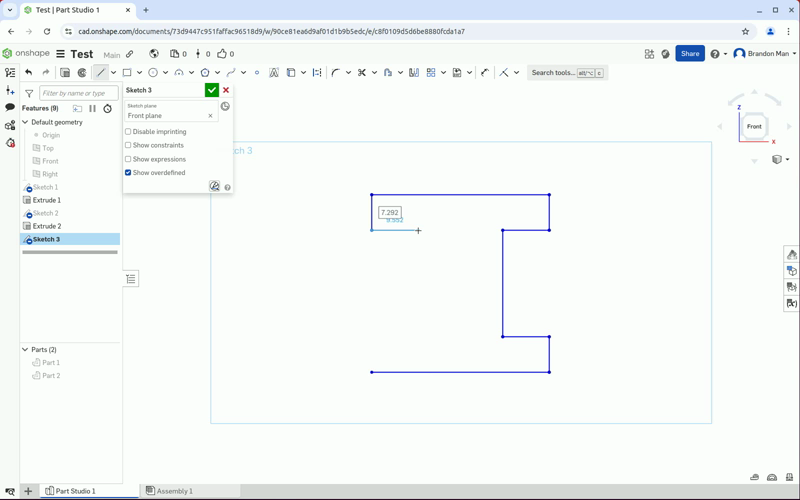
key_up(shift)
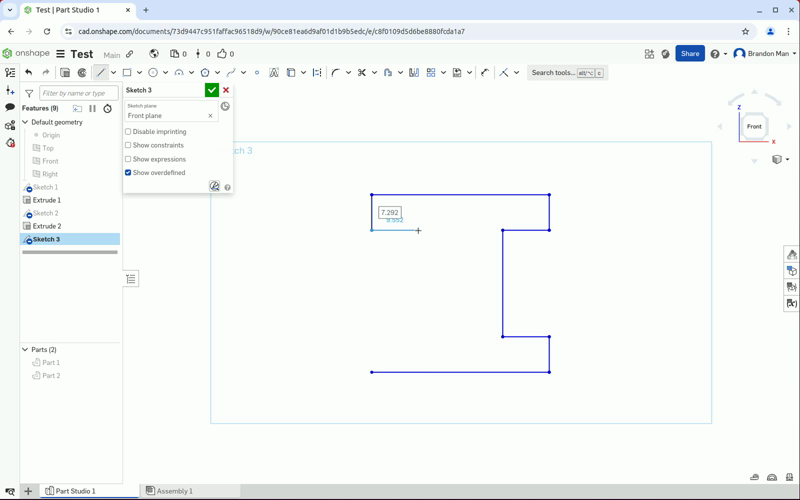
key_down(shift)
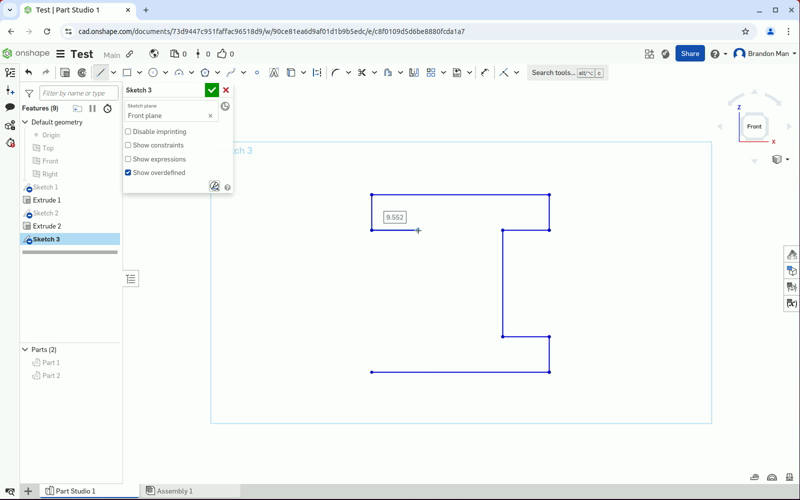
mouse_move(418, 336)
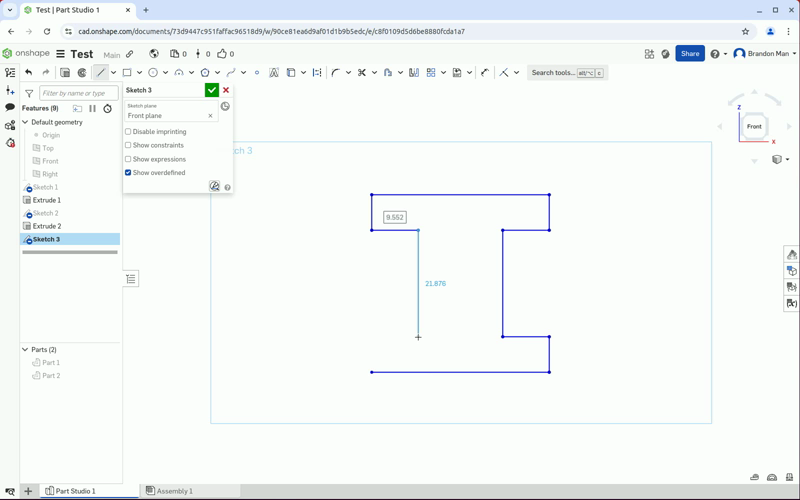
click(418, 336)
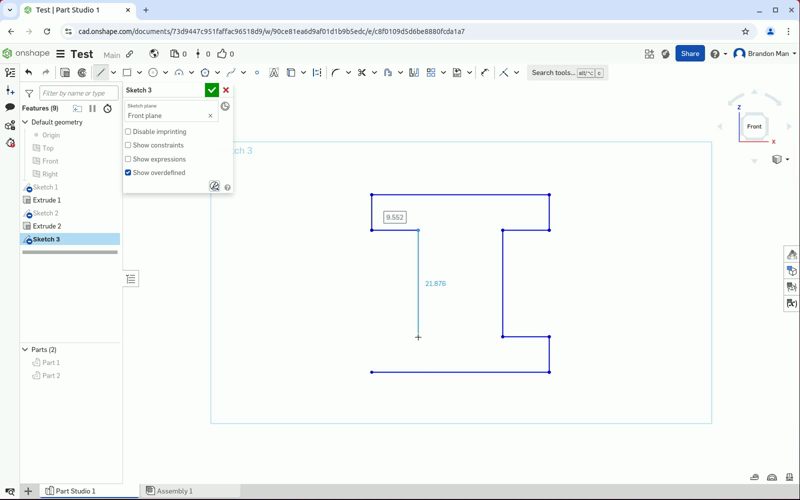
key_up(shift)
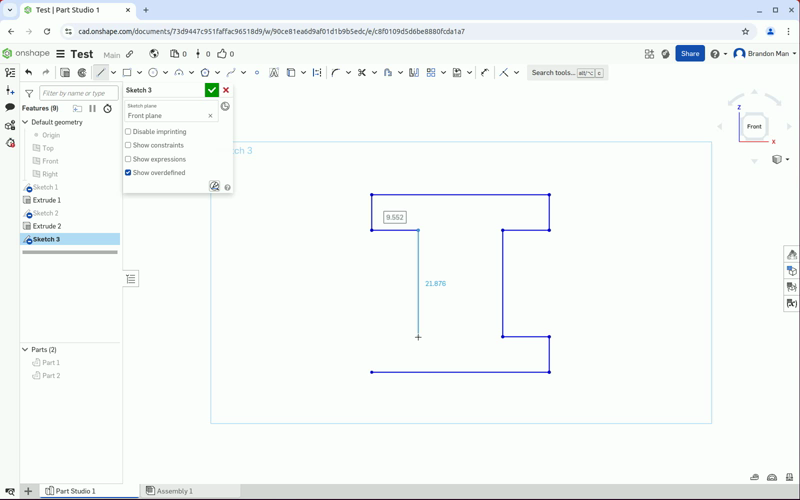
key_down(shift)
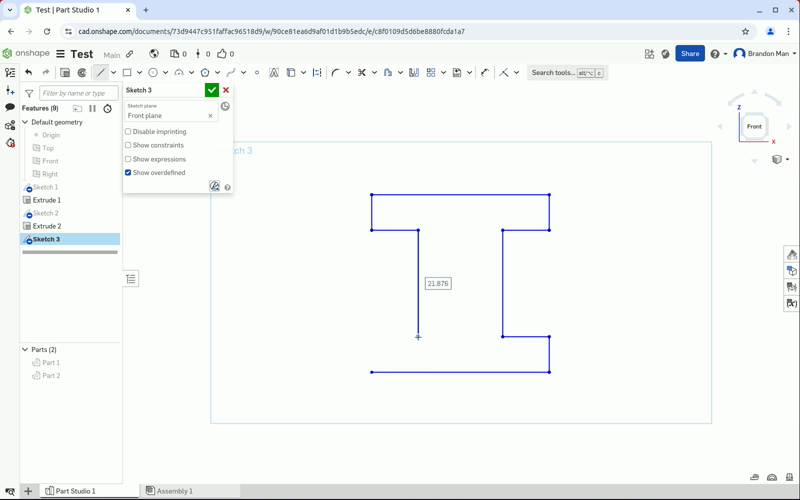
mouse_move(448, 336)
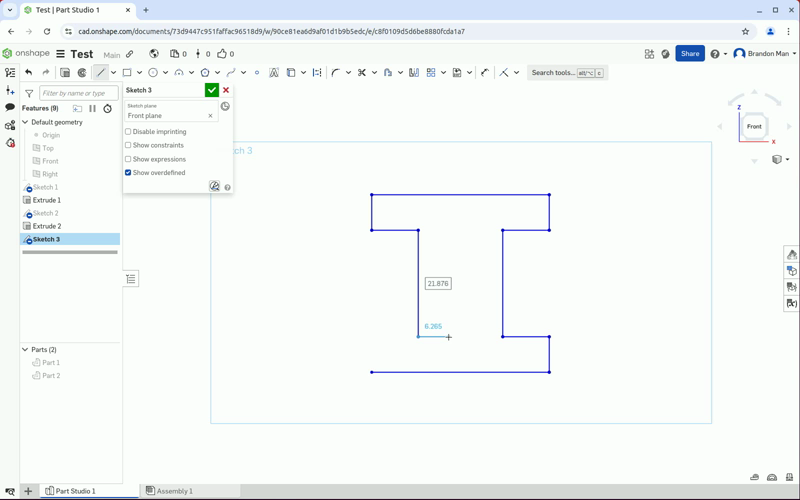
mouse_move(371, 336)
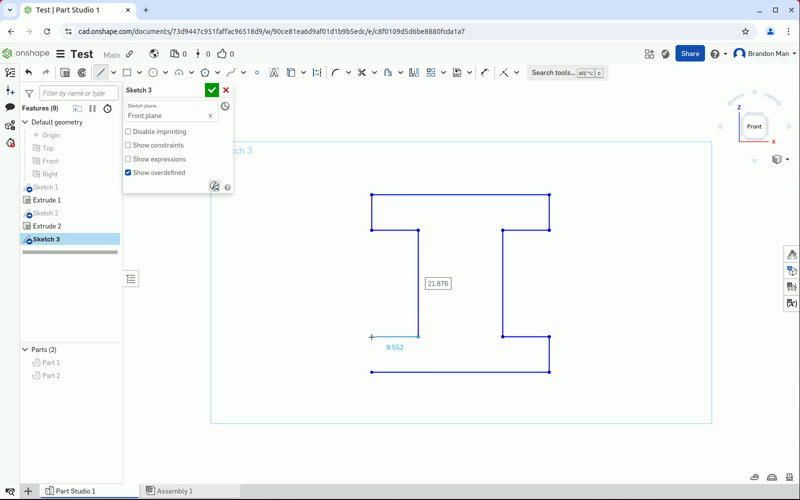
click(371, 336)
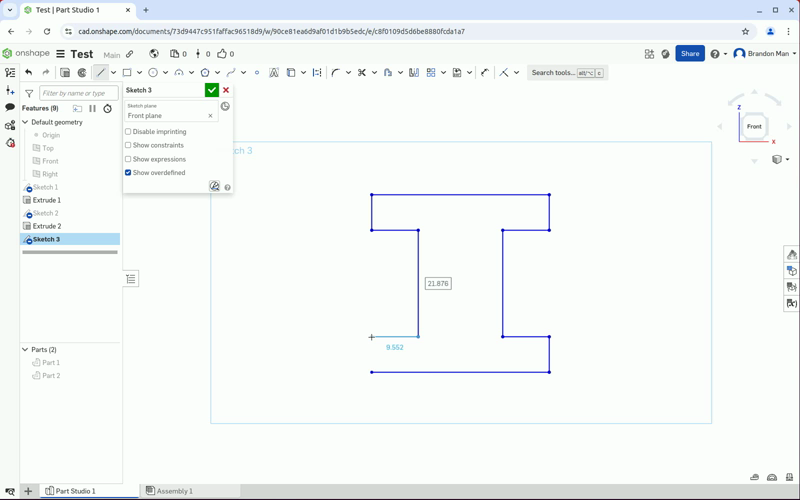
key_up(shift)
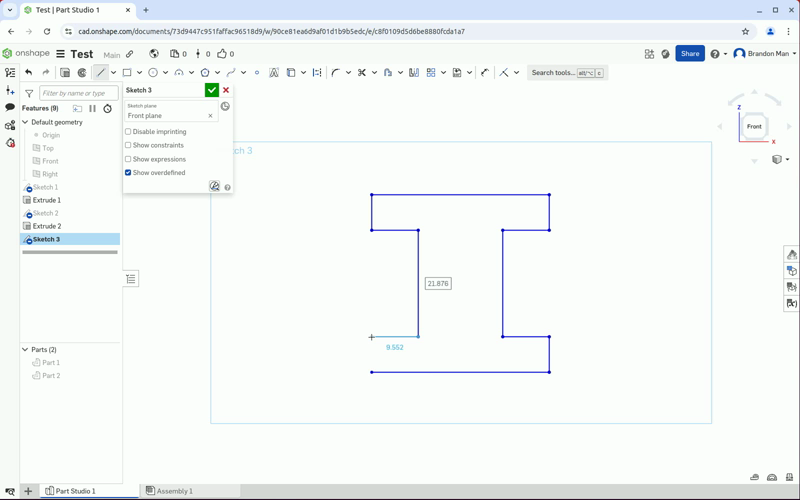
mouse_move(401, 336)
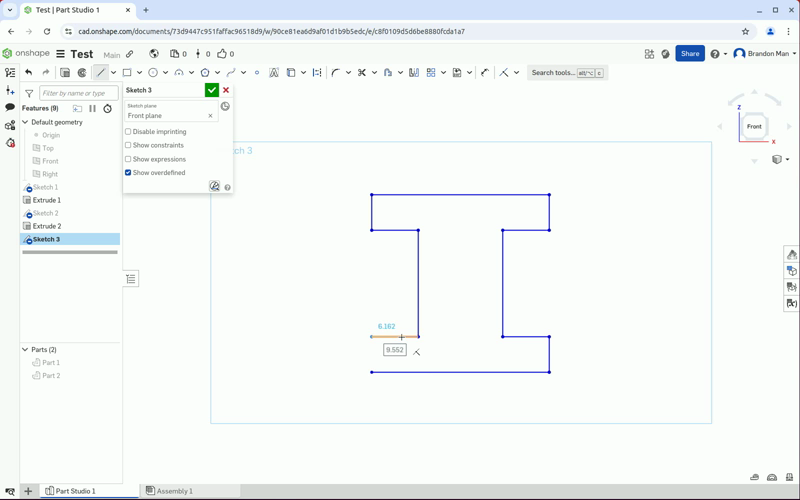
key_down(shift)
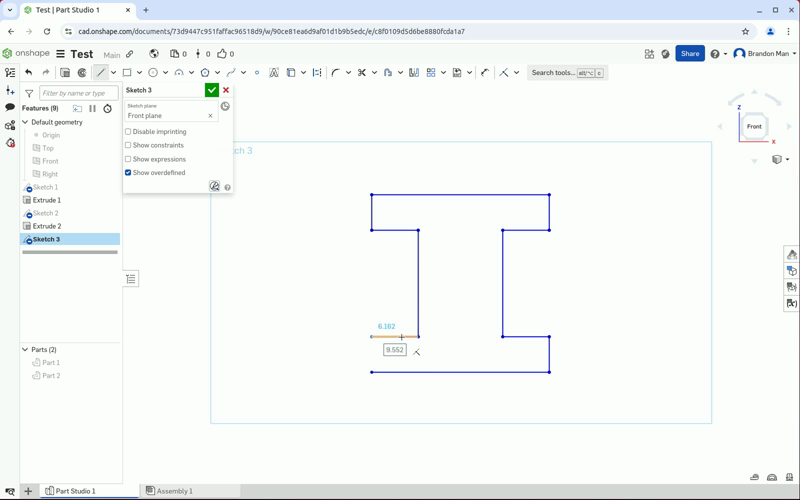
mouse_move(371, 372)
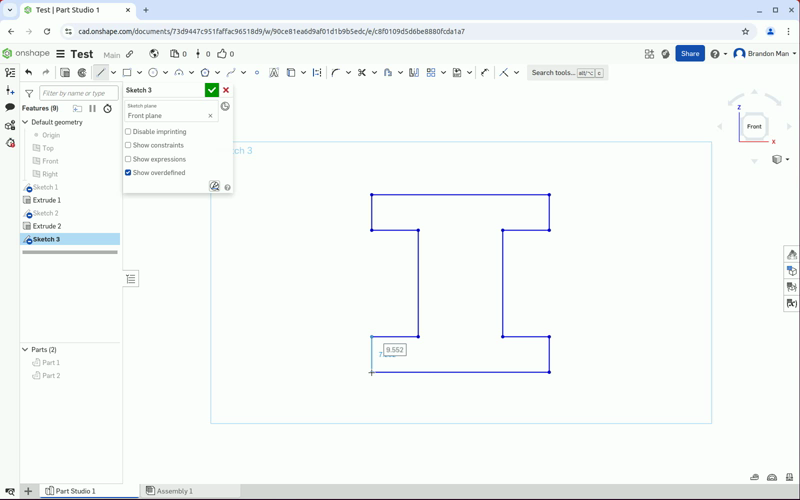
key_up(shift)
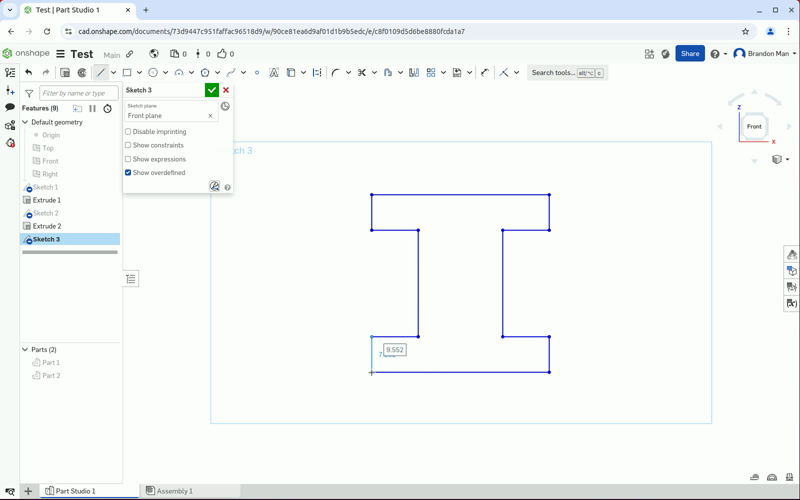
click(371, 372)
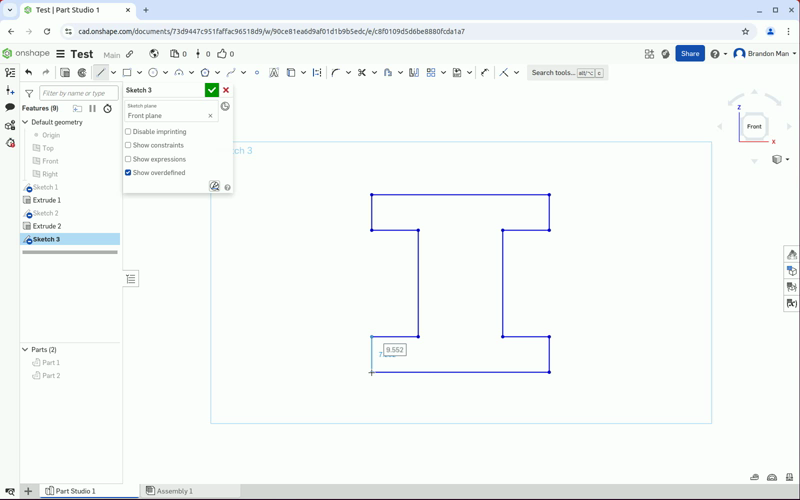
key(esc)
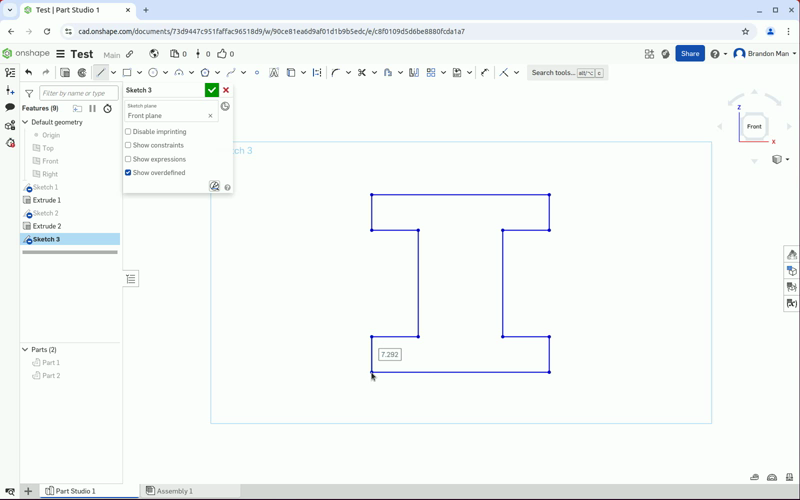
mouse_move(425, 213)
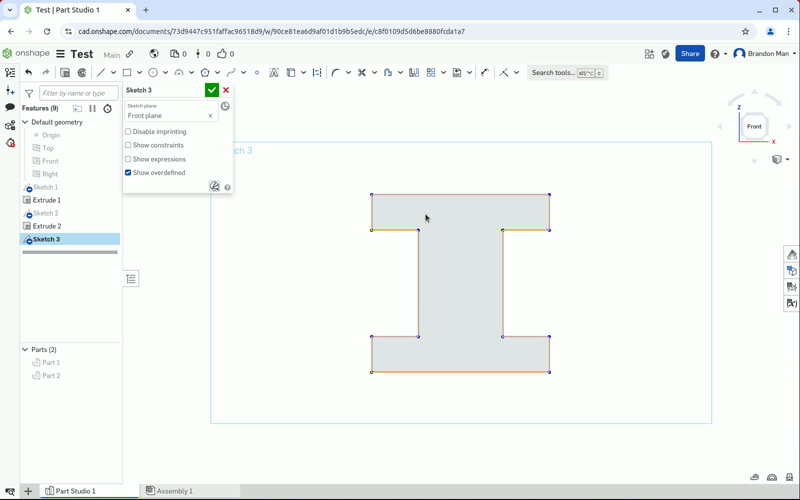
click(425, 213)
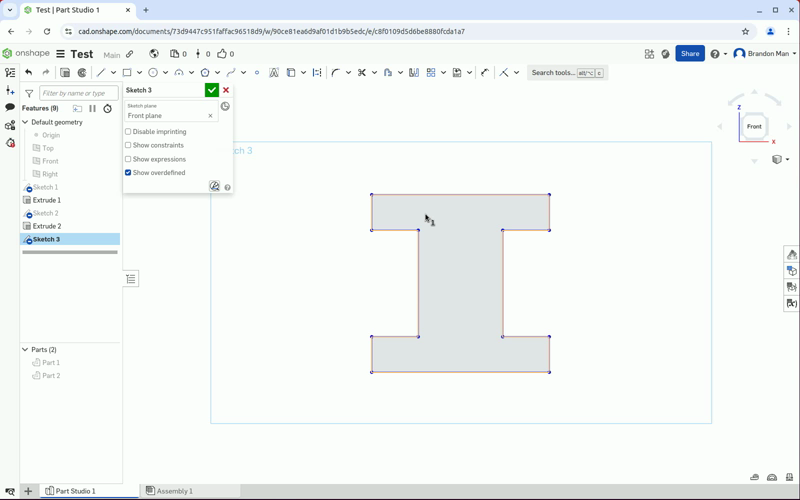
mouse_move(73, 352)
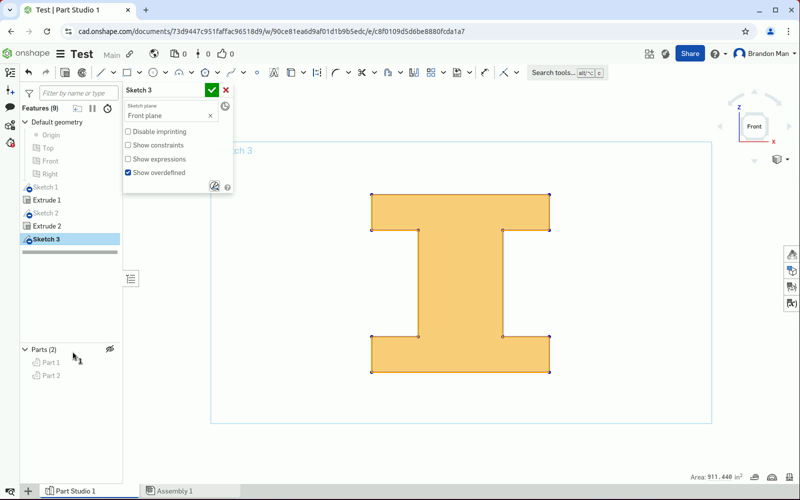
key(shift+y)
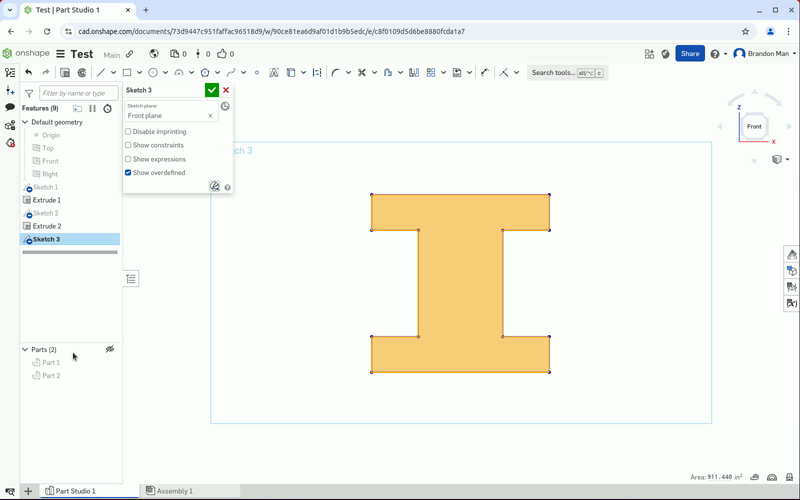
key(shift+e)
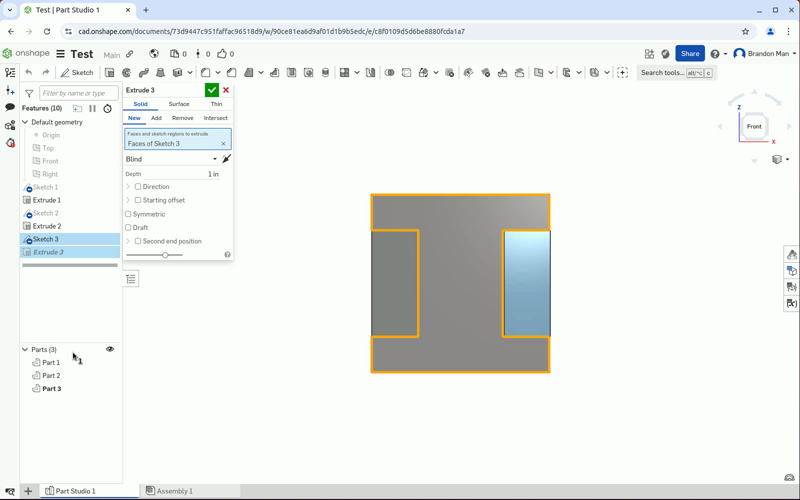
mouse_move(143, 106)
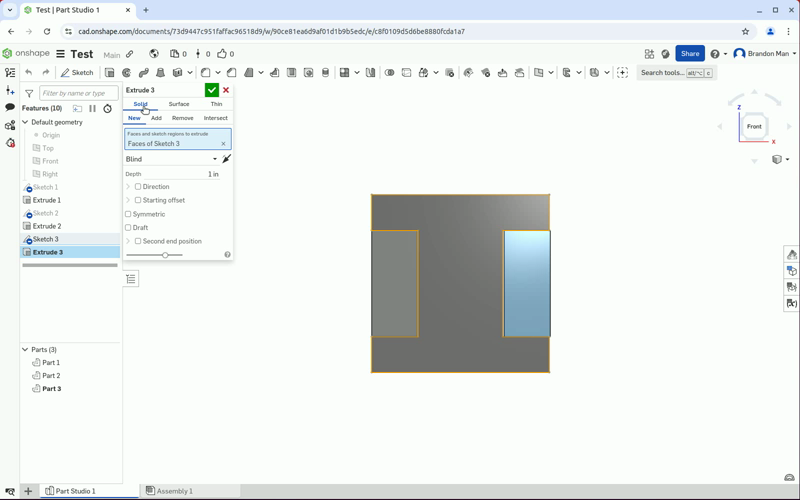
click(143, 106)
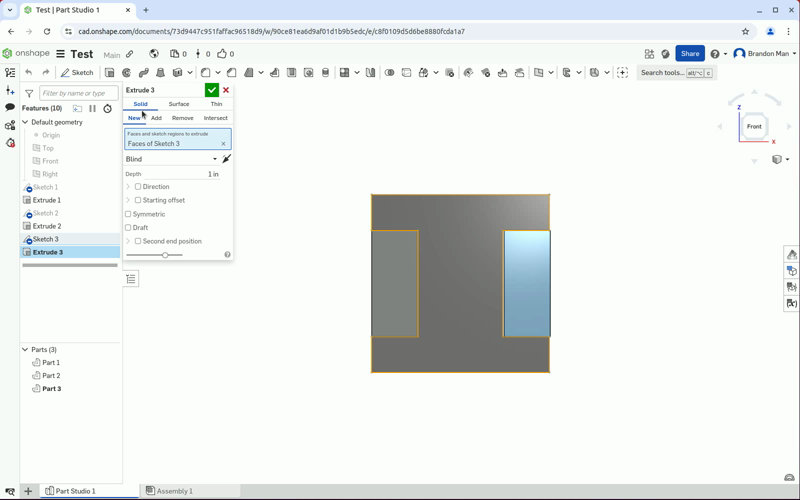
mouse_move(137, 120)
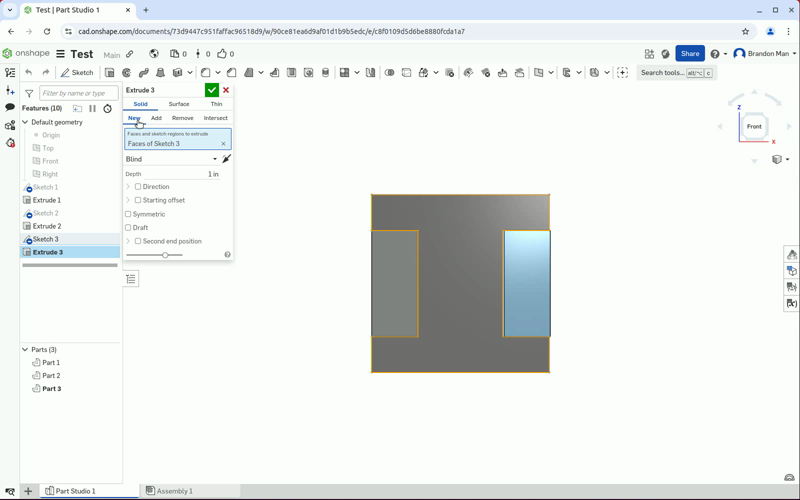
click(137, 120)
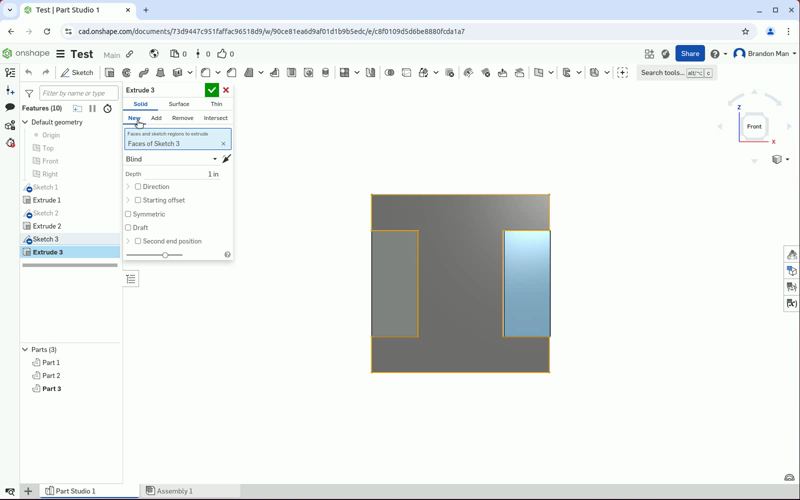
key(tab, 4)
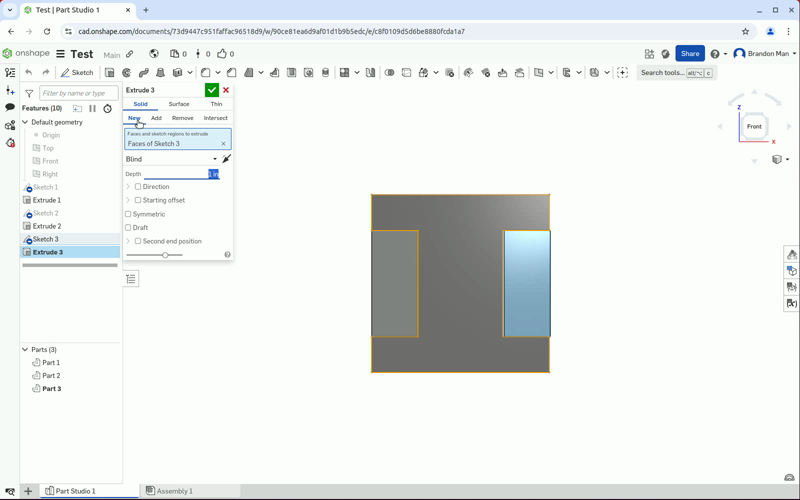
text(7.221)
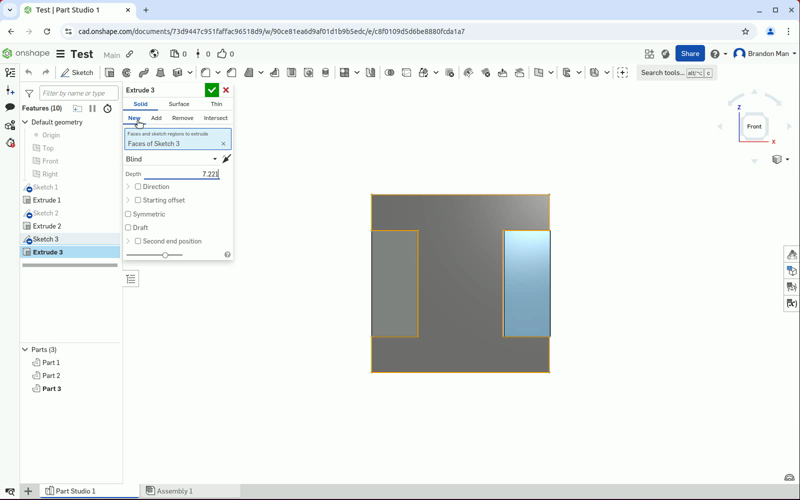
key(enter)
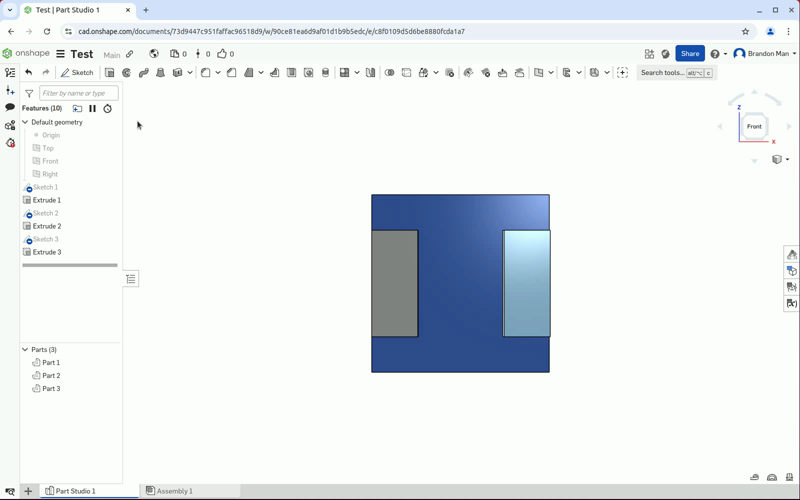
key(shift+h)
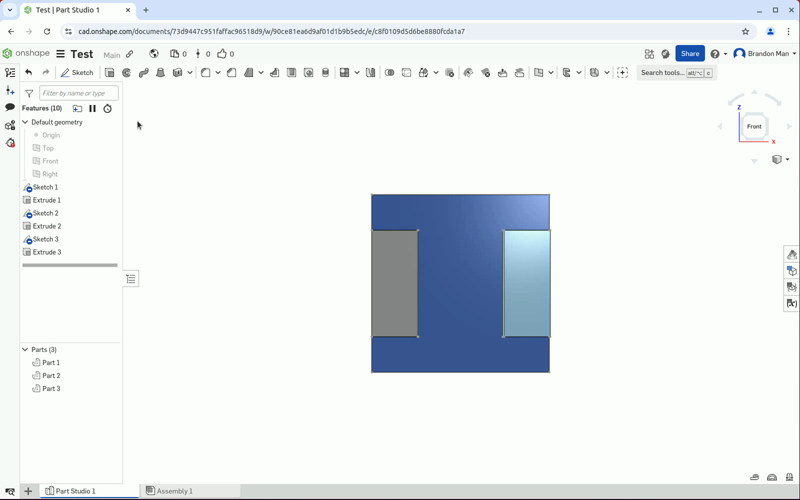
key(shift+h)
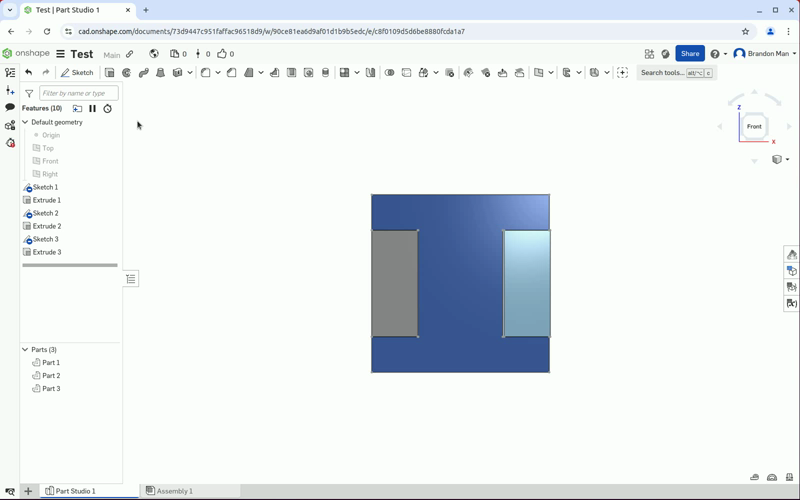
key(shift+7)
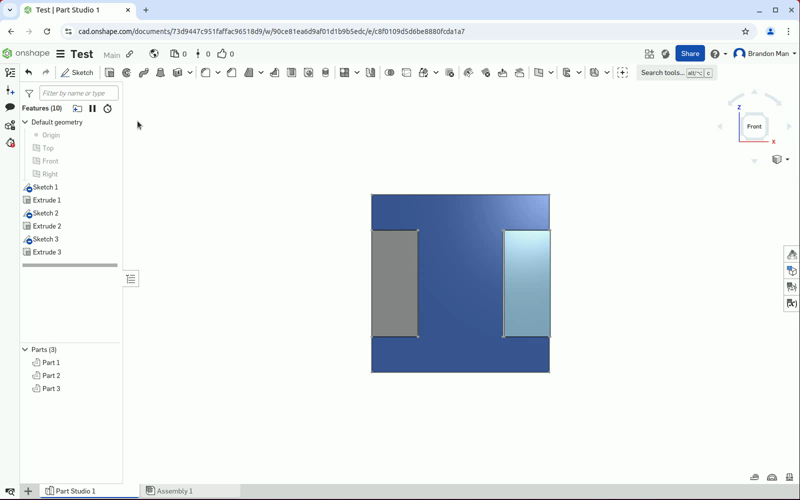
key(left, 2)
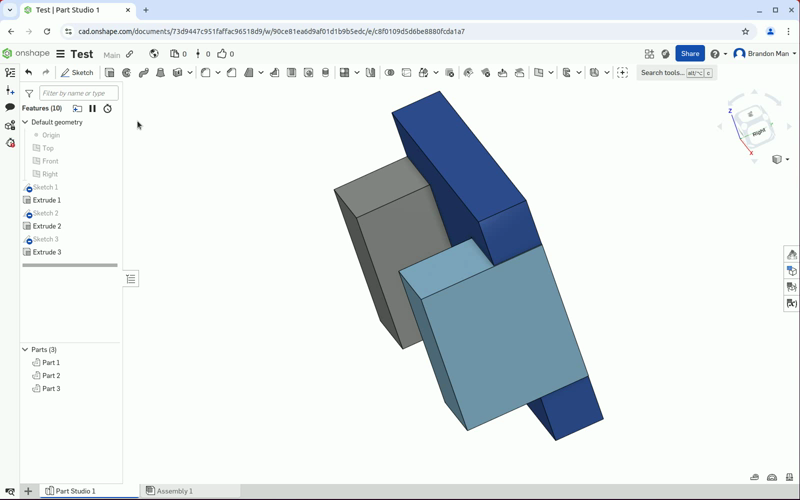
key(down, 2)
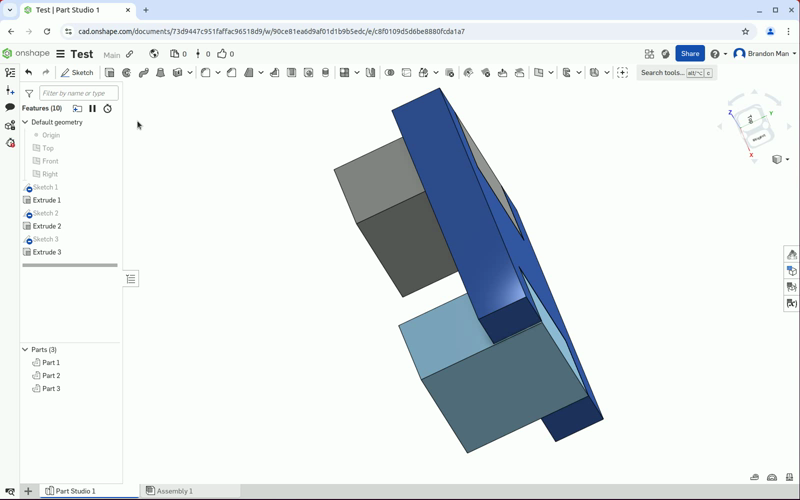
key(up, 2)
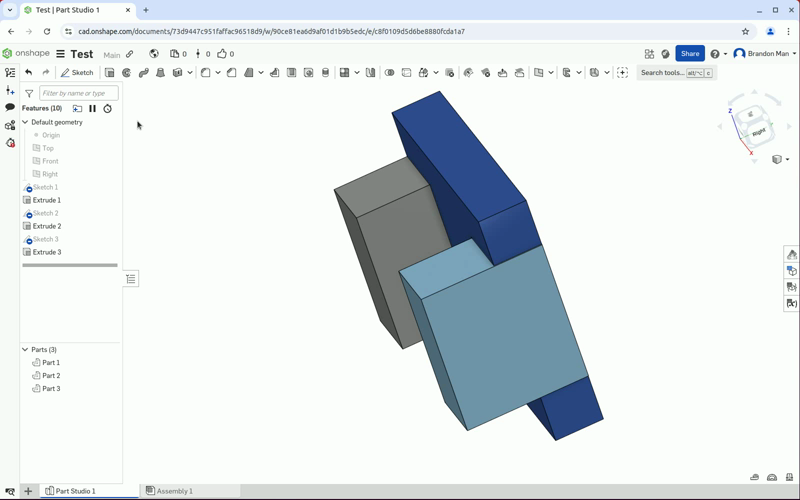
key(right, 2)
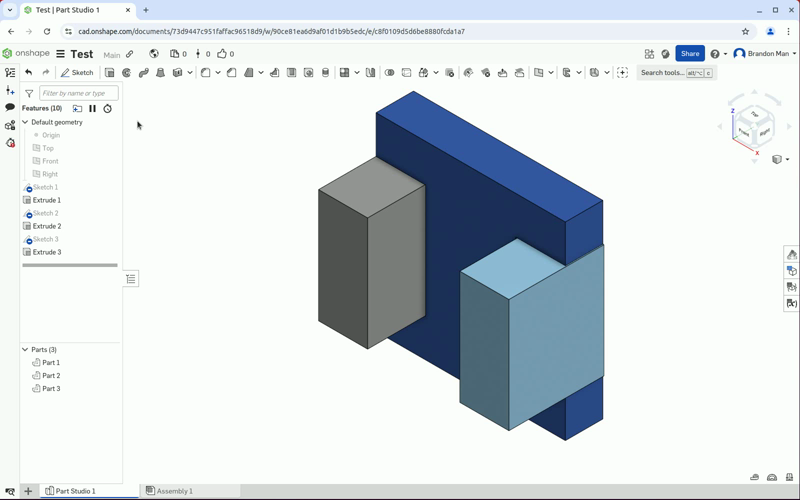
mouse_move(73, 189)
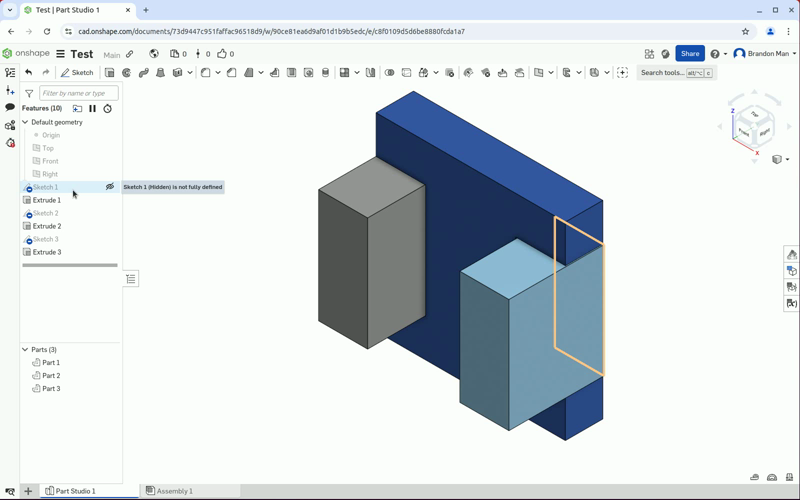
click(73, 189)